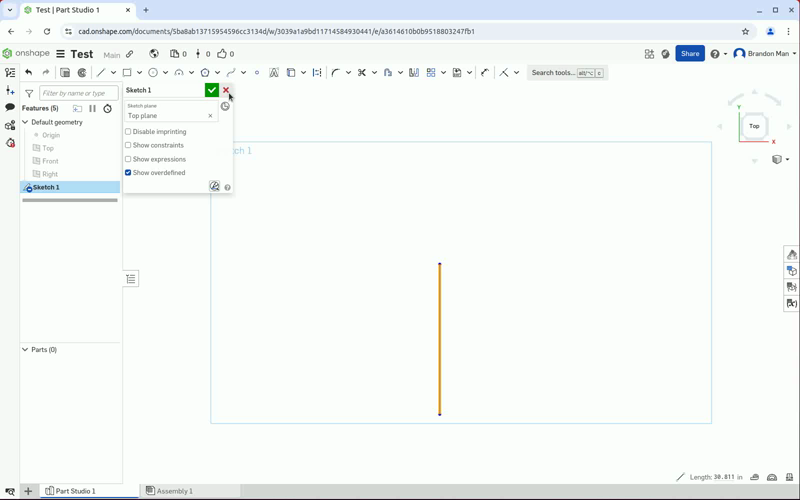
key(shift+h)
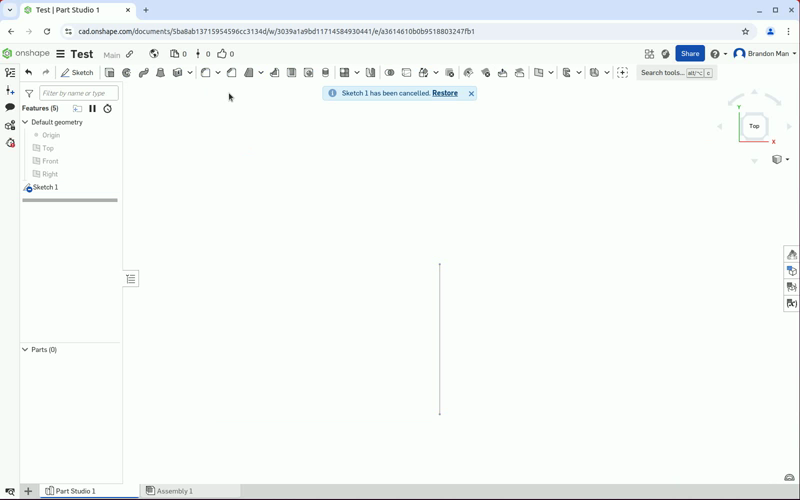
key(shift+s)
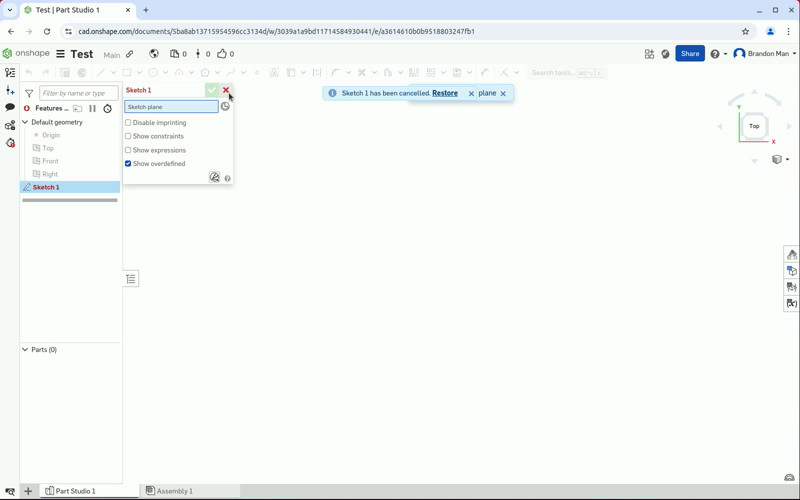
mouse_move(73, 150)
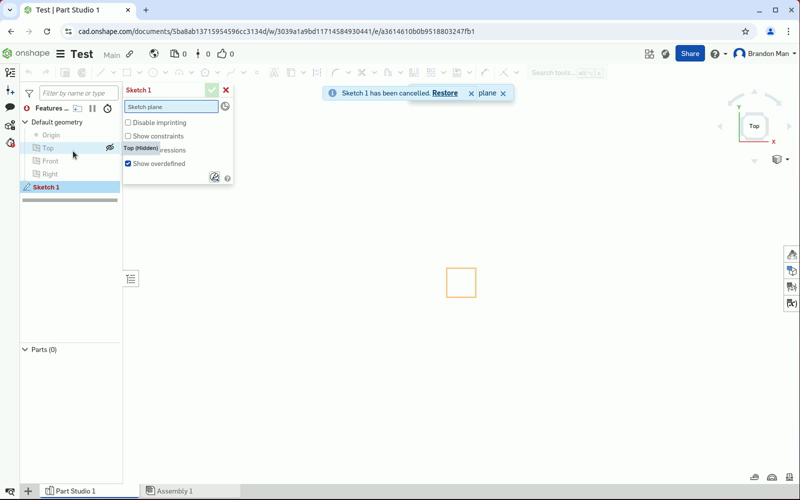
click(73, 150)
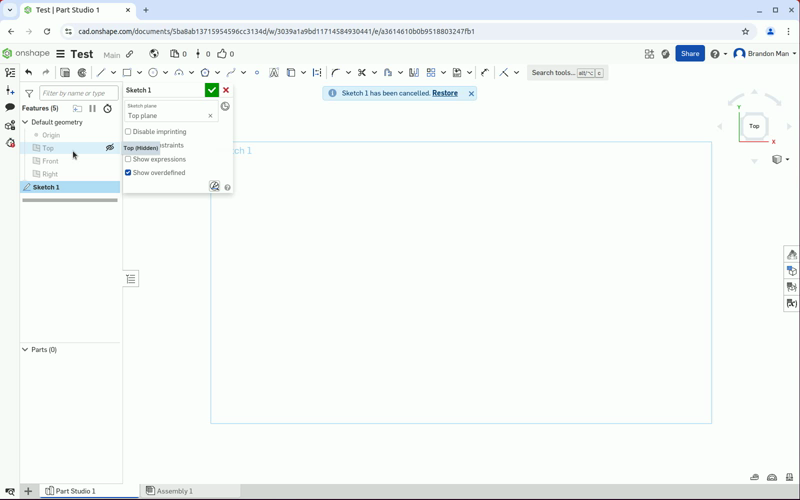
mouse_move(73, 352)
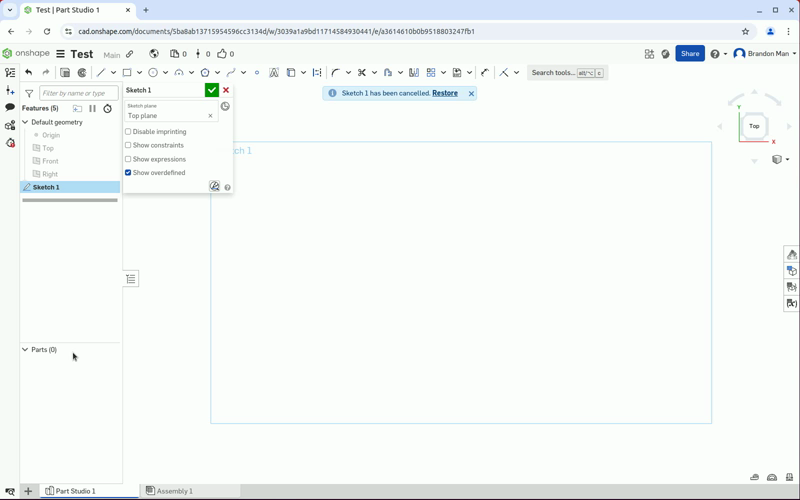
key(y)
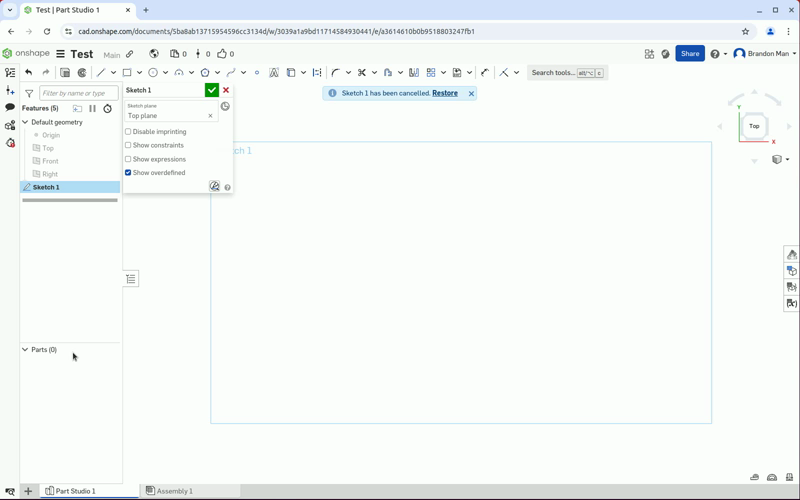
key(l)
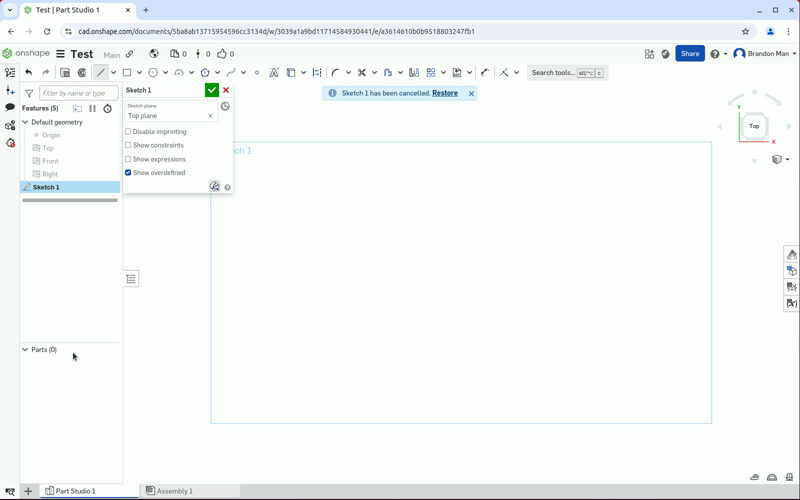
key_down(shift)
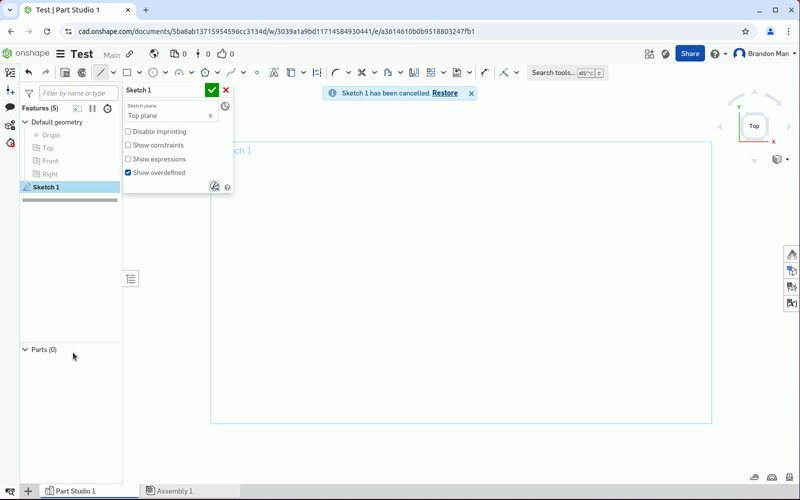
mouse_move(348, 399)
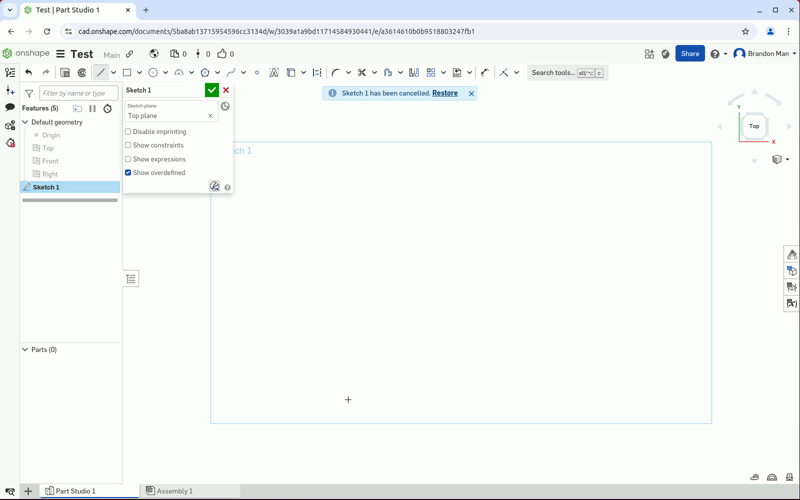
click(348, 399)
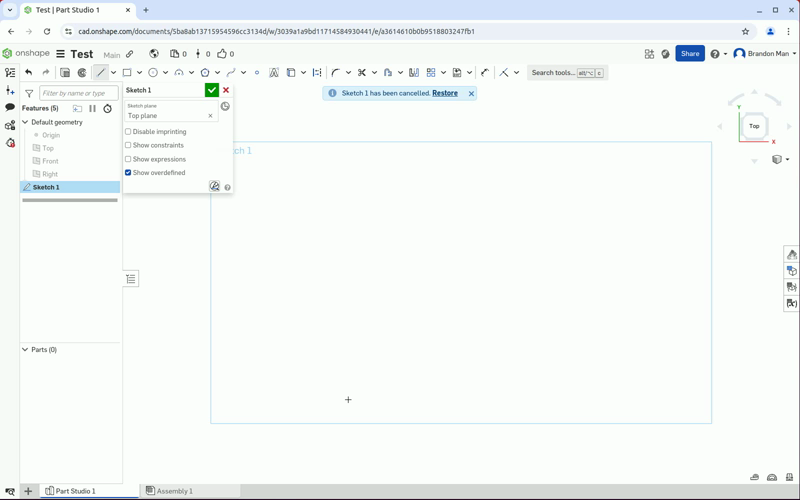
key_up(shift)
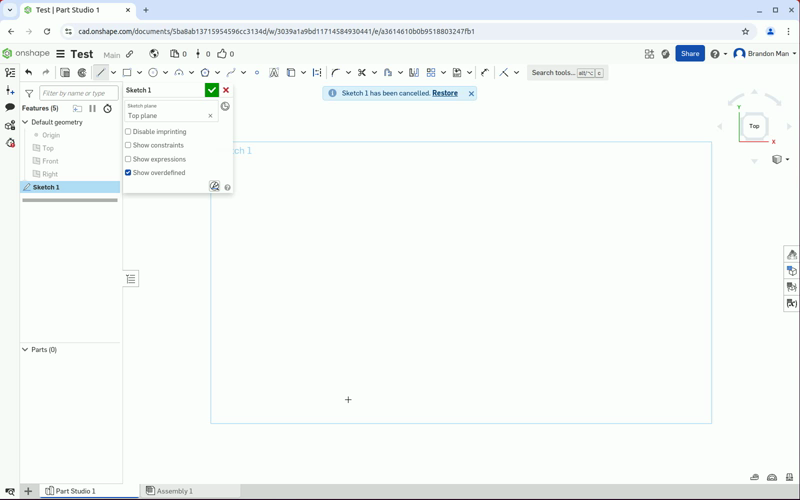
key_down(shift)
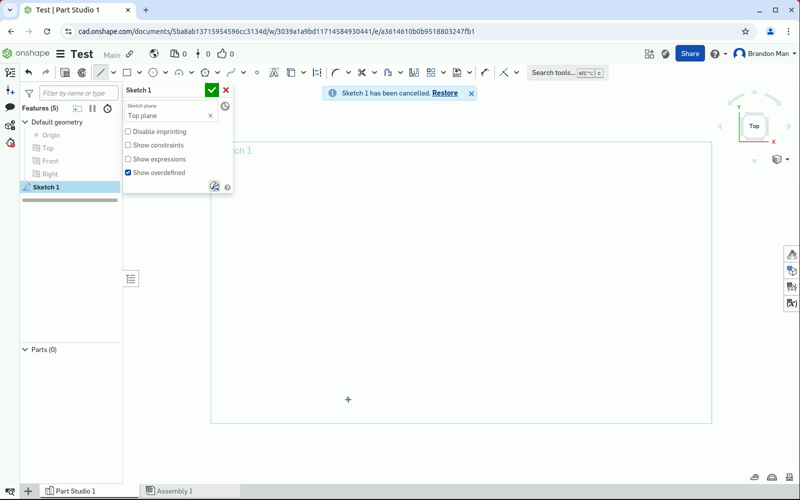
mouse_move(414, 399)
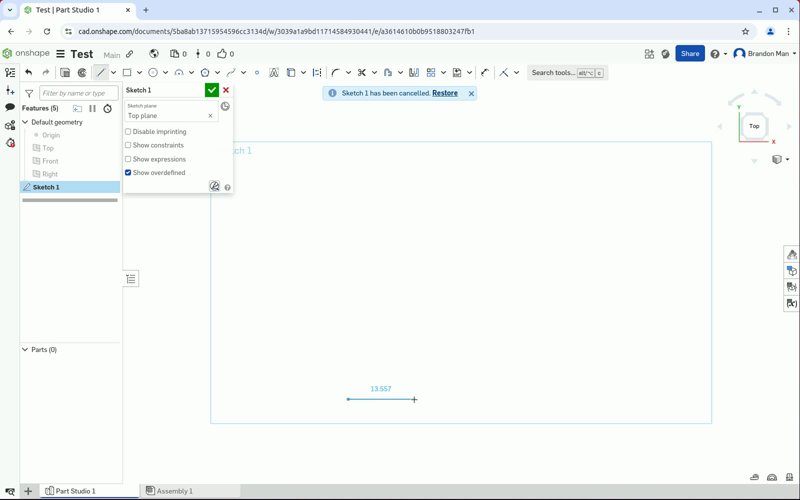
click(414, 399)
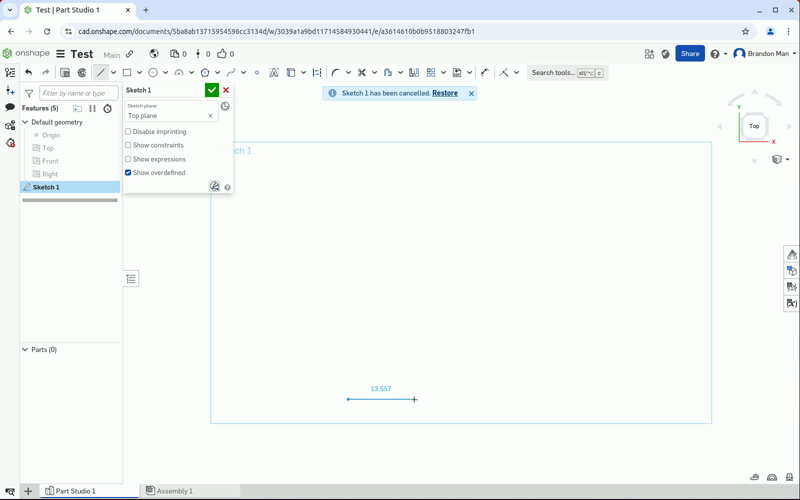
key_up(shift)
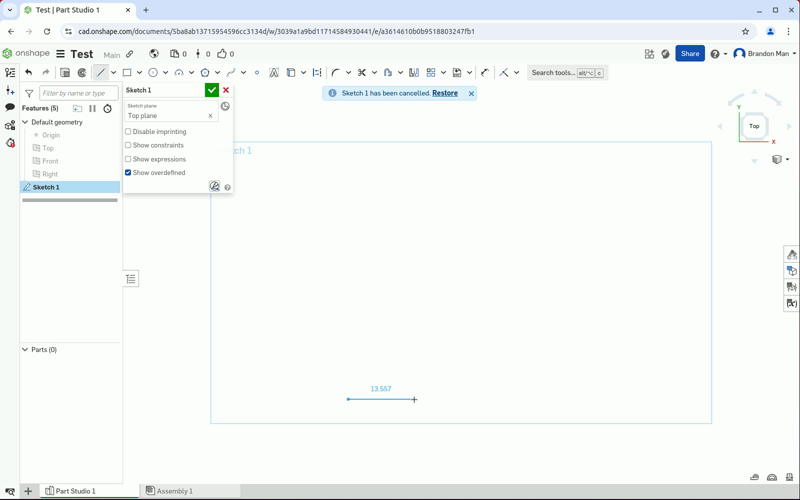
key_down(shift)
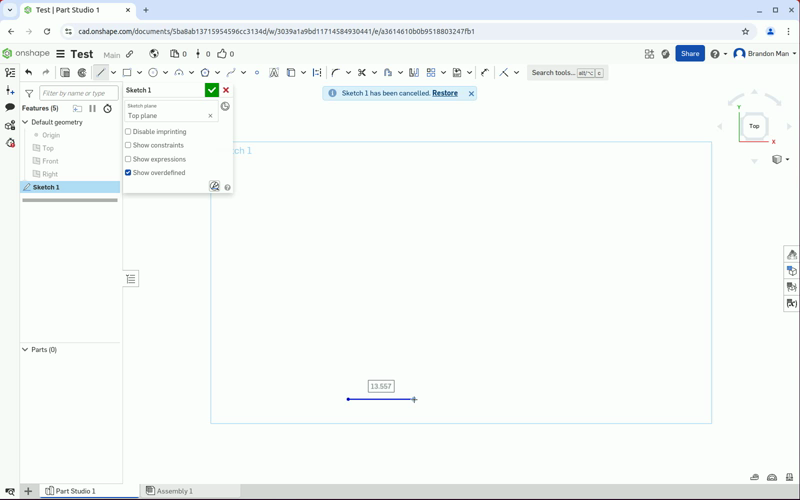
mouse_move(414, 306)
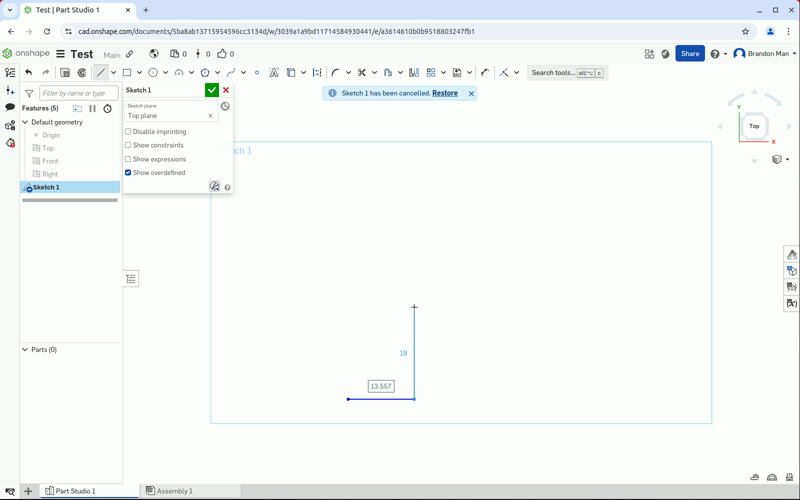
click(414, 306)
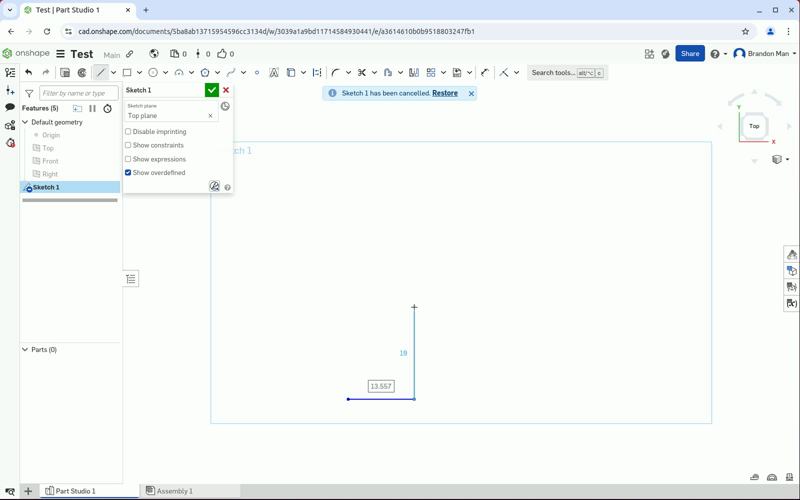
key_up(shift)
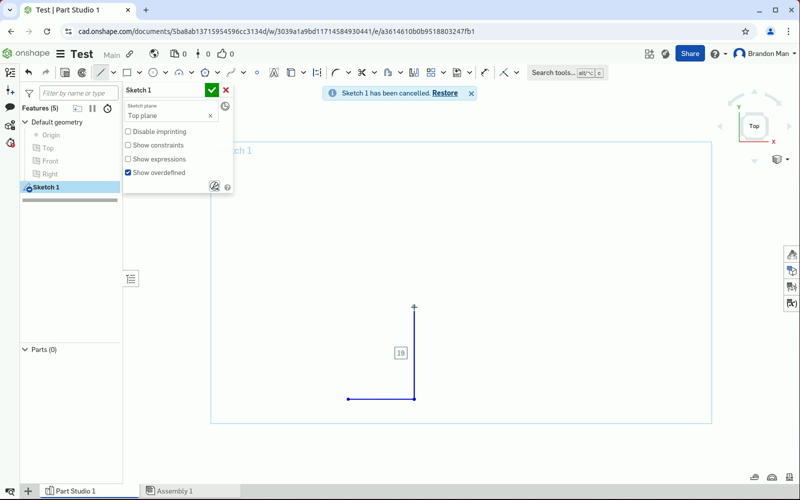
key_down(shift)
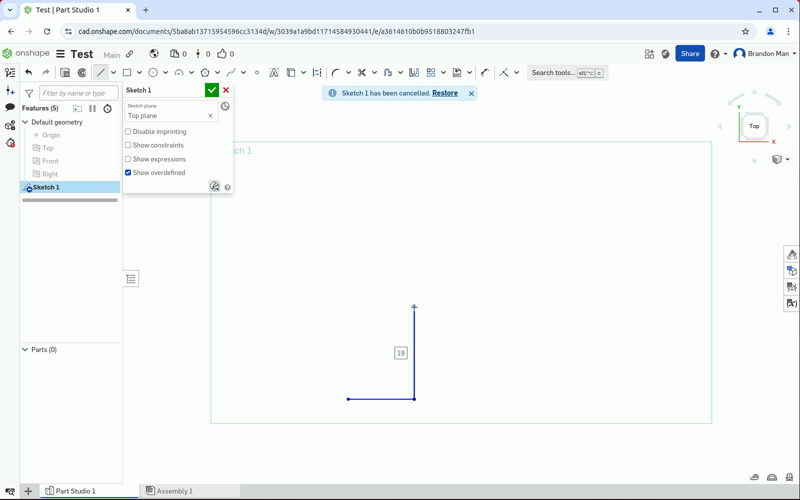
mouse_move(508, 306)
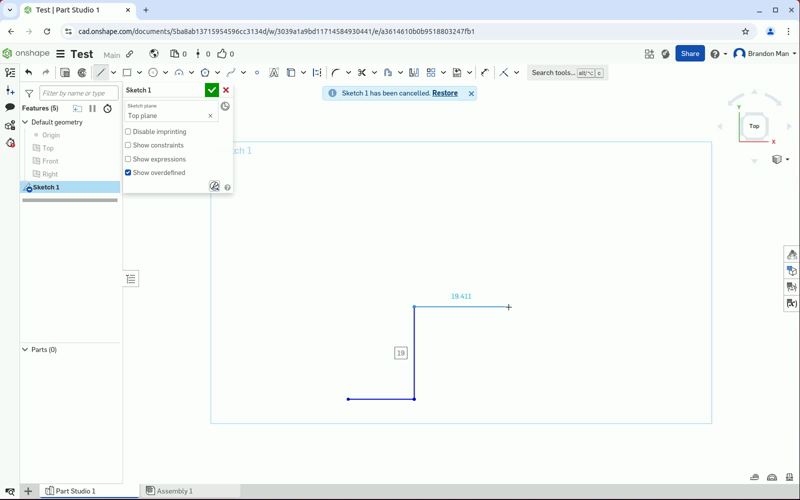
click(508, 306)
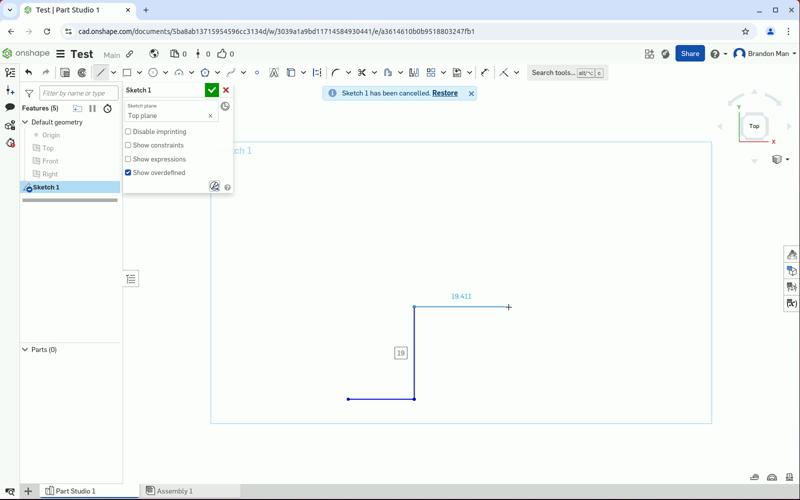
key_up(shift)
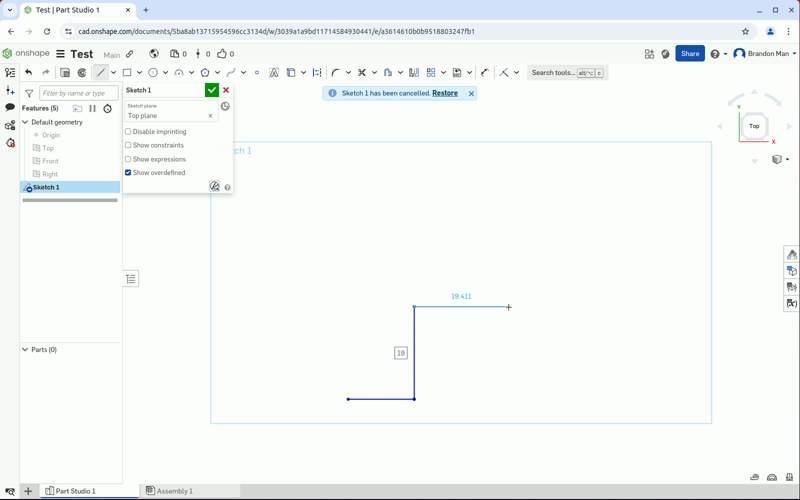
key_down(shift)
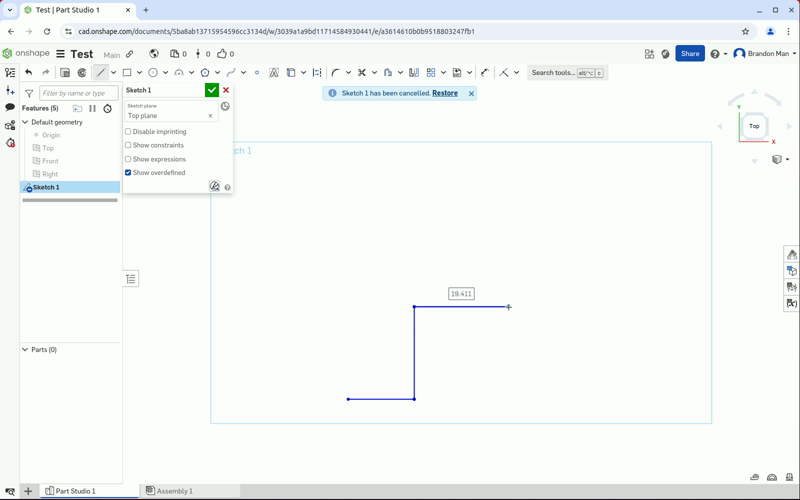
mouse_move(508, 399)
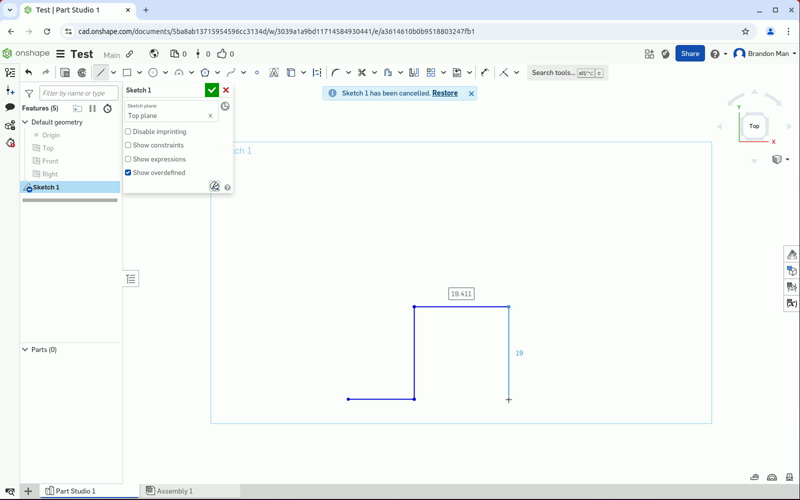
click(508, 399)
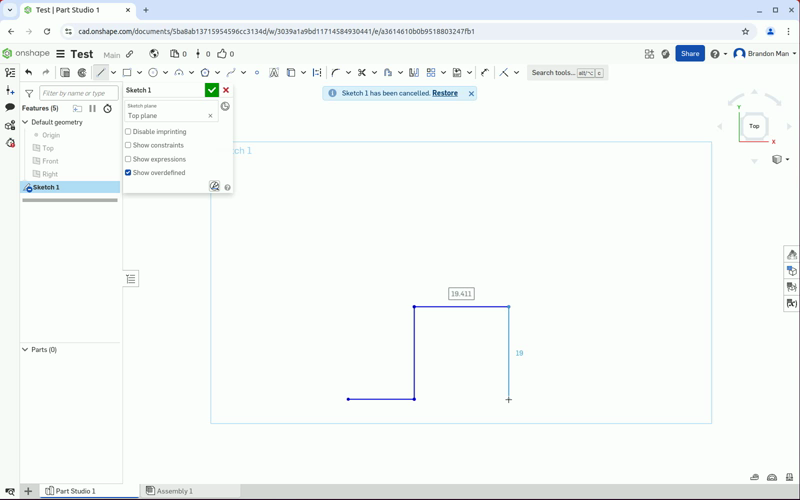
key_up(shift)
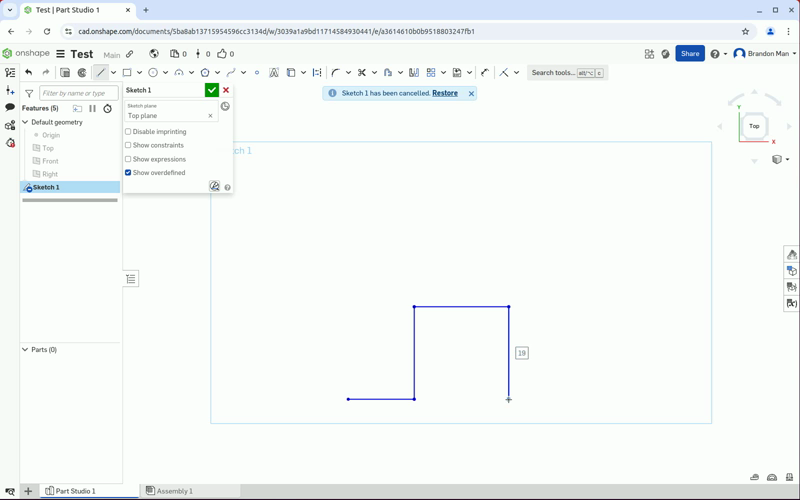
key_down(shift)
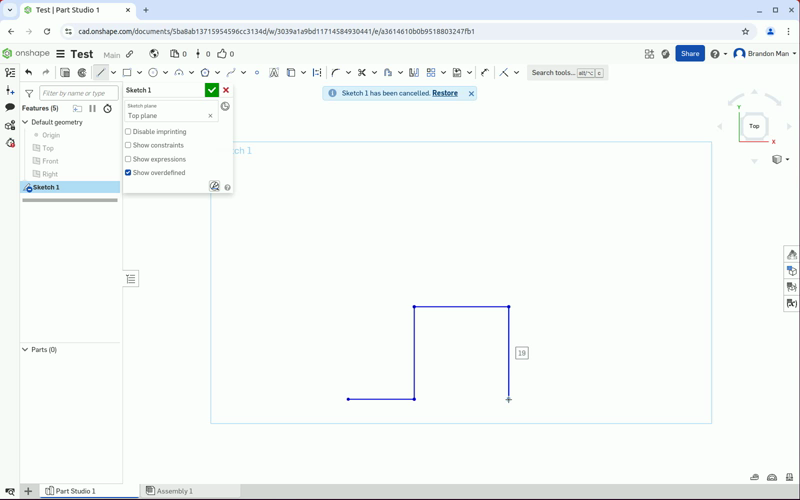
mouse_move(572, 399)
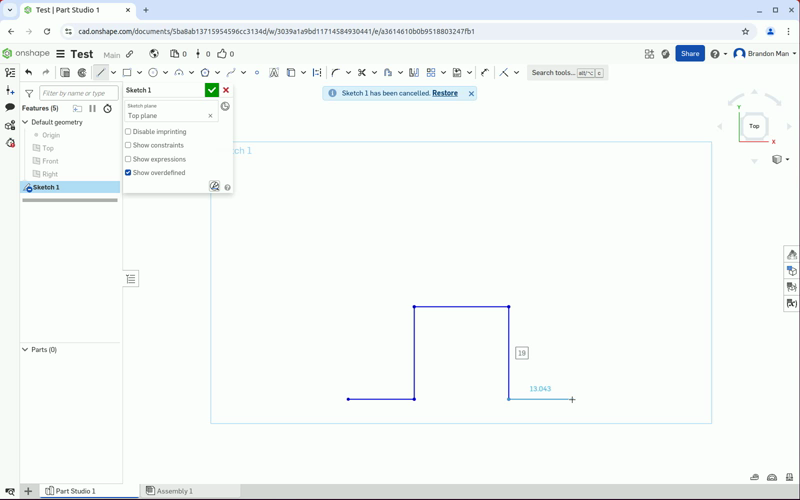
click(572, 399)
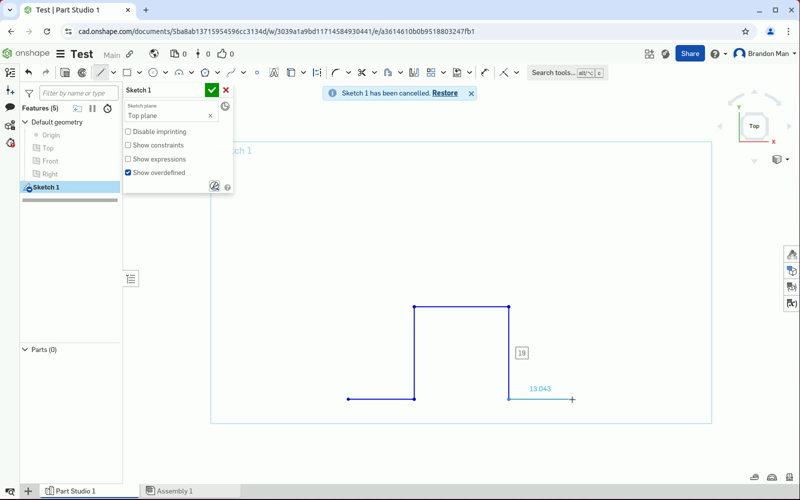
key_up(shift)
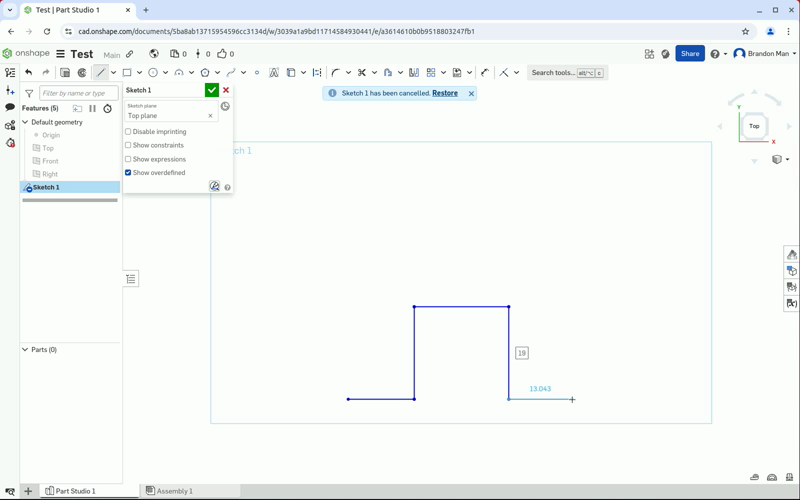
key_down(shift)
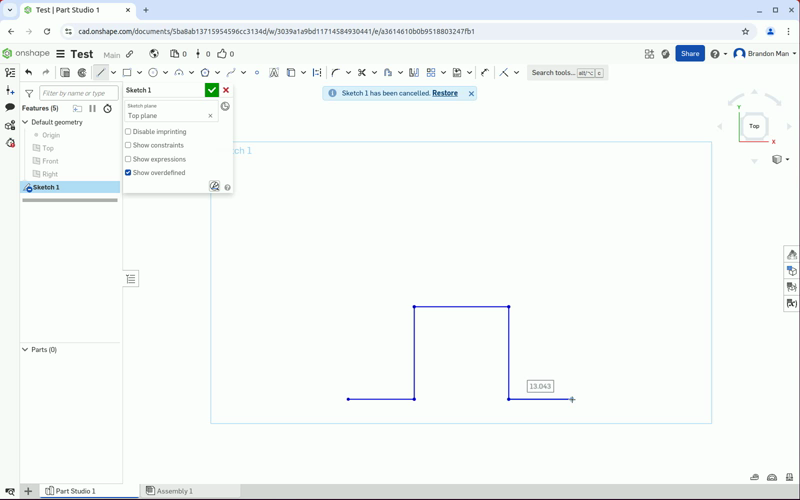
mouse_move(572, 174)
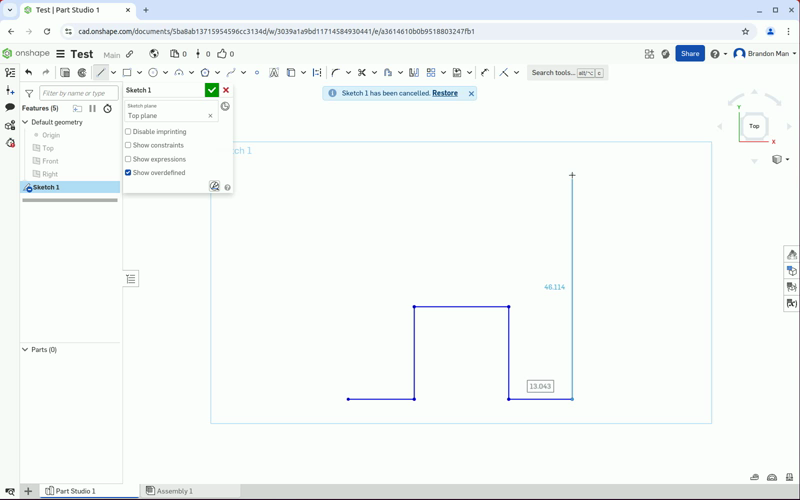
click(572, 174)
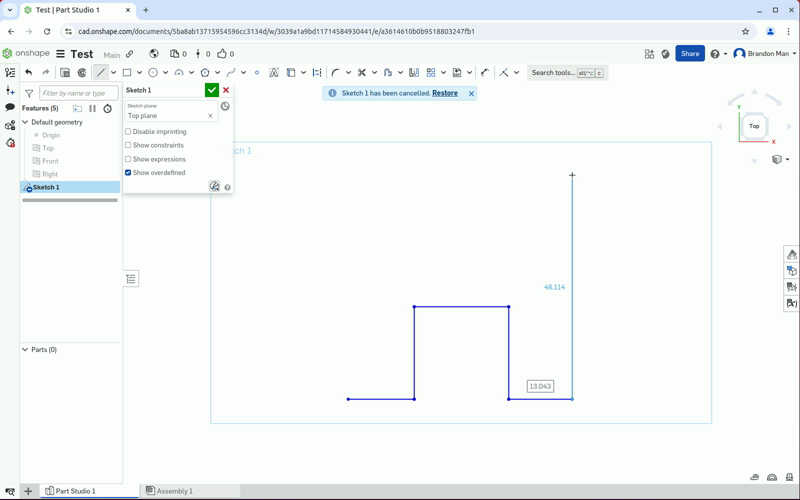
key_up(shift)
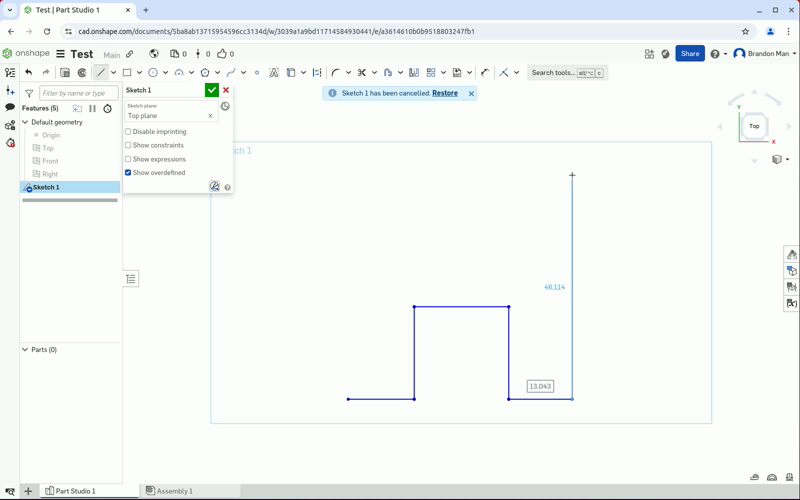
key_down(shift)
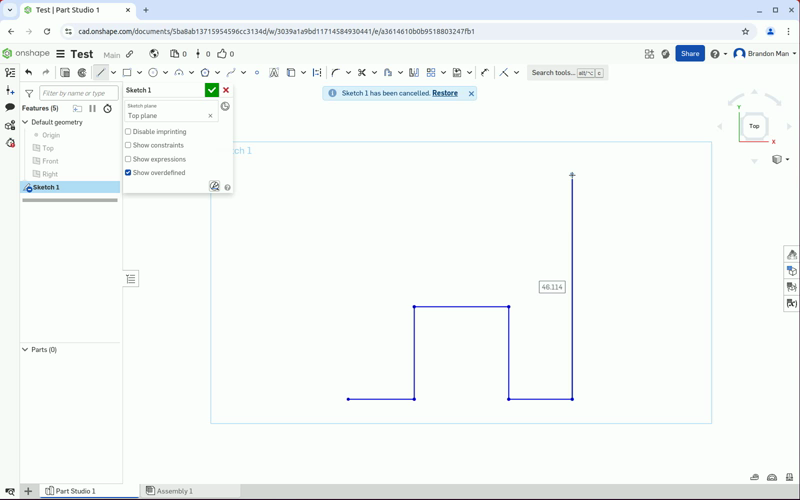
mouse_move(508, 174)
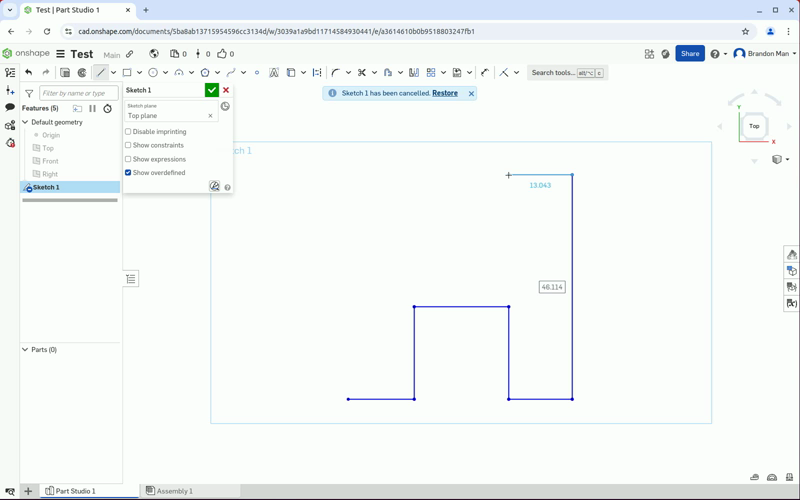
click(508, 174)
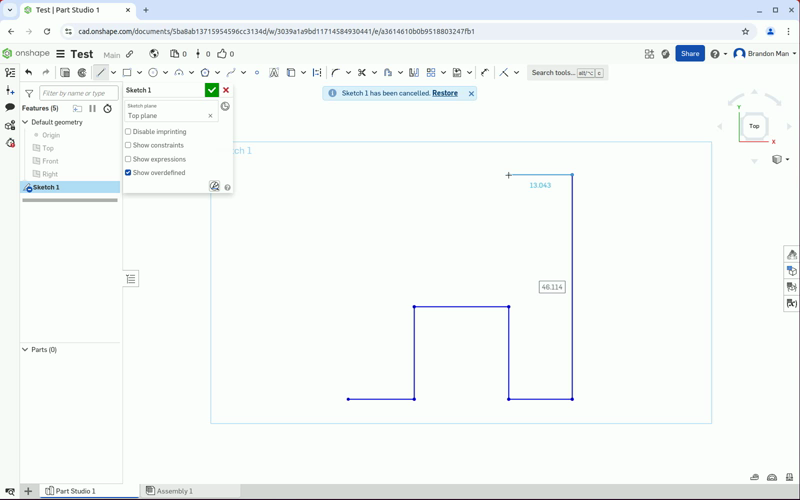
key_up(shift)
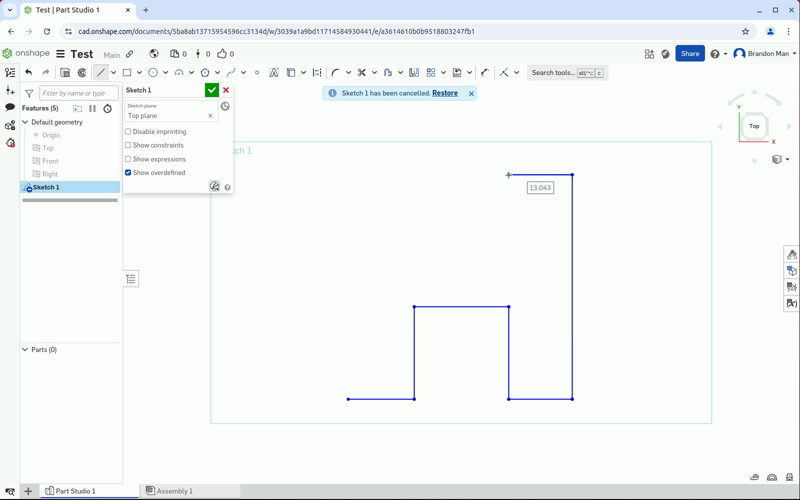
key_down(shift)
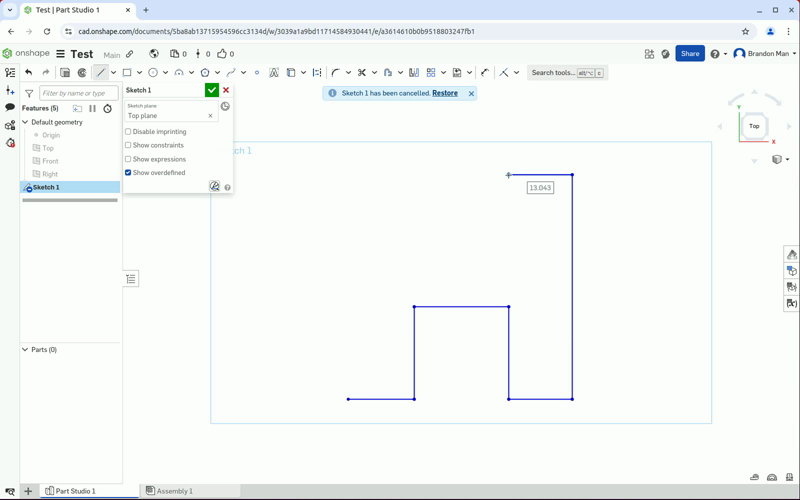
mouse_move(414, 174)
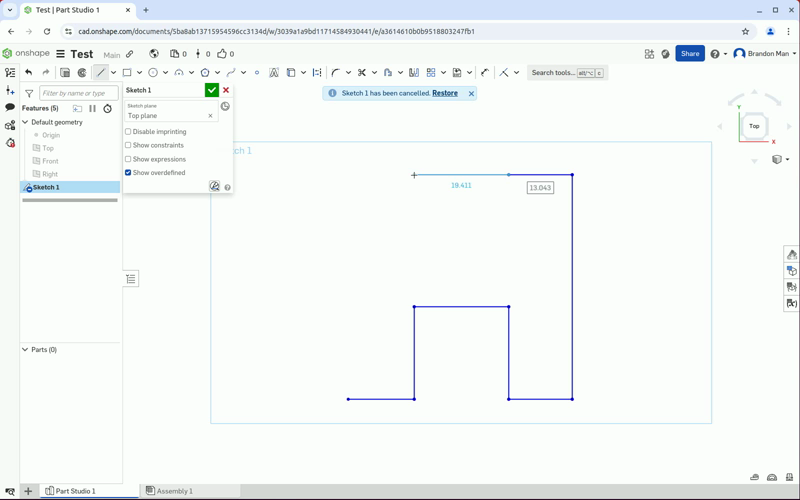
click(414, 174)
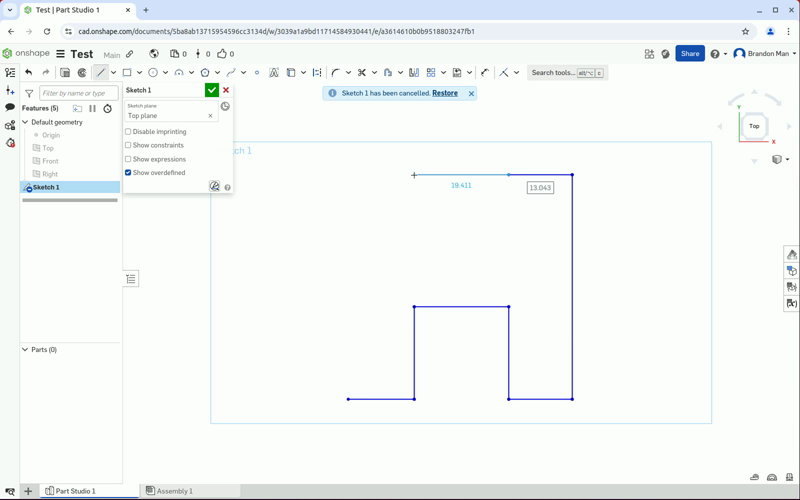
key_up(shift)
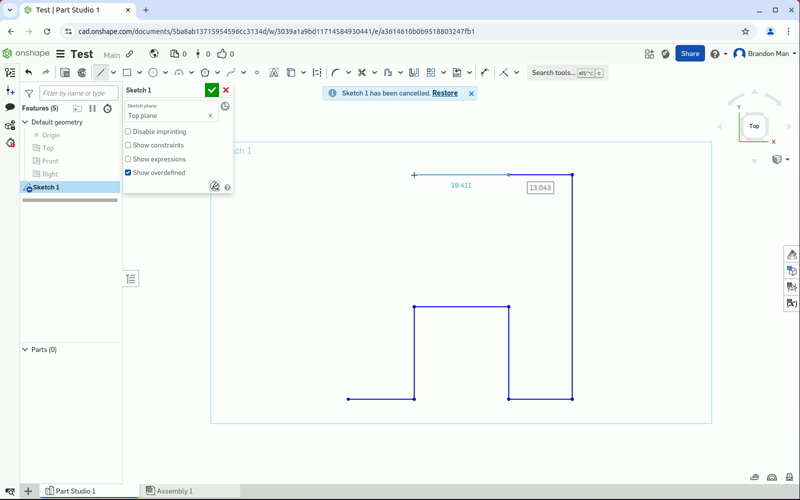
key_down(shift)
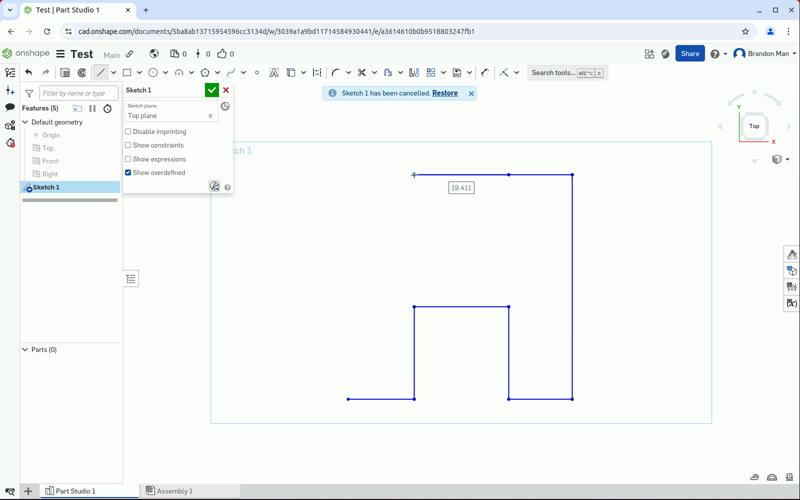
mouse_move(348, 174)
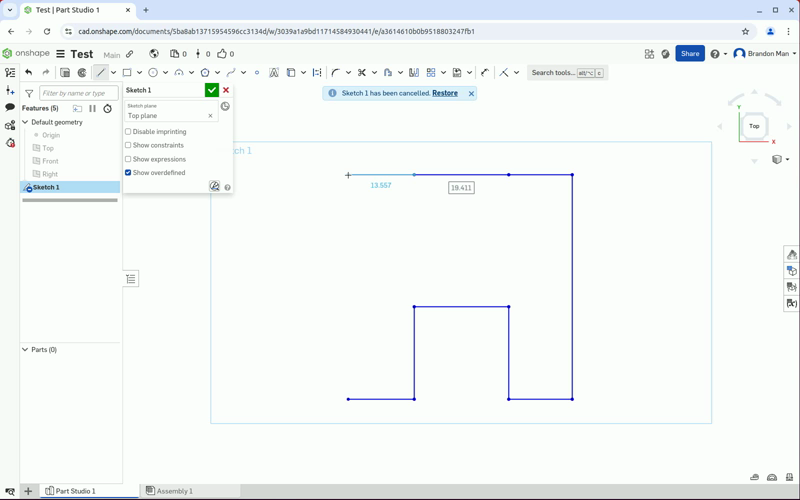
click(348, 174)
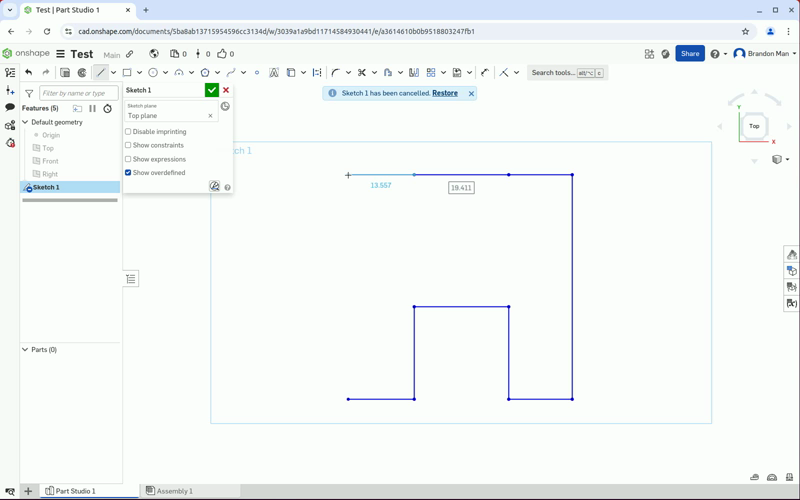
key_up(shift)
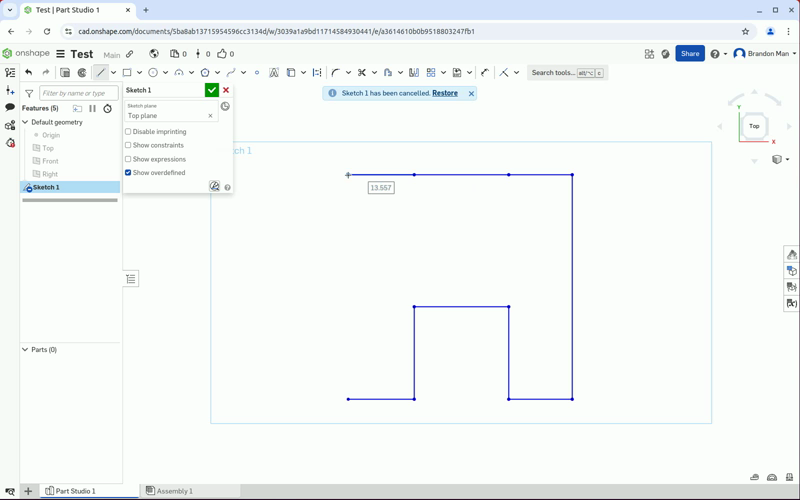
key_down(shift)
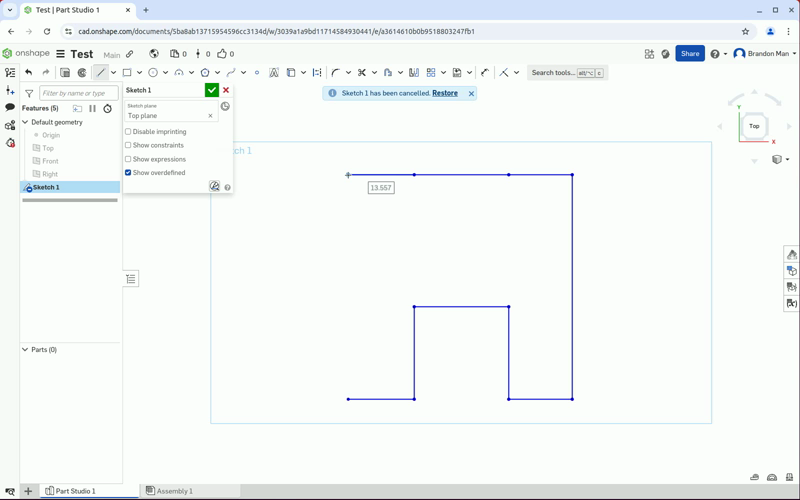
mouse_move(348, 399)
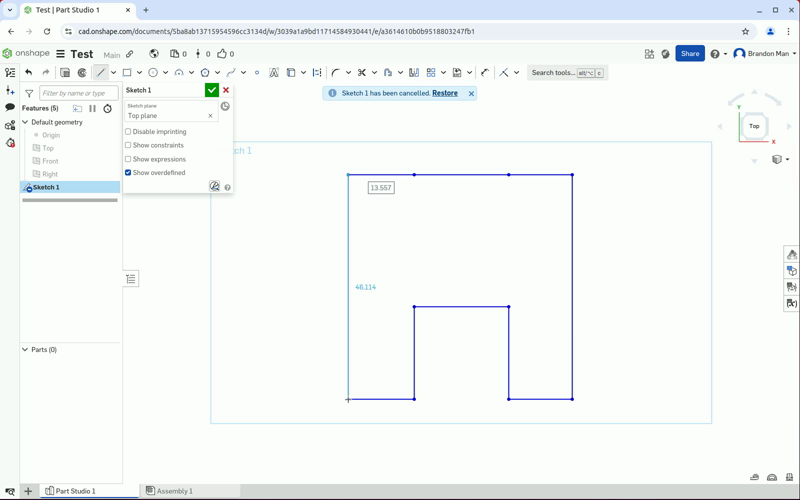
key_up(shift)
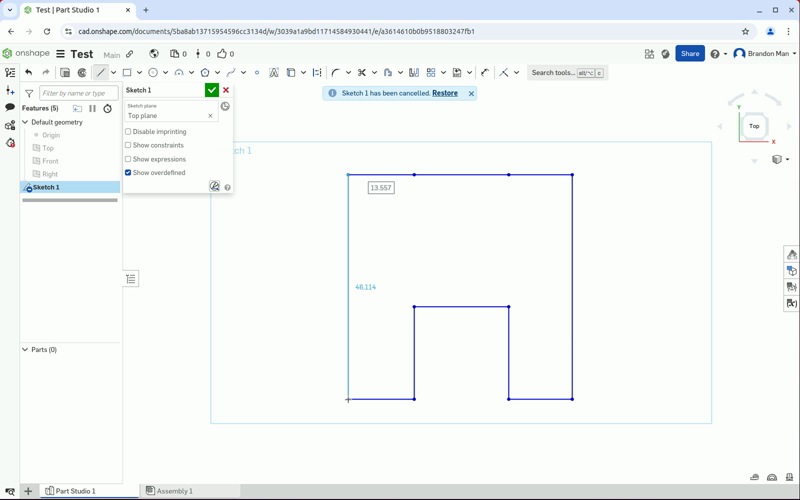
click(348, 399)
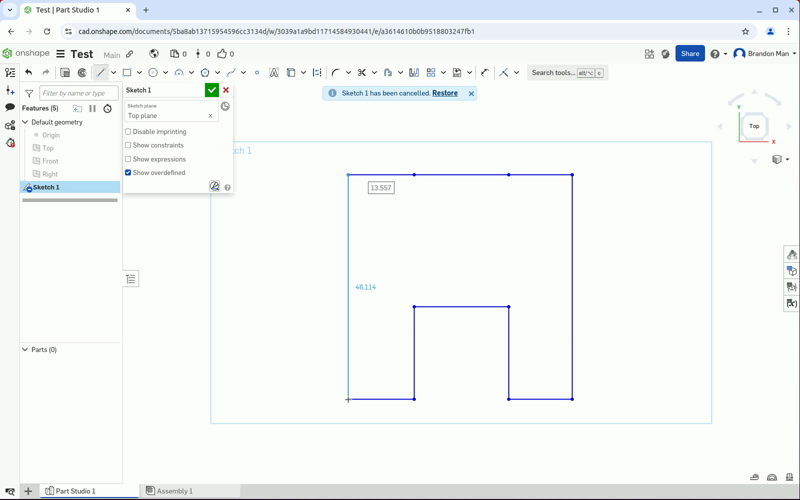
key(esc)
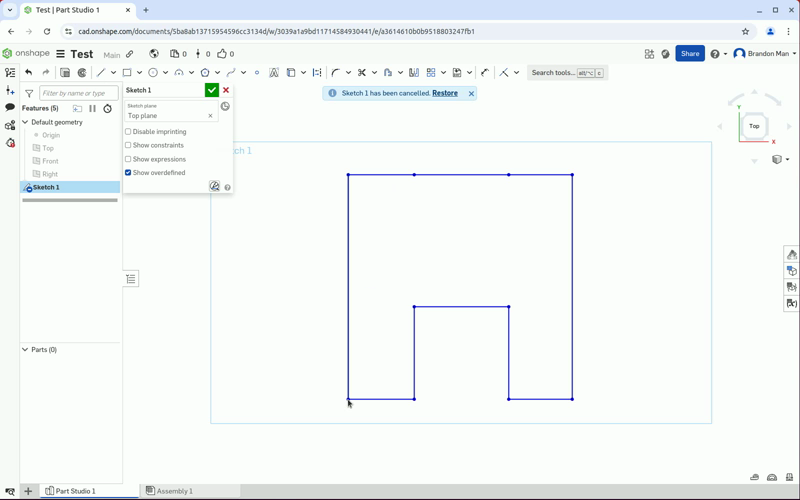
key(l)
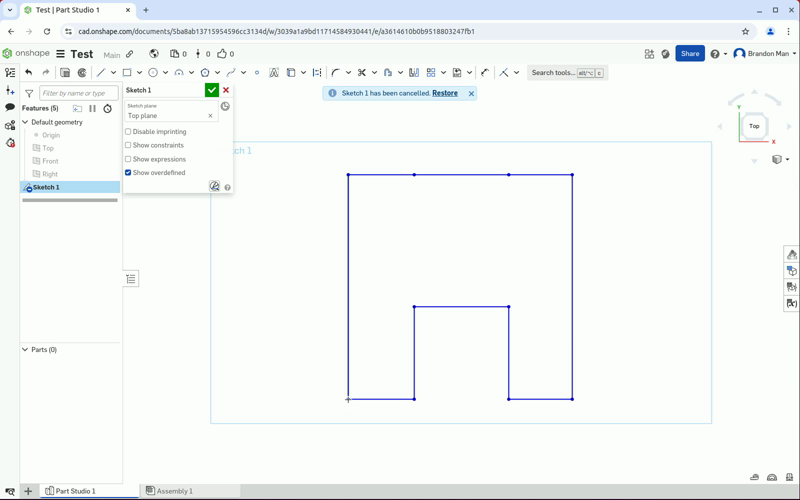
key_down(shift)
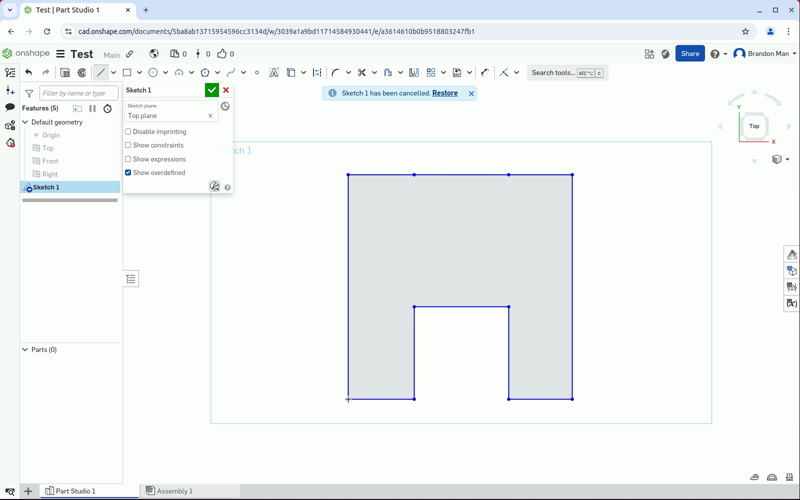
mouse_move(414, 262)
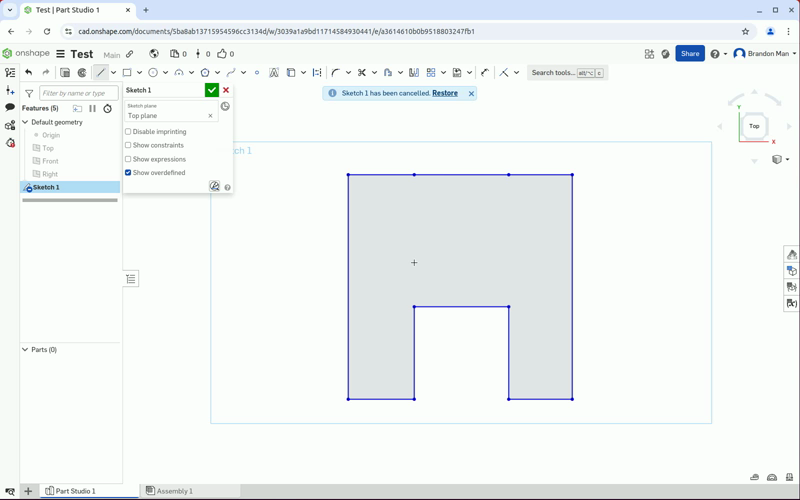
click(414, 262)
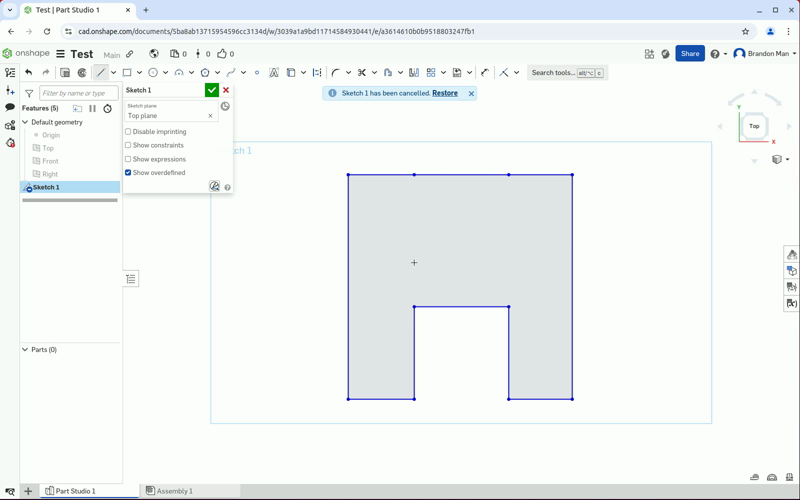
key_up(shift)
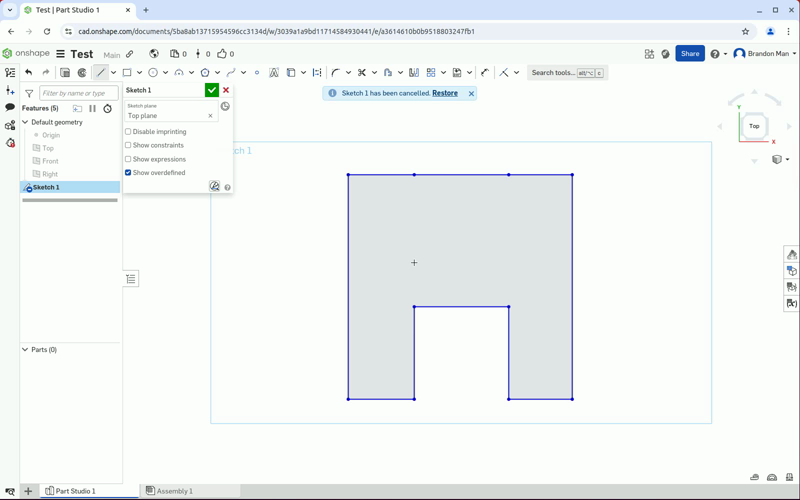
key_down(shift)
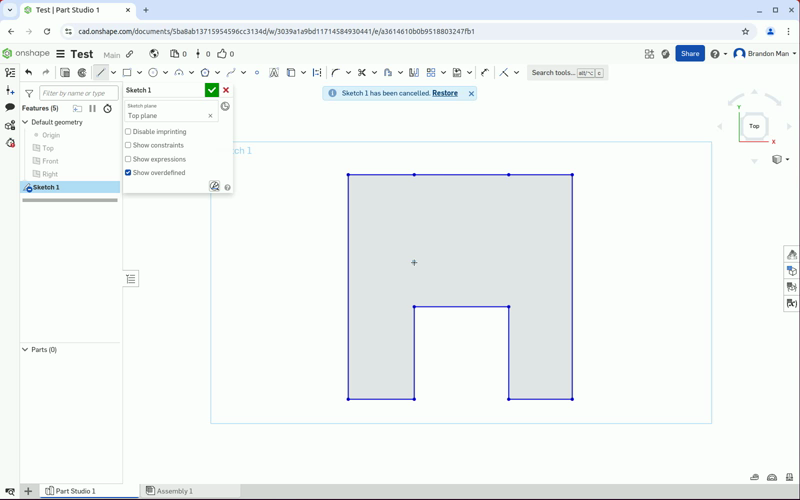
mouse_move(508, 262)
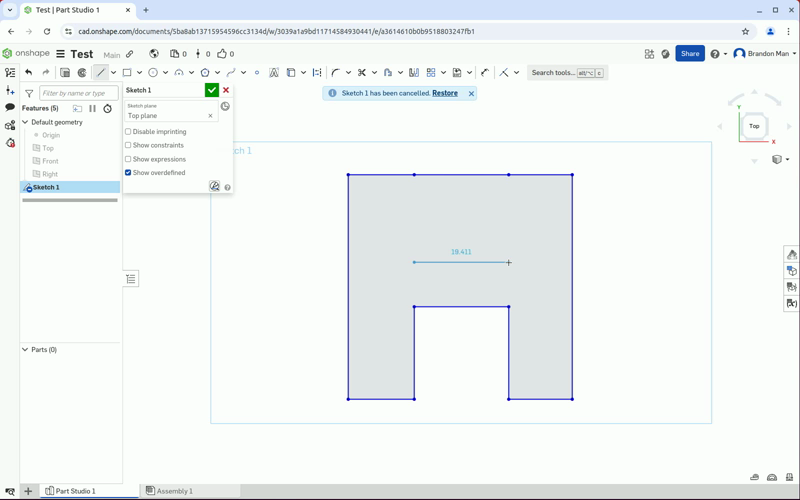
click(508, 262)
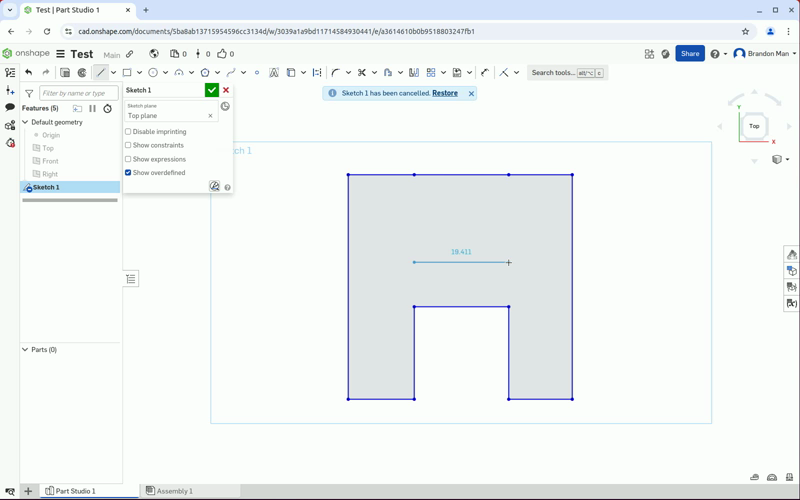
key_up(shift)
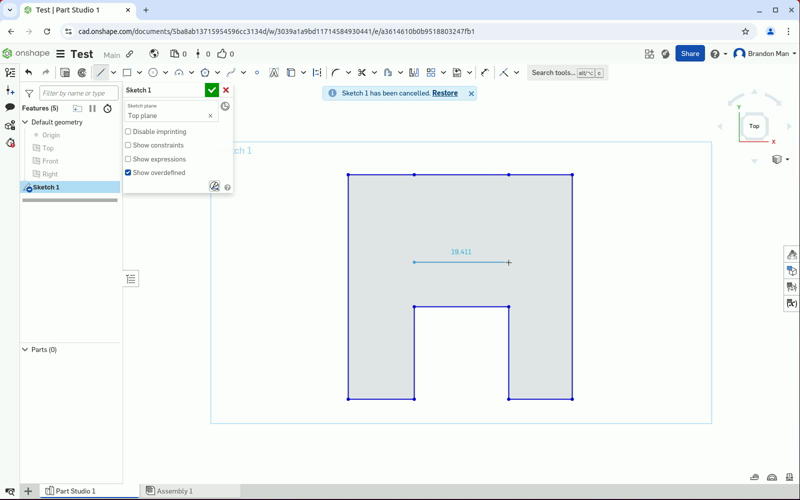
key_down(shift)
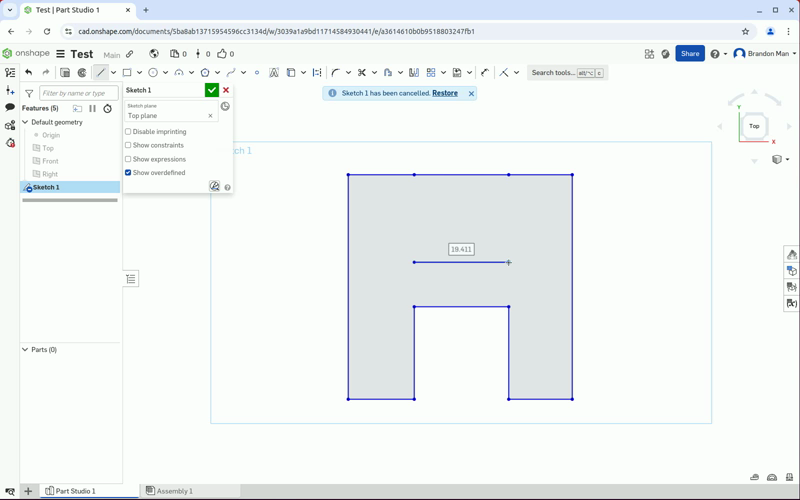
mouse_move(538, 262)
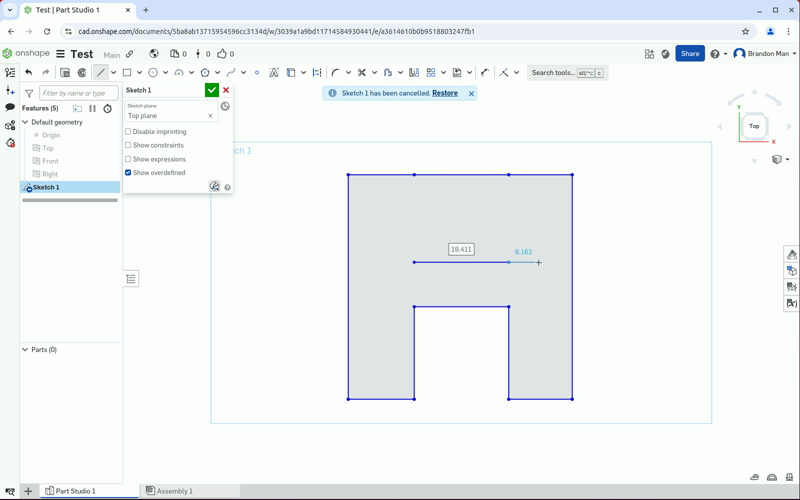
mouse_move(508, 219)
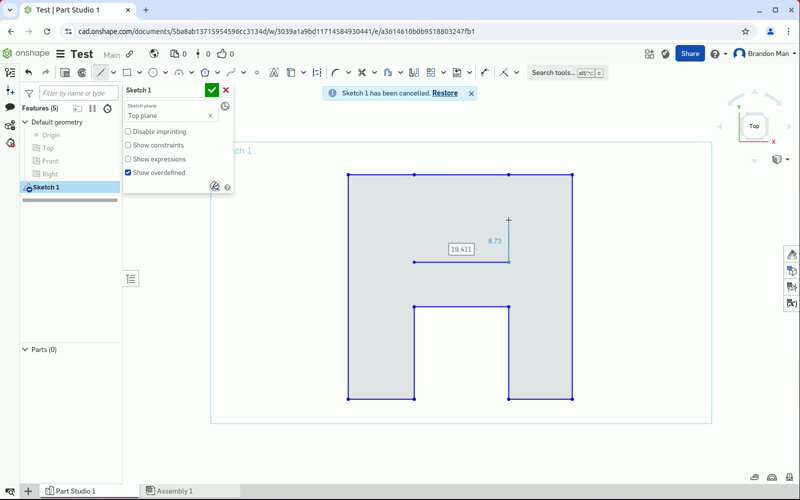
click(508, 219)
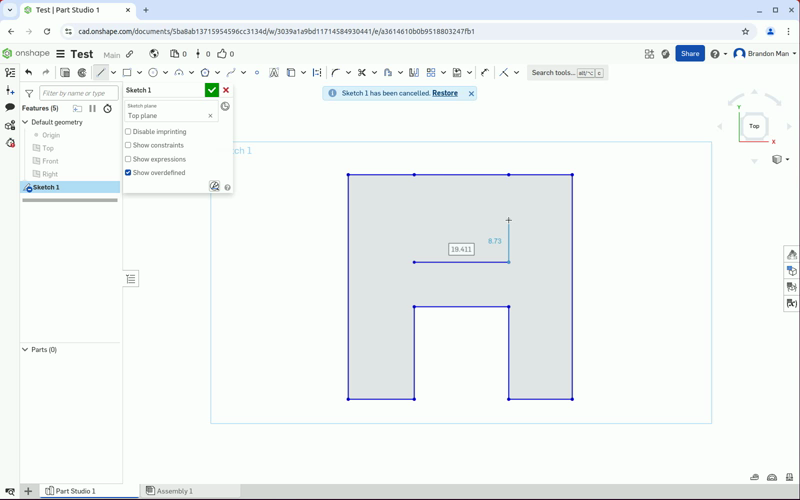
key_up(shift)
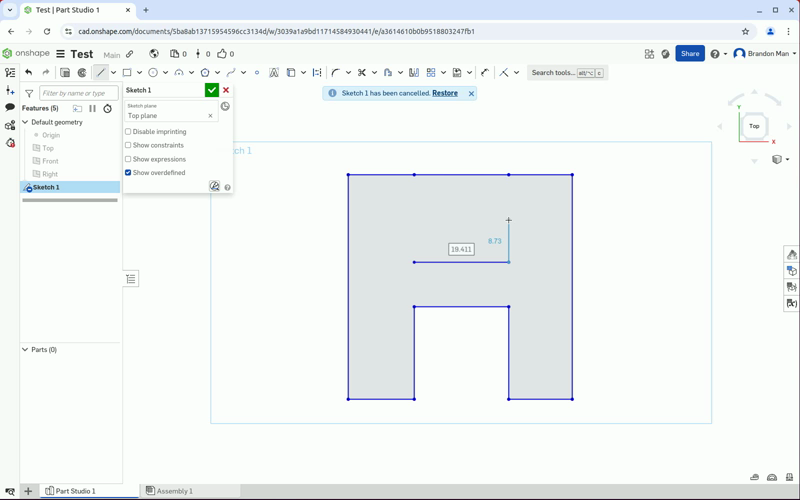
key_down(shift)
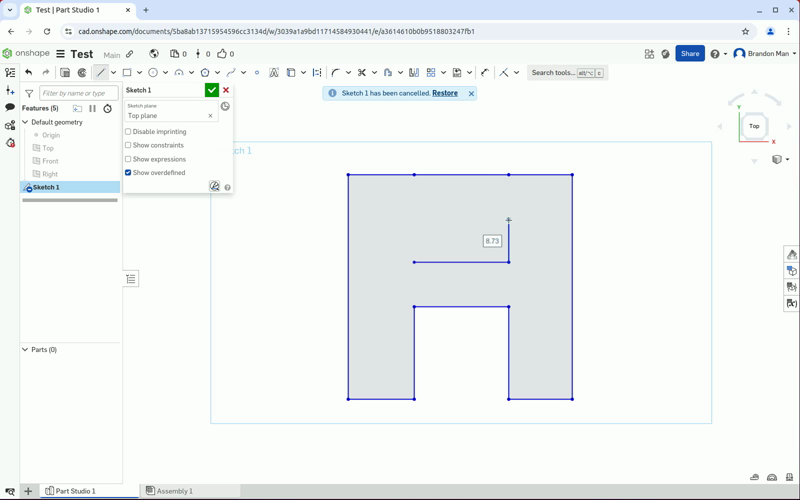
mouse_move(414, 219)
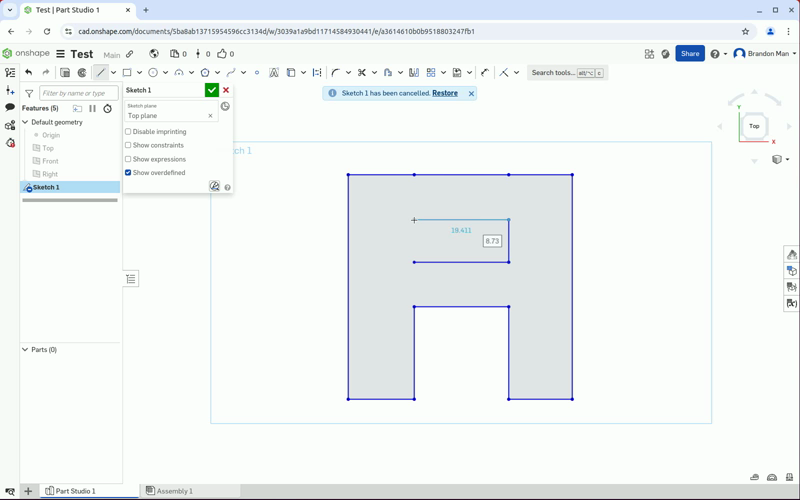
click(414, 219)
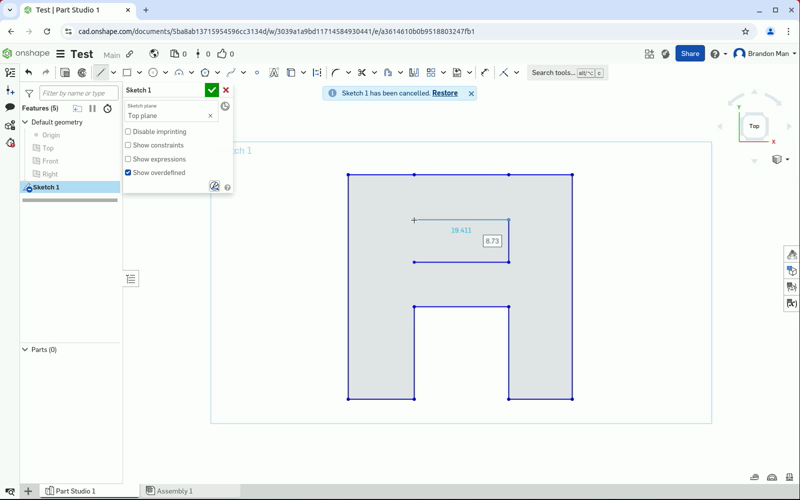
key_up(shift)
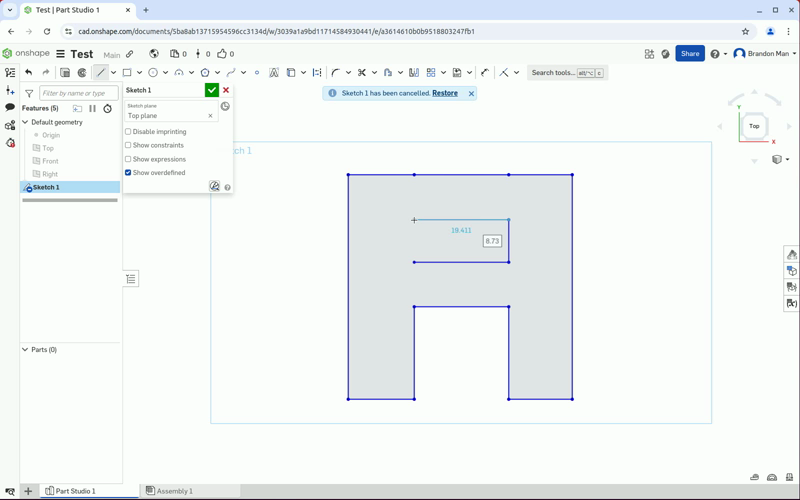
mouse_move(444, 219)
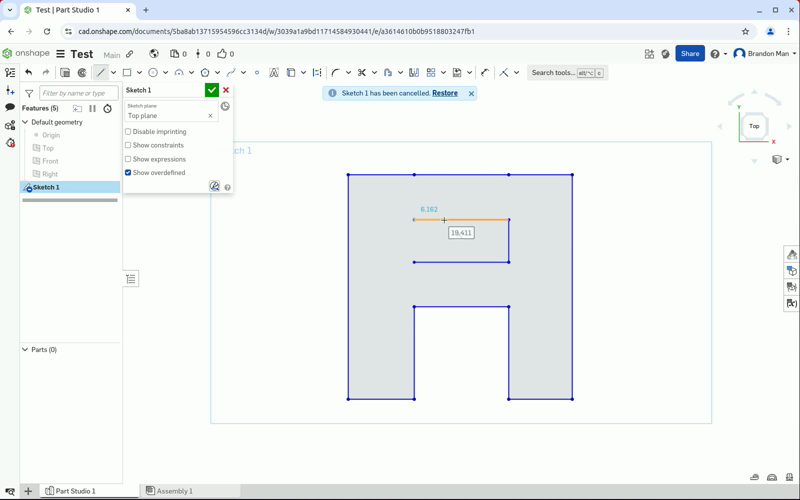
key_down(shift)
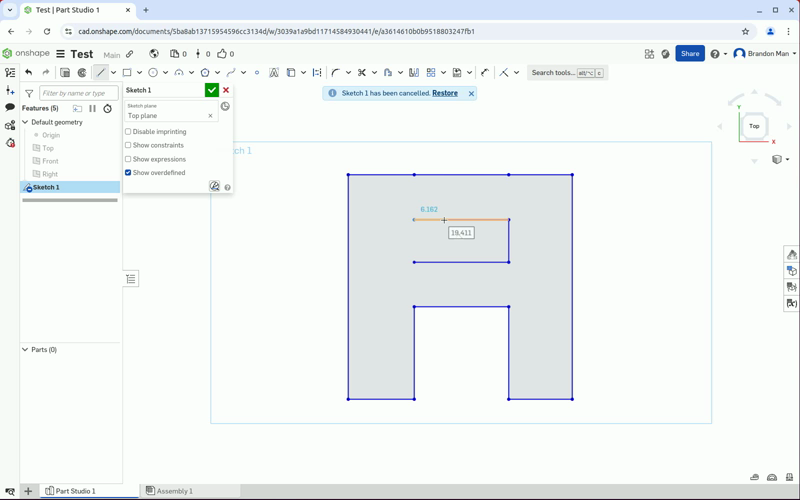
mouse_move(414, 262)
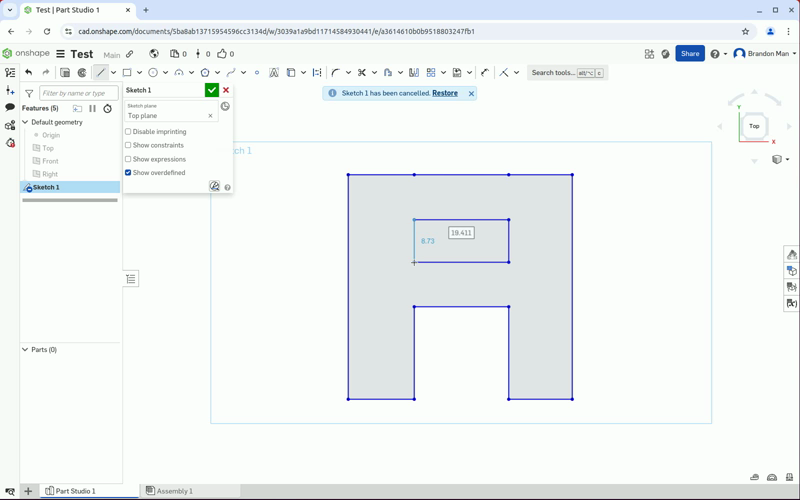
key_up(shift)
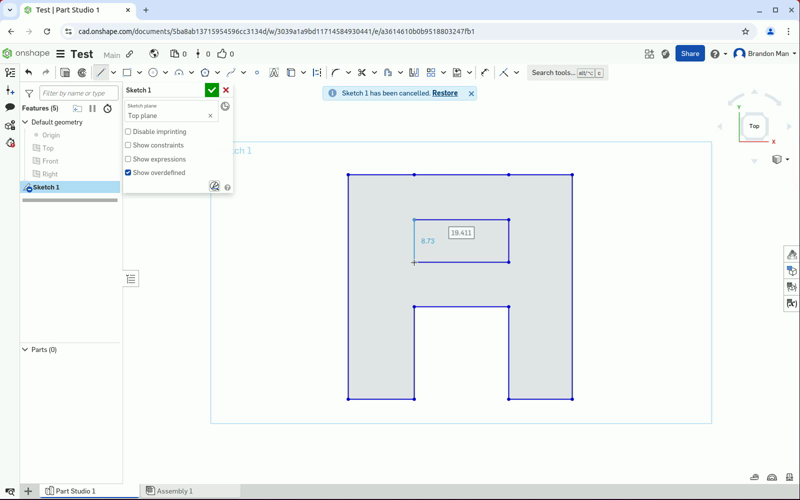
click(414, 262)
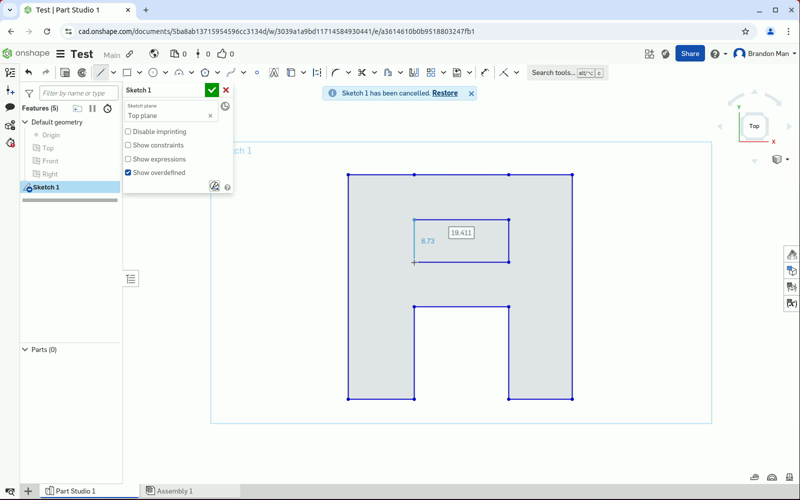
key(esc)
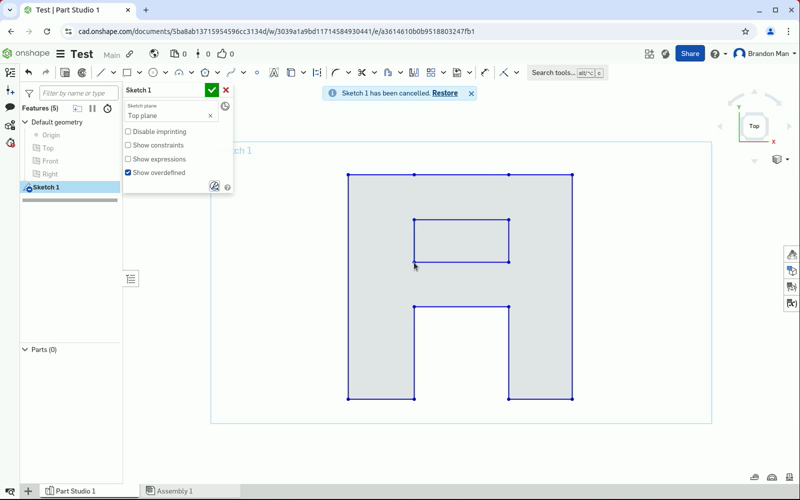
mouse_move(382, 240)
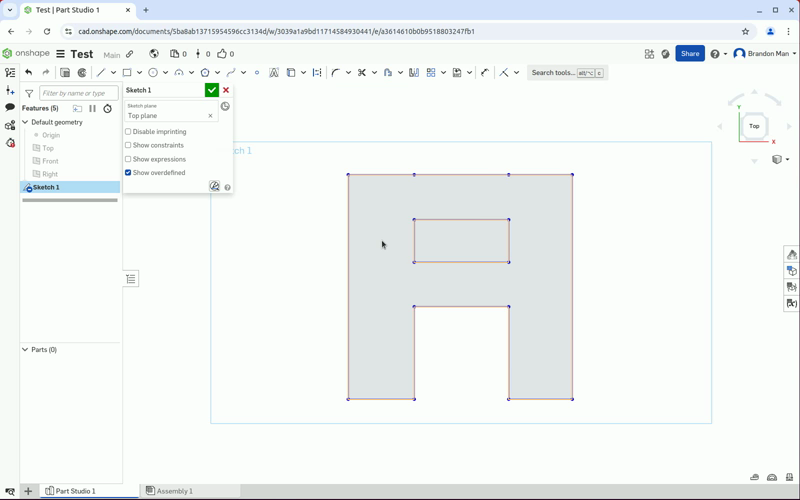
click(382, 240)
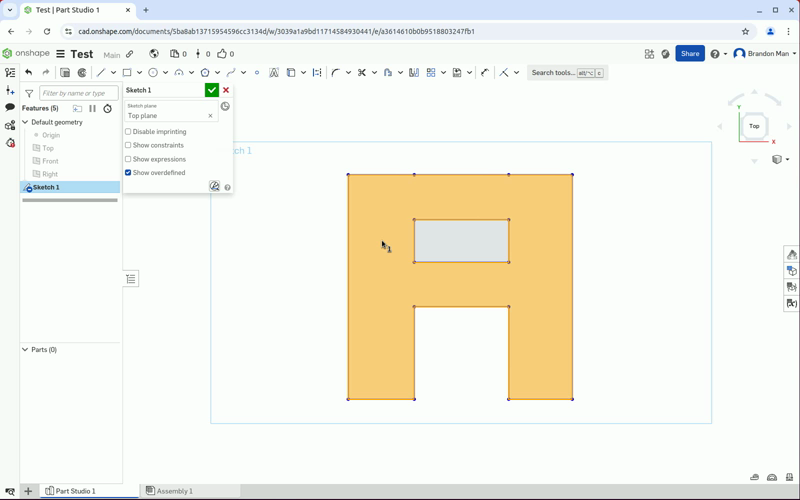
mouse_move(73, 352)
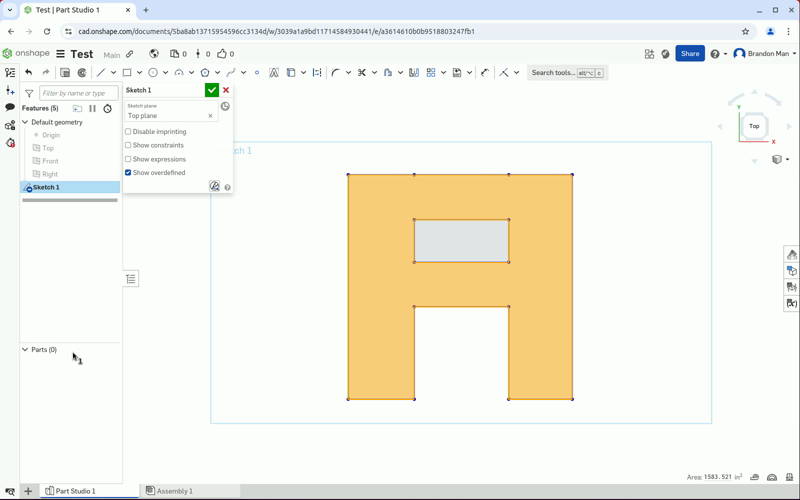
key(shift+y)
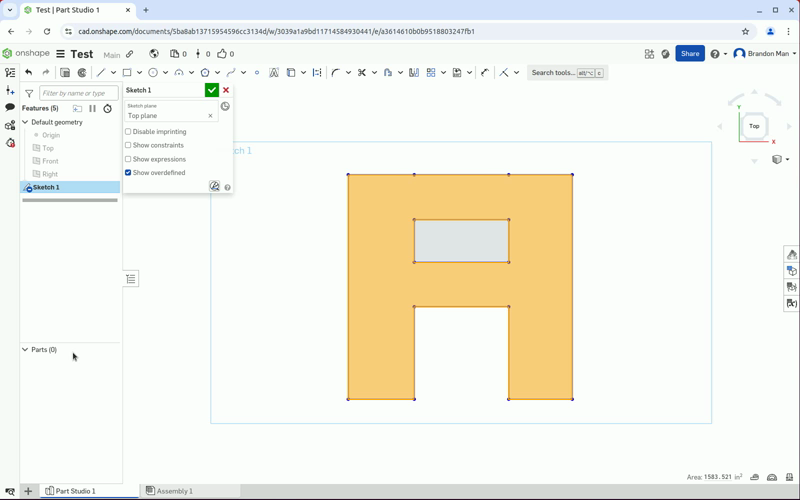
key(shift+e)
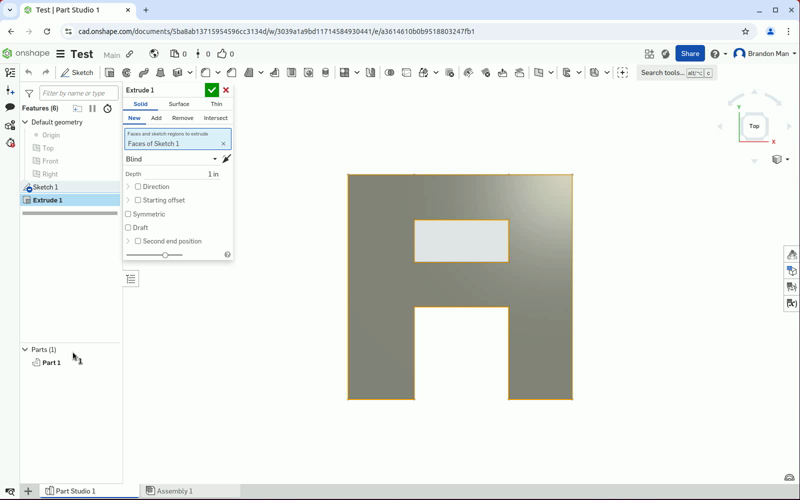
mouse_move(143, 106)
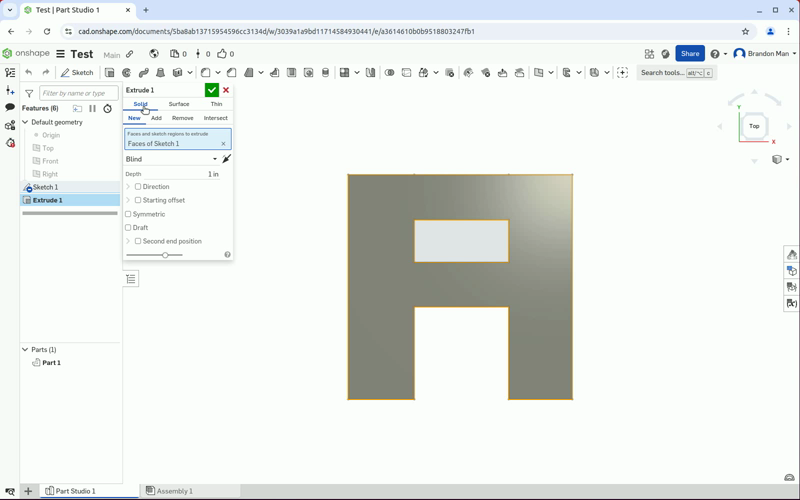
click(143, 106)
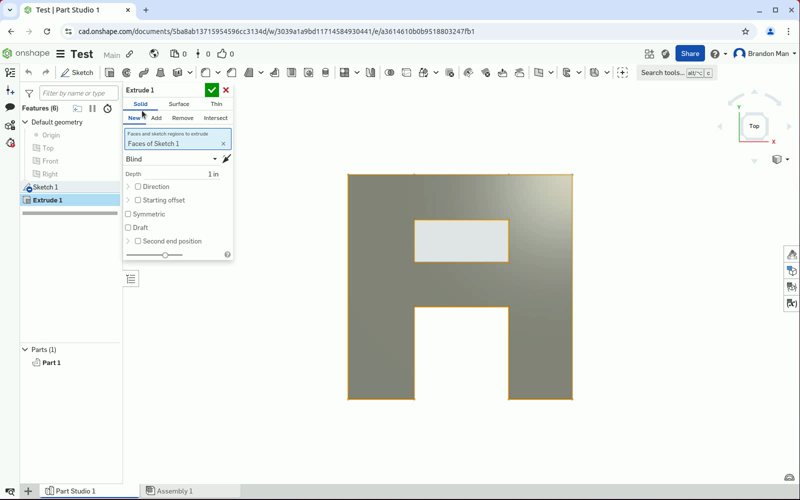
mouse_move(137, 120)
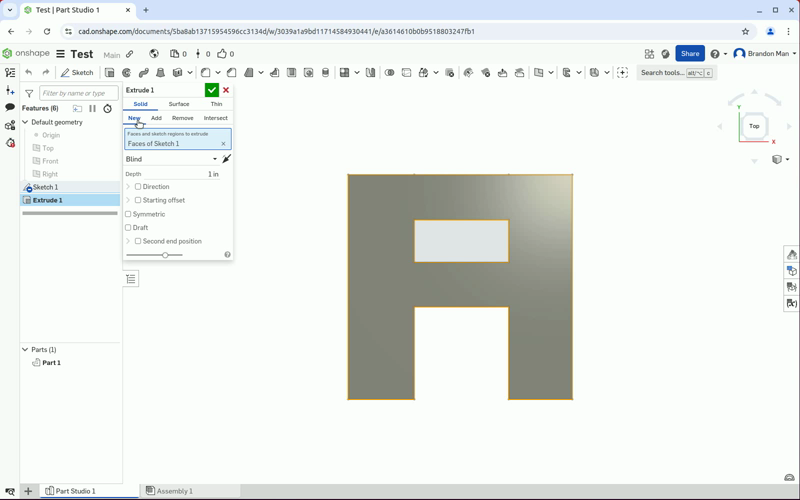
click(137, 120)
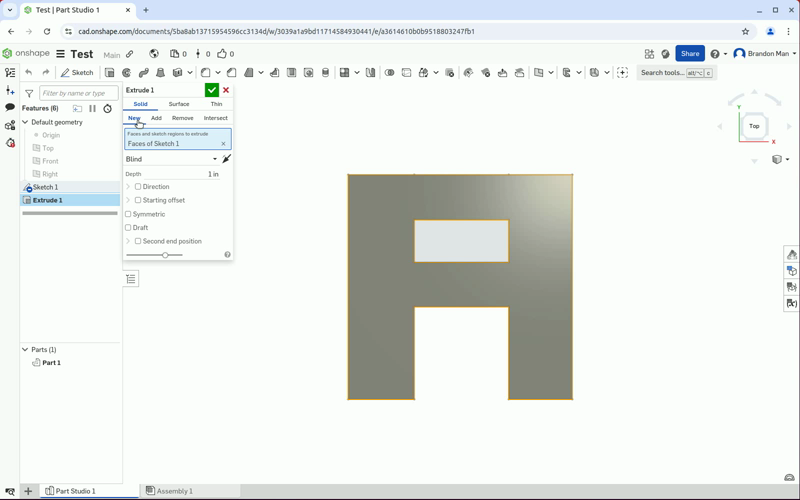
key(tab, 4)
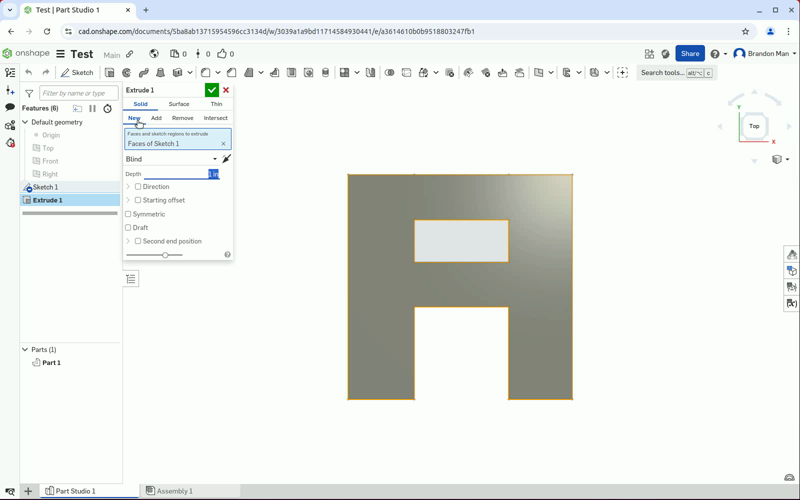
text(46.216)
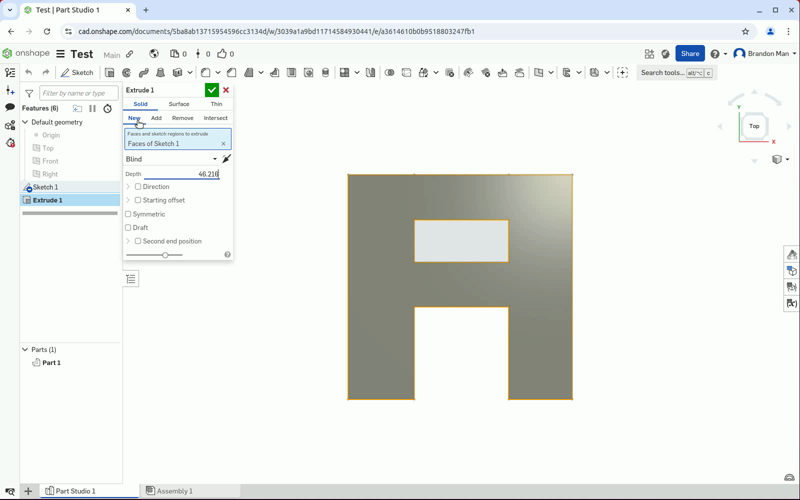
key(tab, 3)
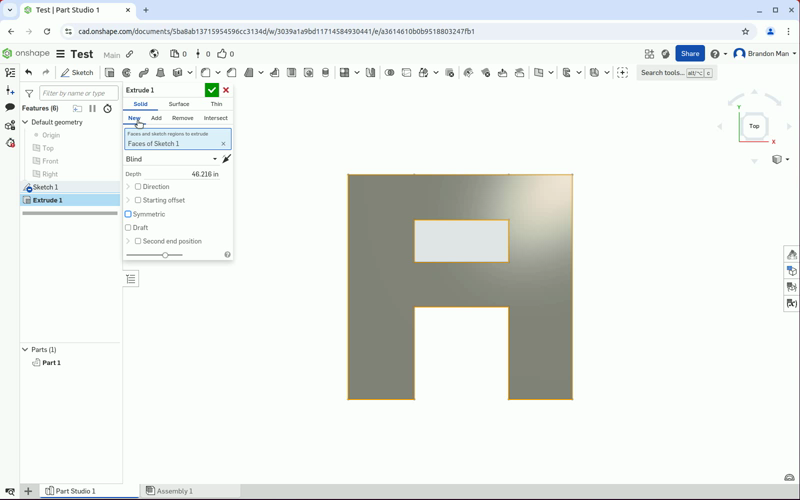
key(space)
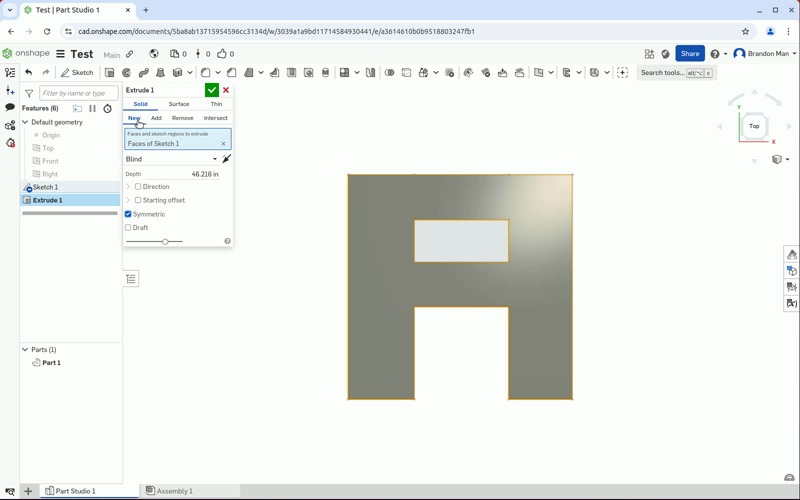
key(enter)
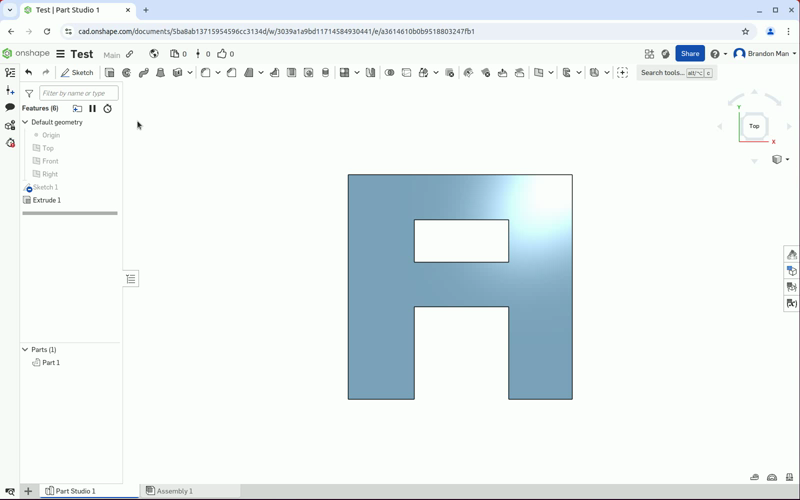
key(shift+h)
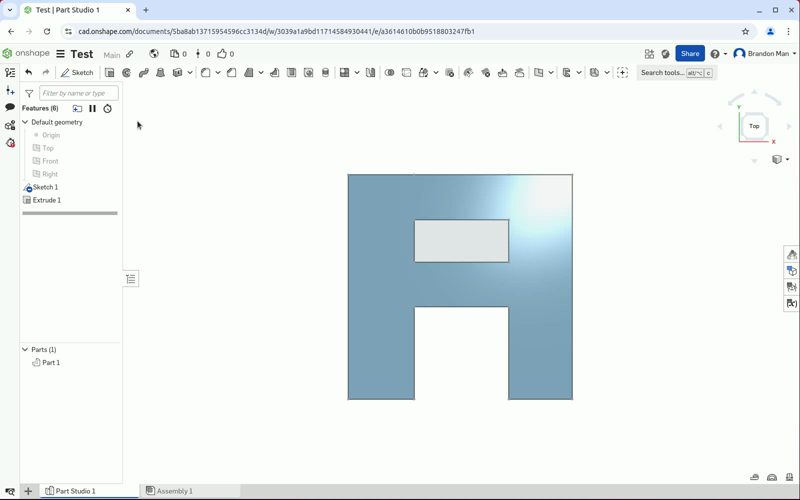
key(shift+h)
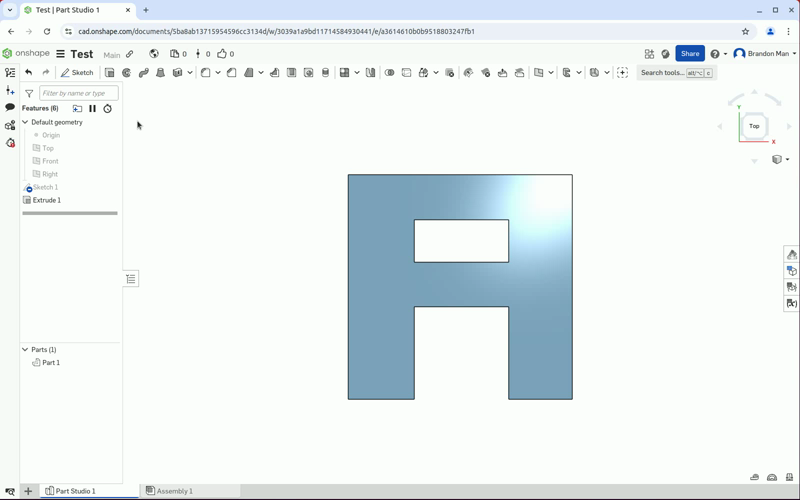
mouse_move(73, 189)
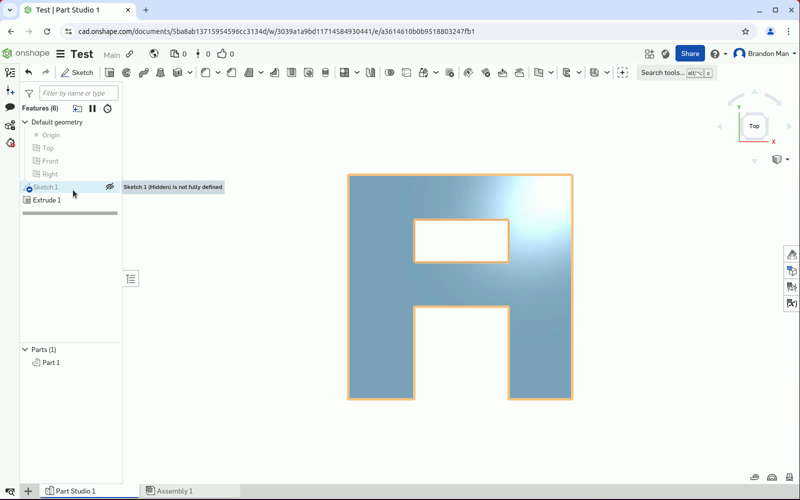
click(73, 189)
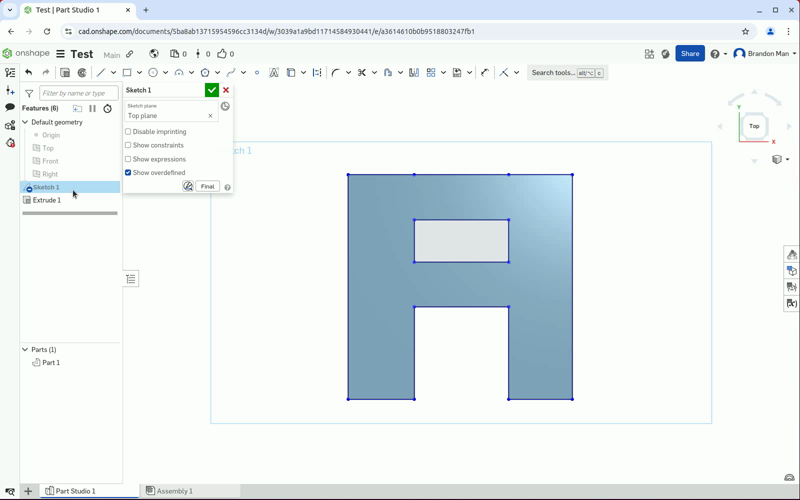
mouse_move(229, 92)
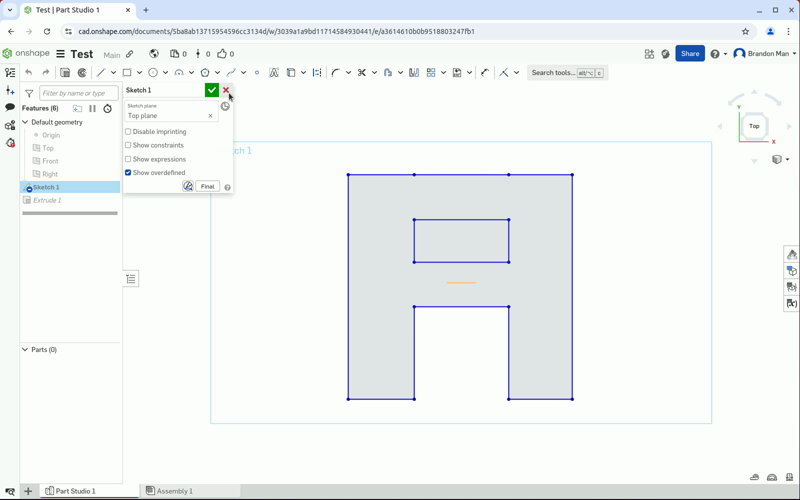
click(229, 92)
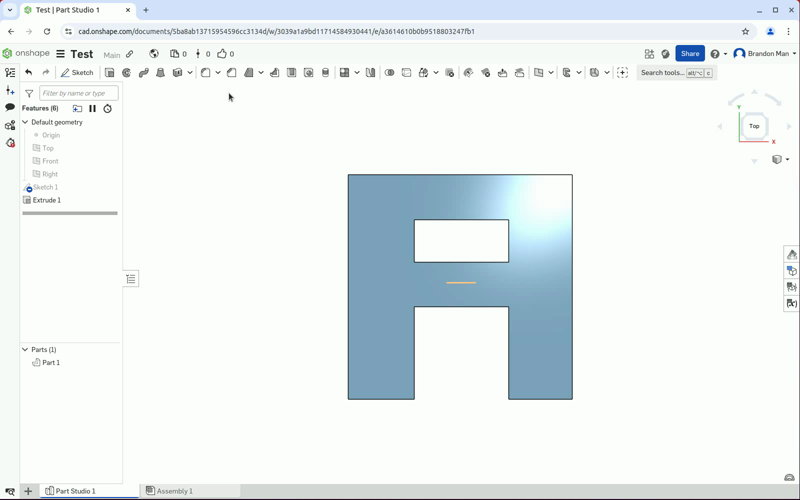
mouse_move(73, 352)
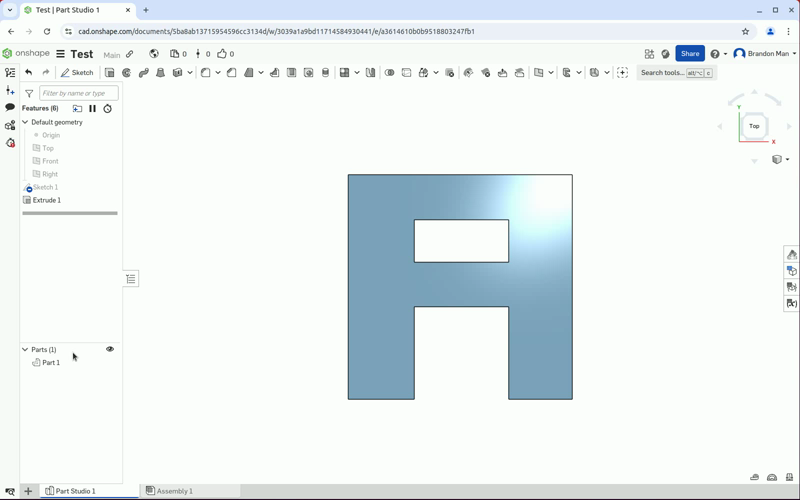
key(y)
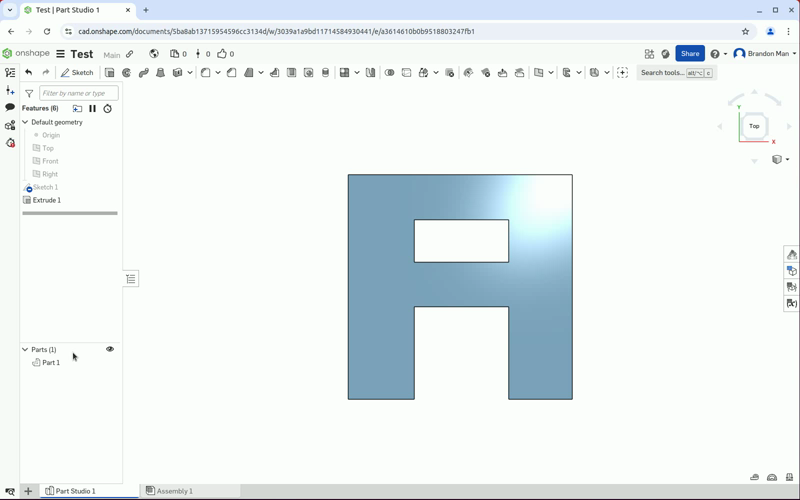
key(shift+p)
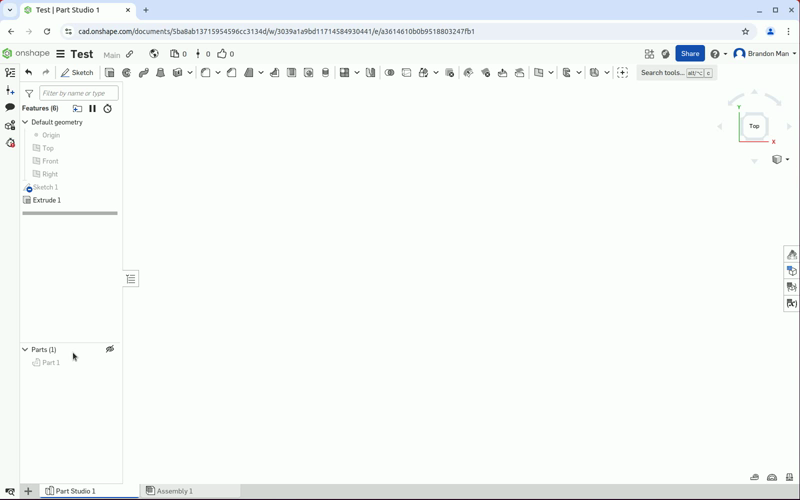
key(space)
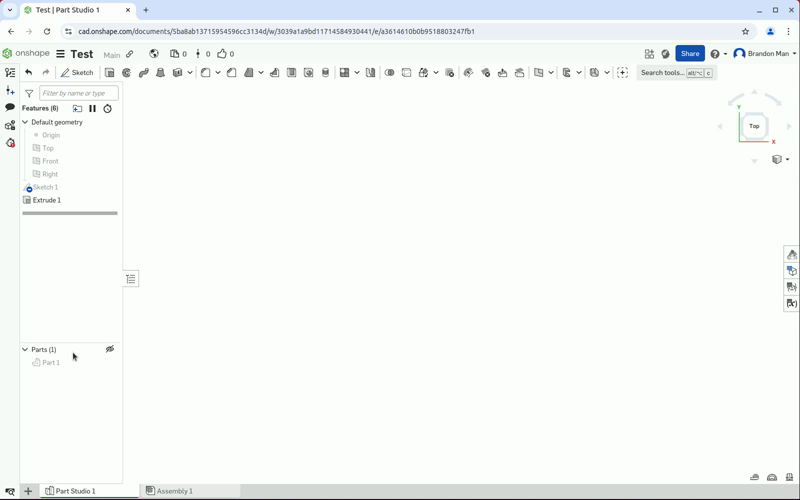
key_down(shift)
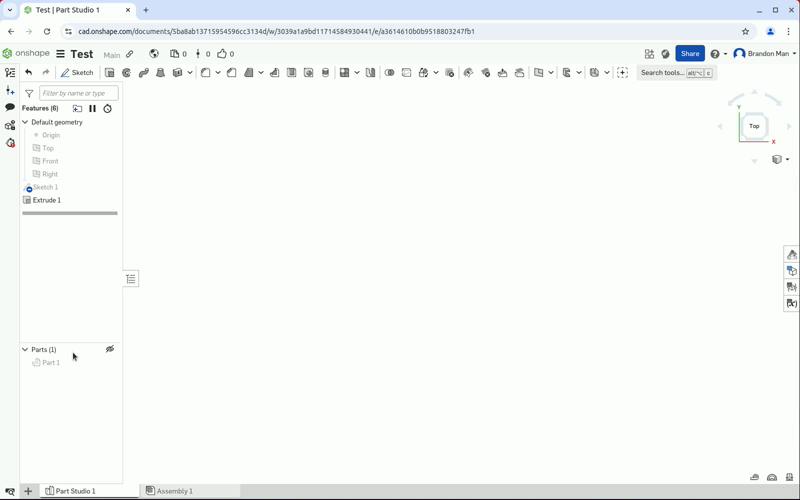
key(up)
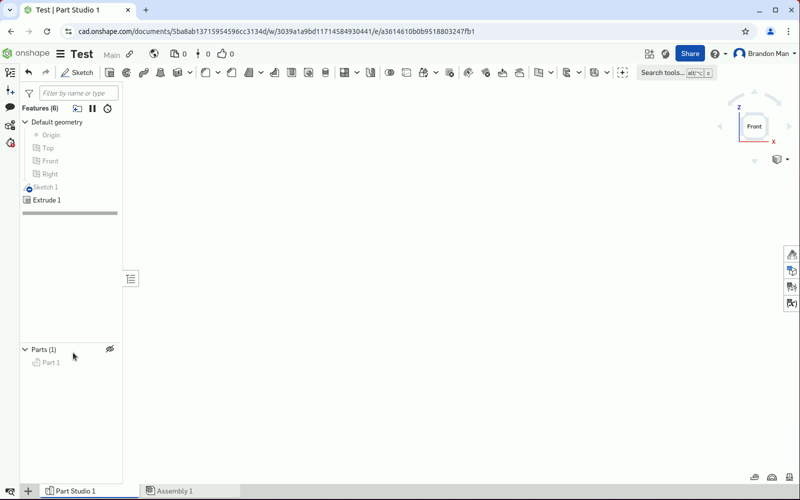
key_up(shift)
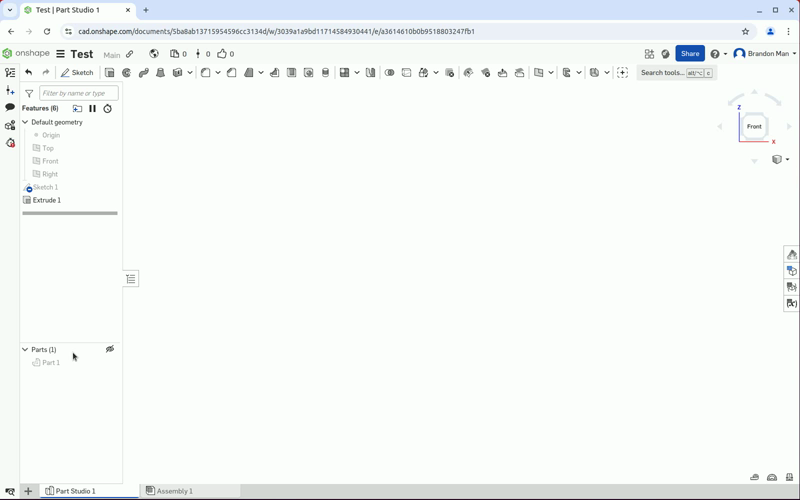
mouse_move(73, 352)
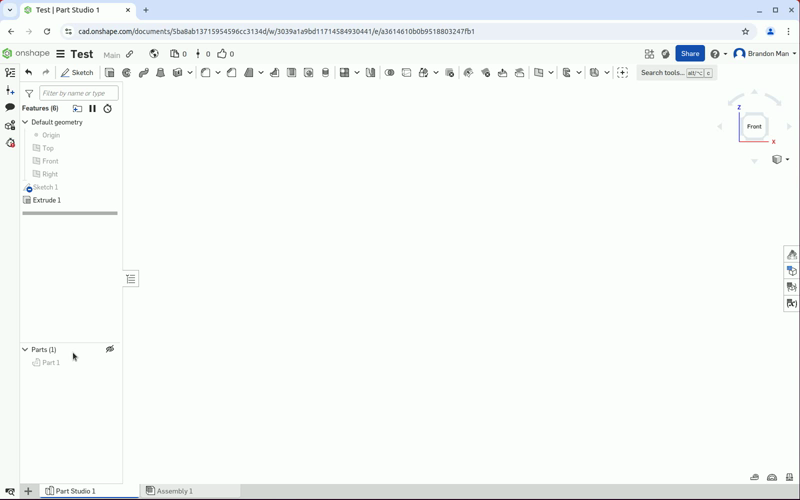
key(shift+y)
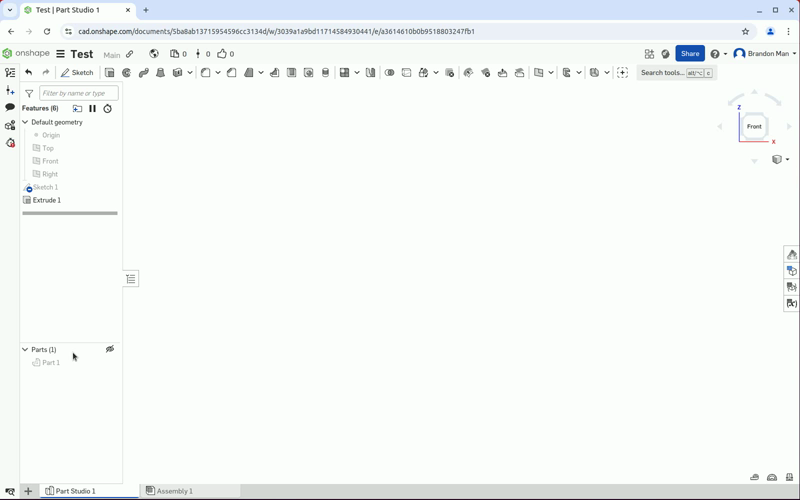
key(shift+s)
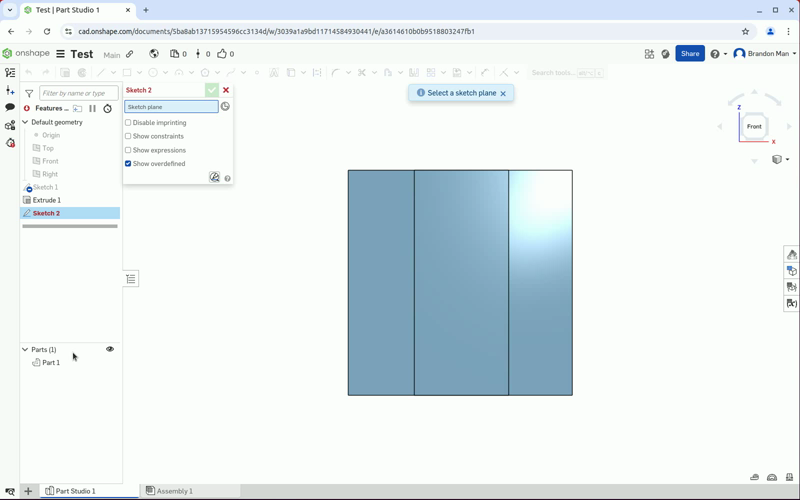
mouse_move(73, 163)
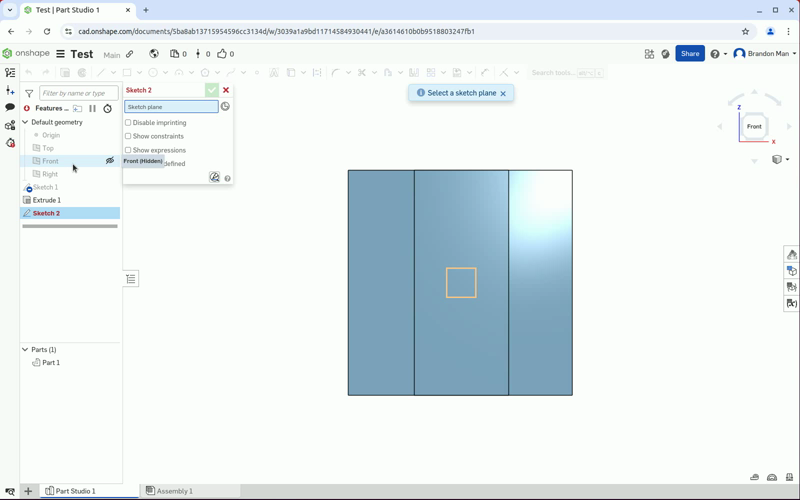
click(73, 163)
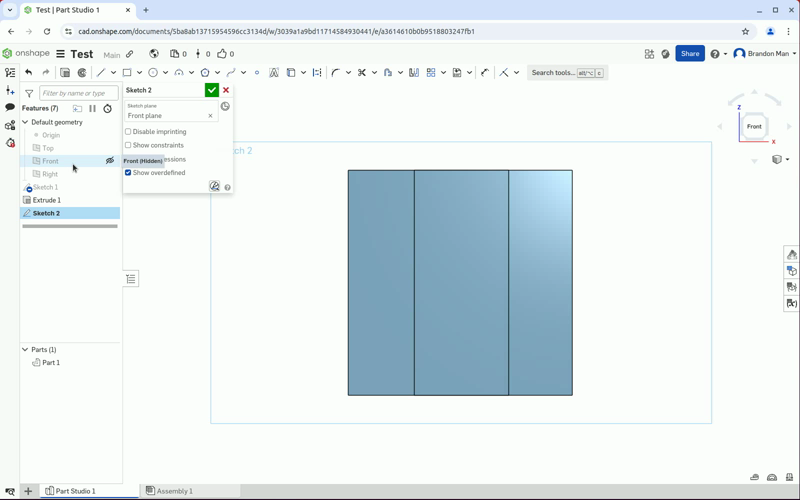
mouse_move(73, 352)
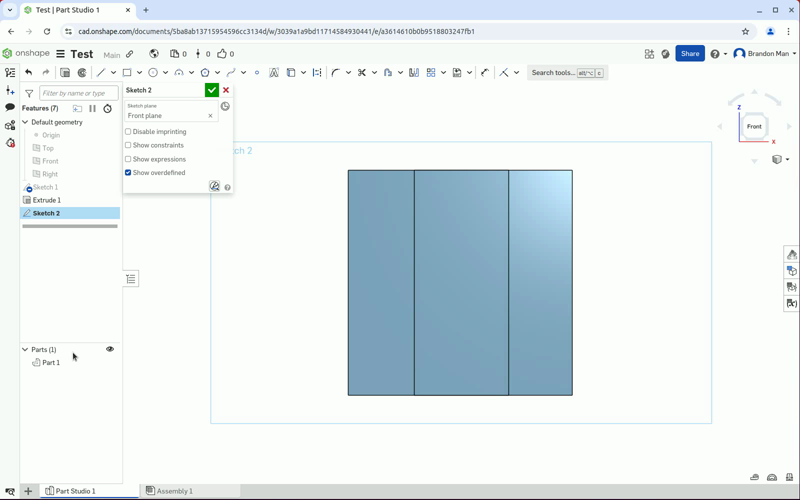
key(y)
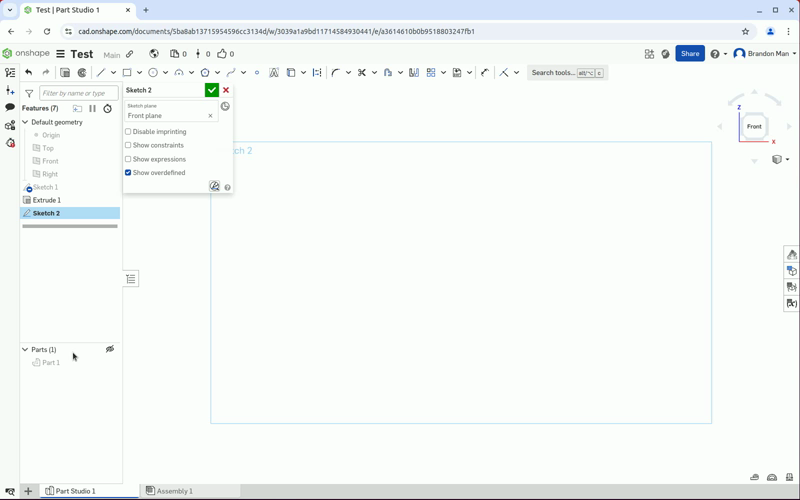
key(l)
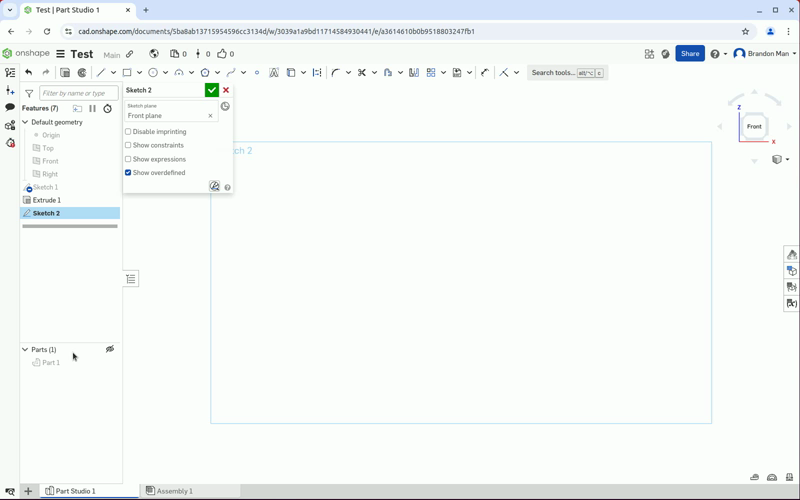
key_down(shift)
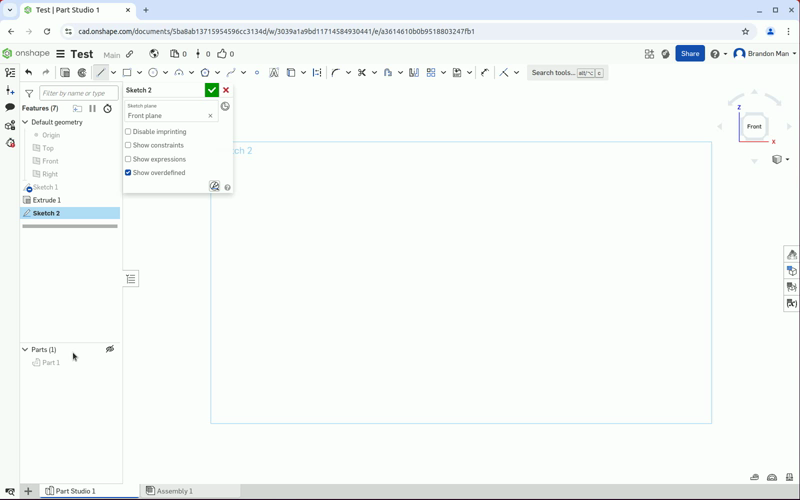
mouse_move(348, 395)
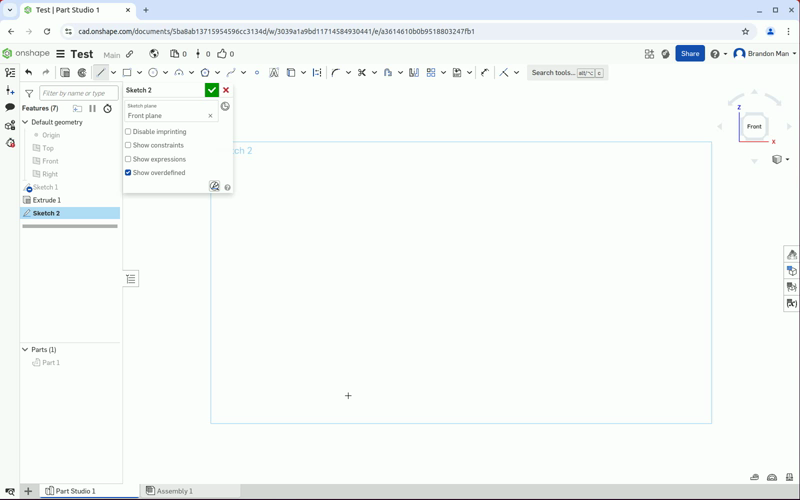
click(348, 395)
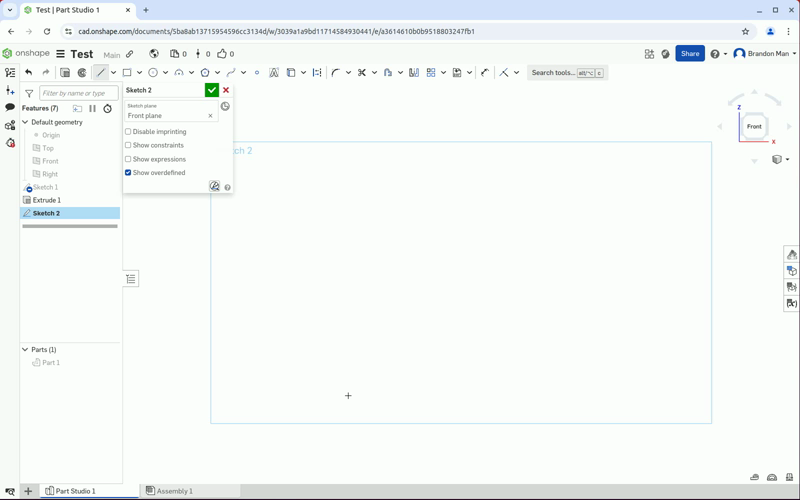
key_up(shift)
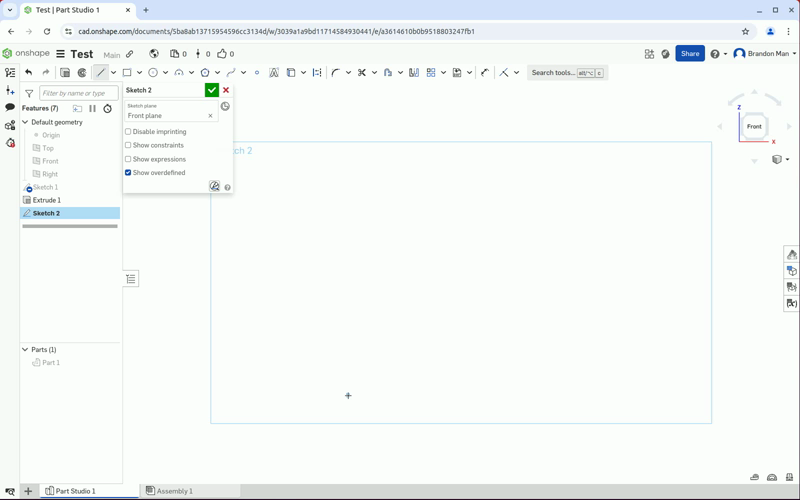
key_down(shift)
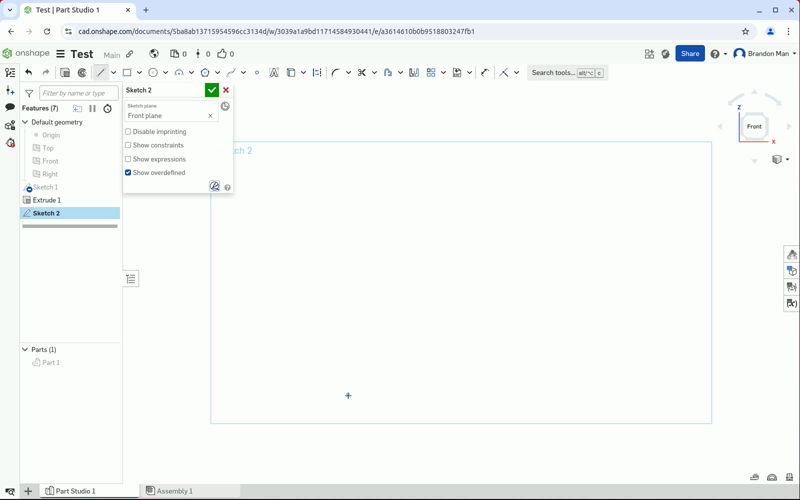
mouse_move(513, 395)
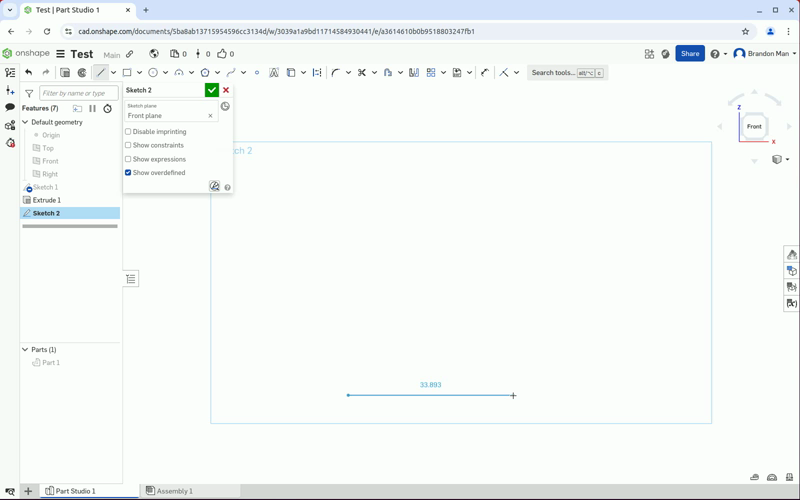
click(513, 395)
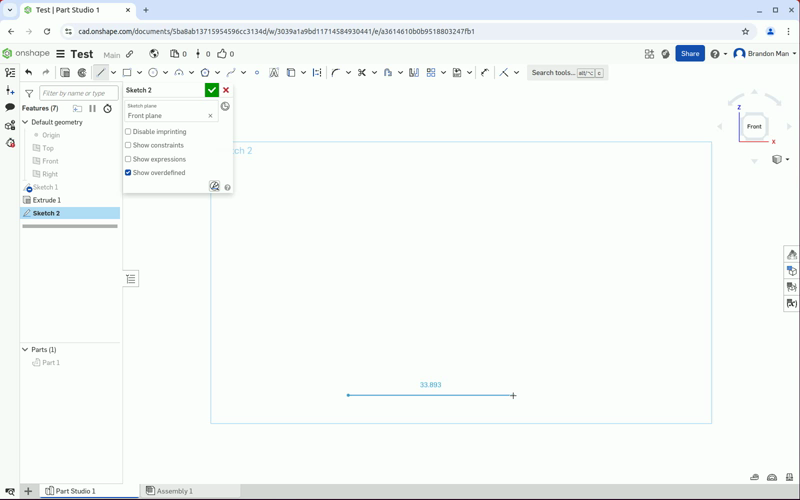
key_up(shift)
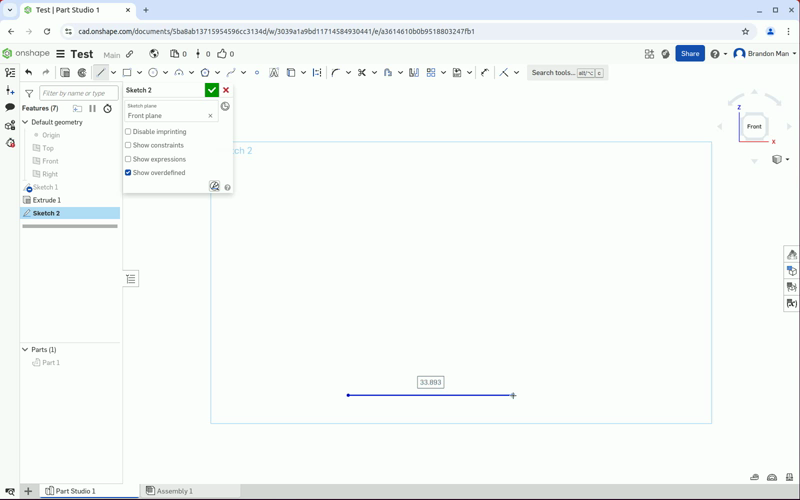
key_down(shift)
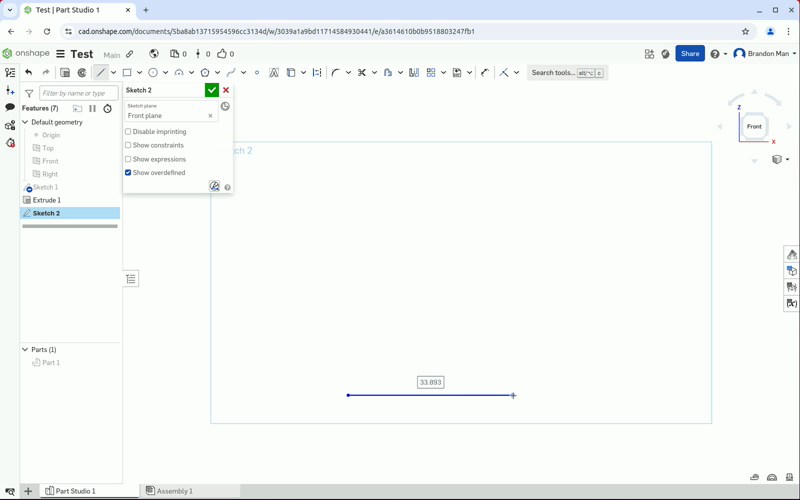
mouse_move(543, 395)
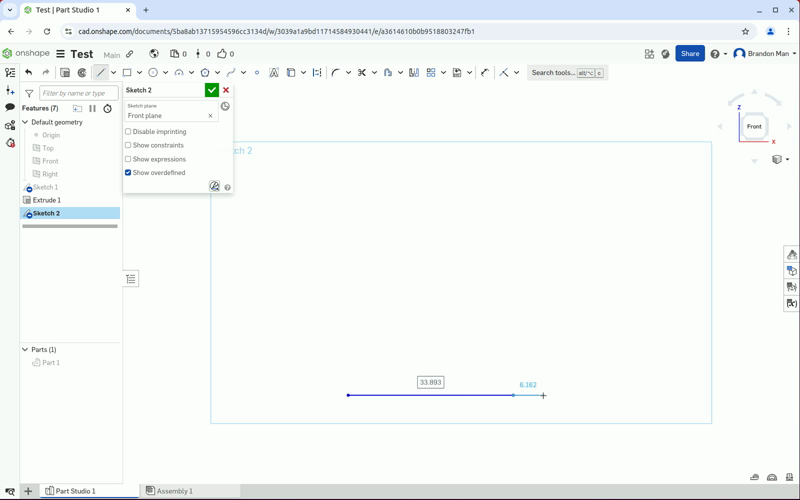
mouse_move(572, 395)
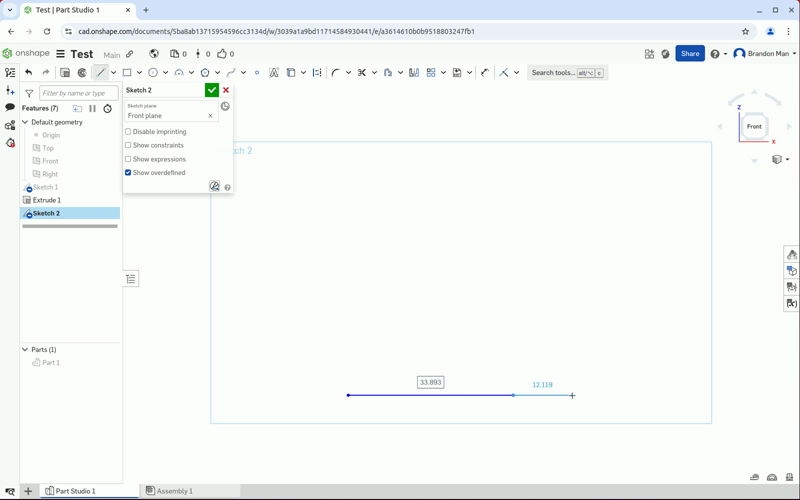
click(572, 395)
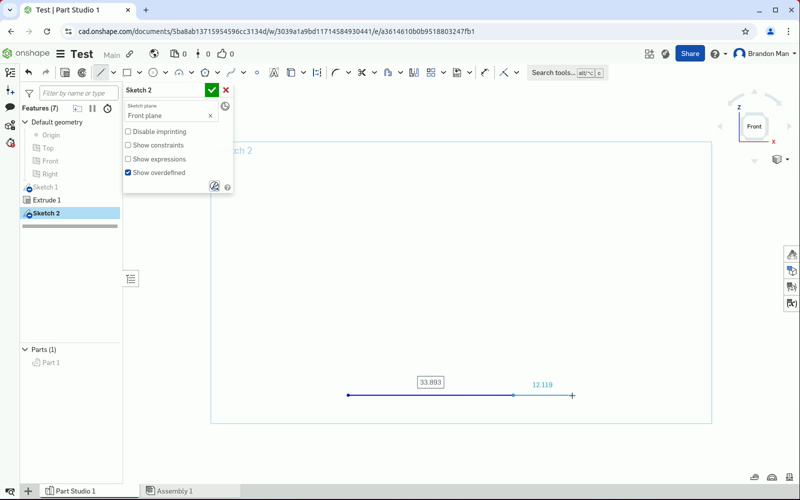
key_up(shift)
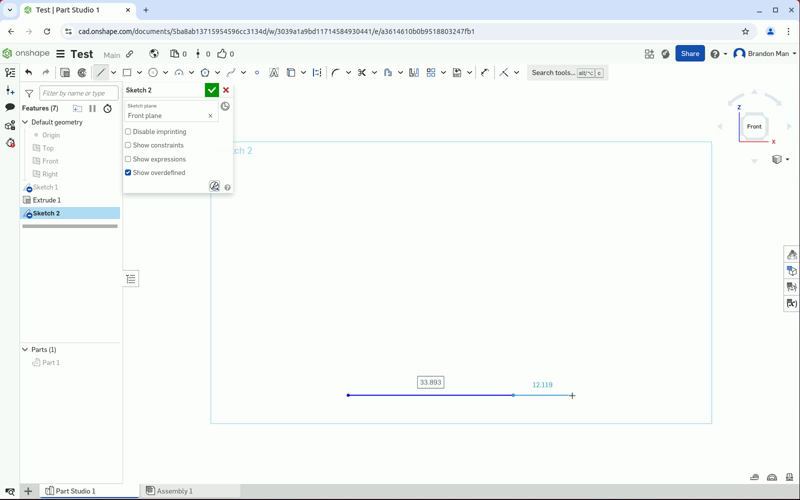
key_down(shift)
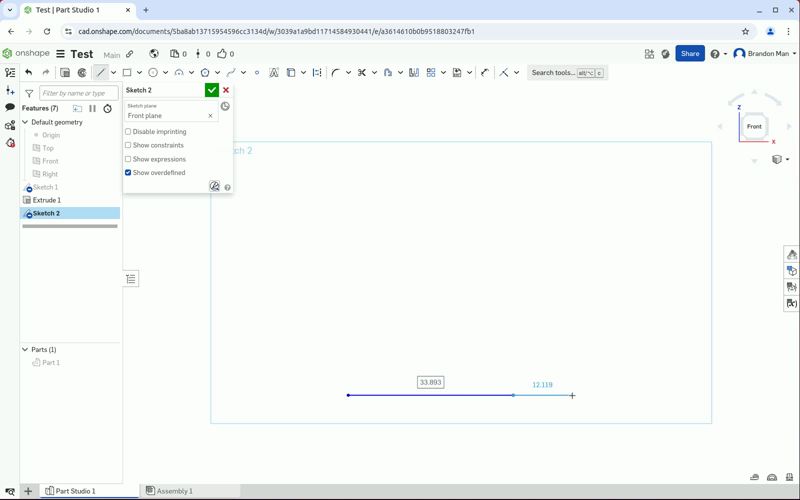
mouse_move(572, 171)
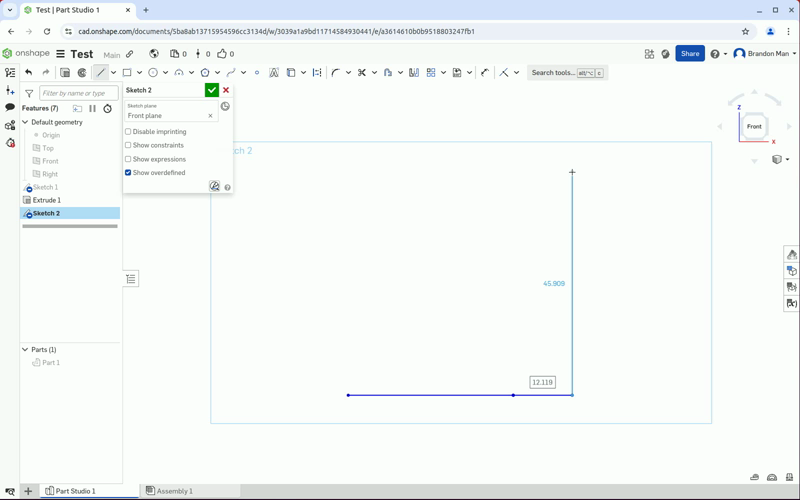
click(572, 171)
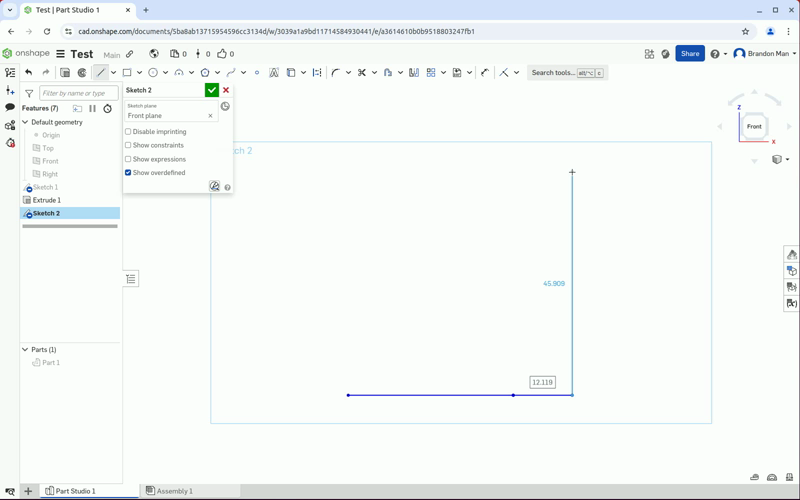
key_up(shift)
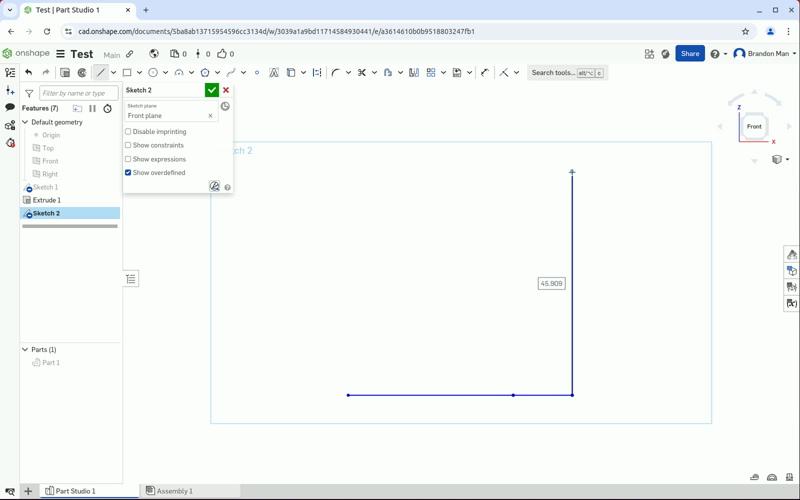
key_down(shift)
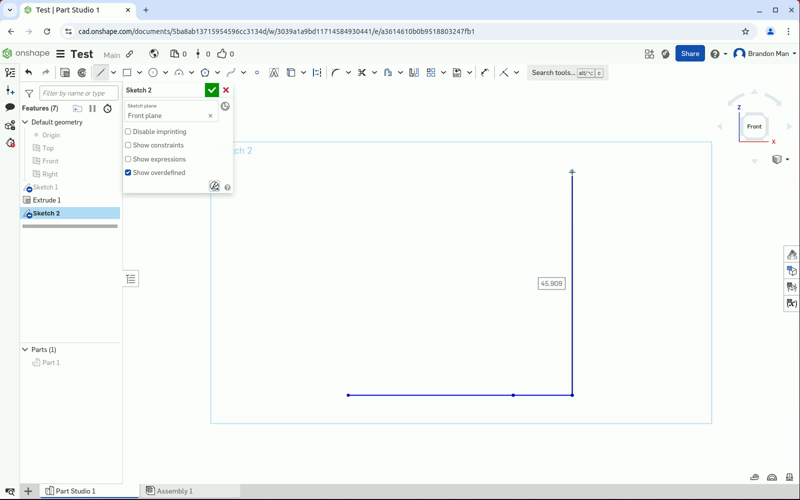
mouse_move(589, 171)
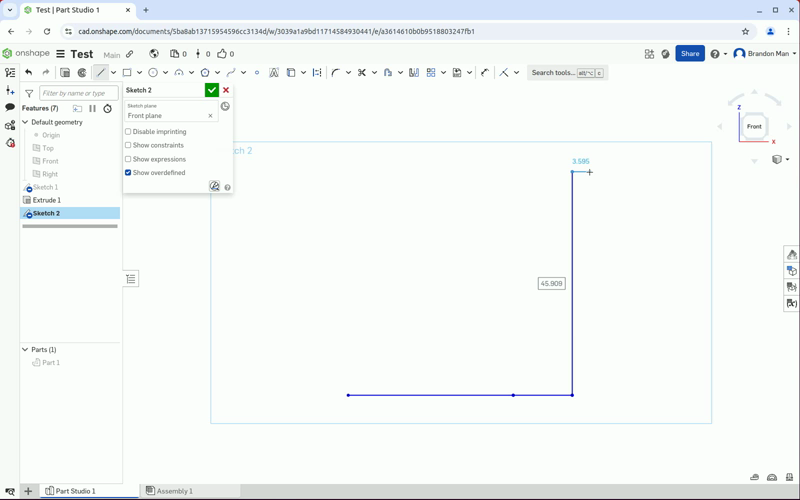
mouse_move(513, 171)
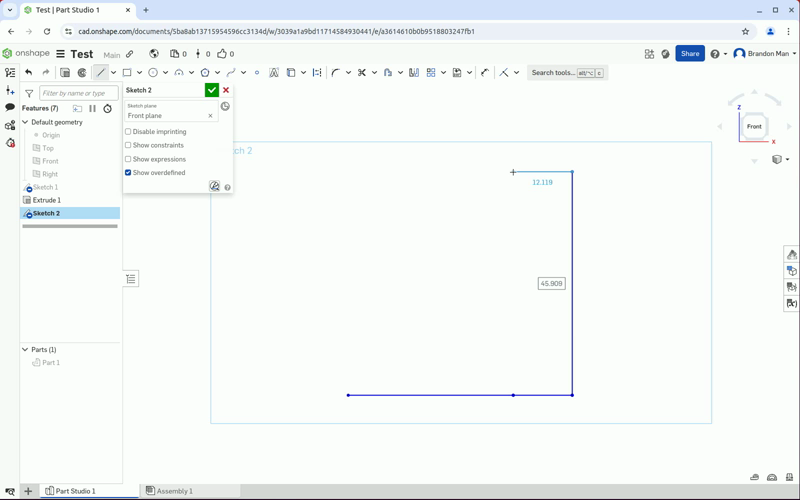
click(513, 171)
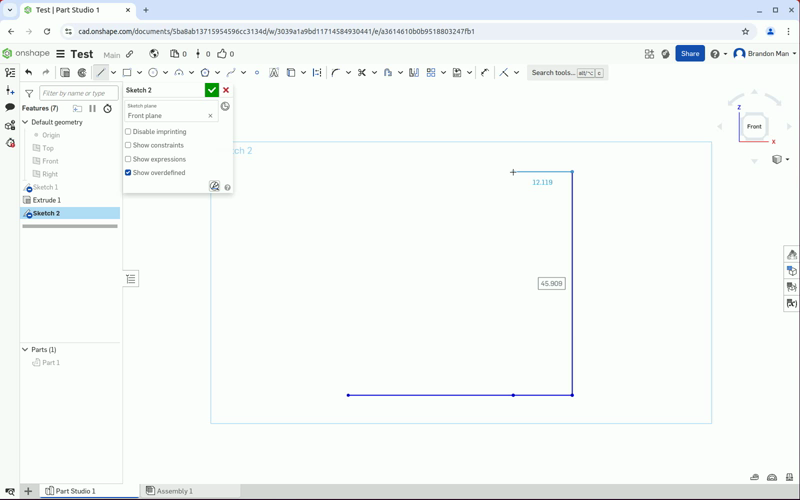
key_up(shift)
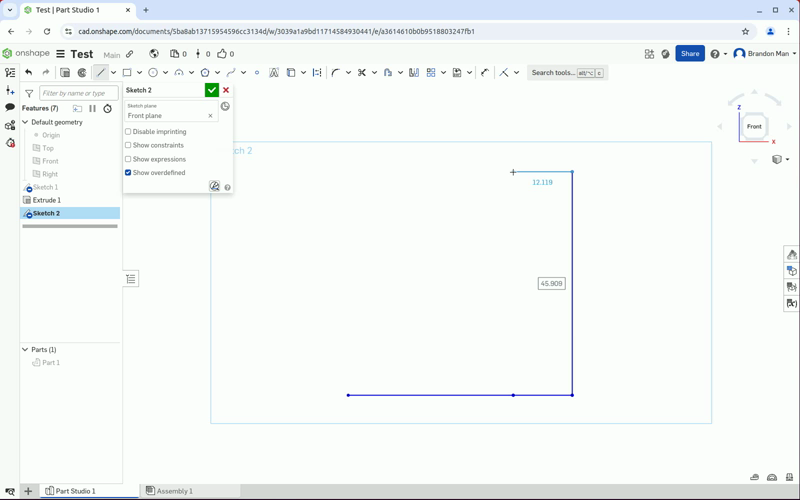
key_down(shift)
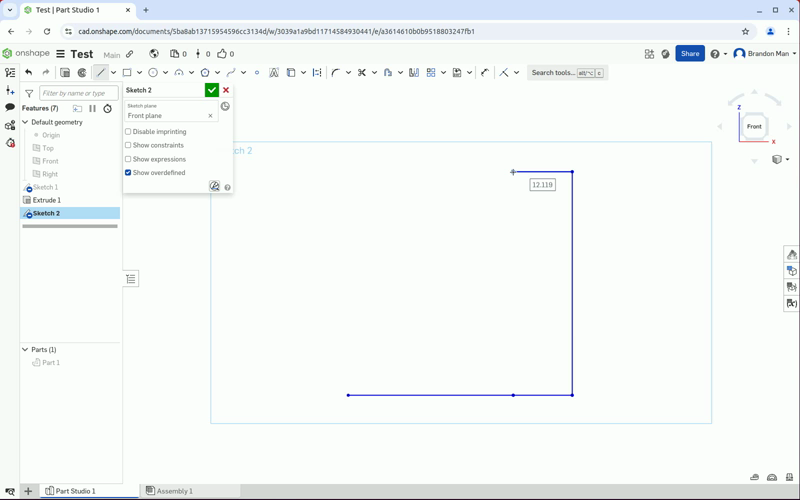
mouse_move(513, 336)
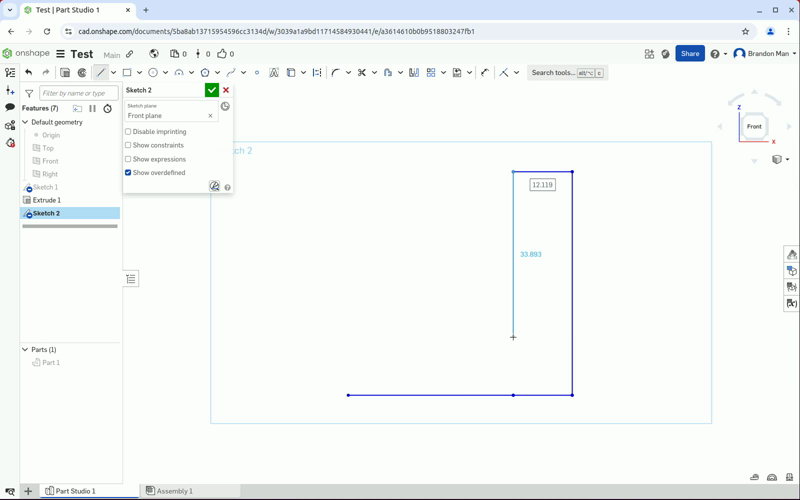
click(513, 336)
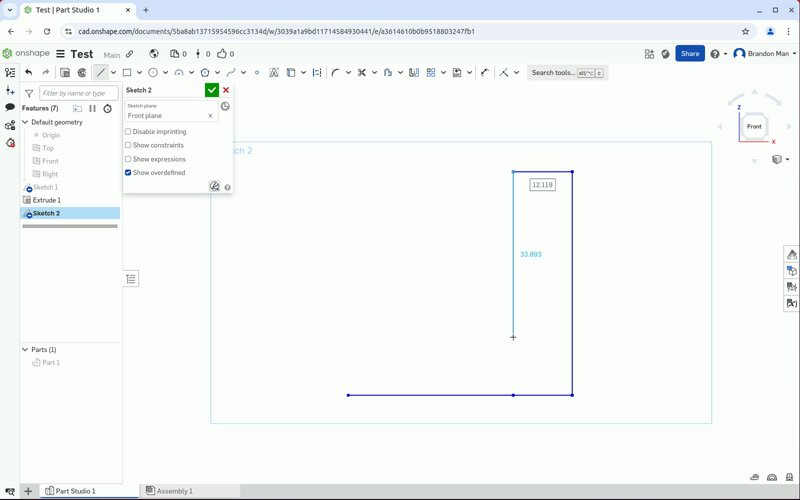
key_up(shift)
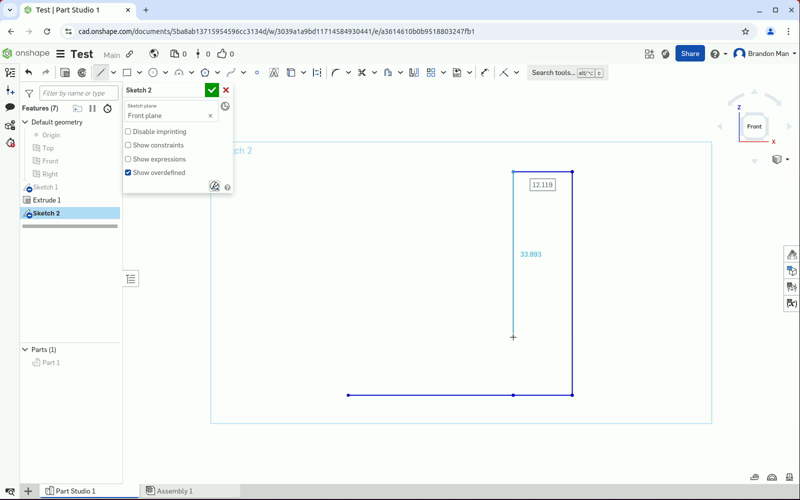
key_down(shift)
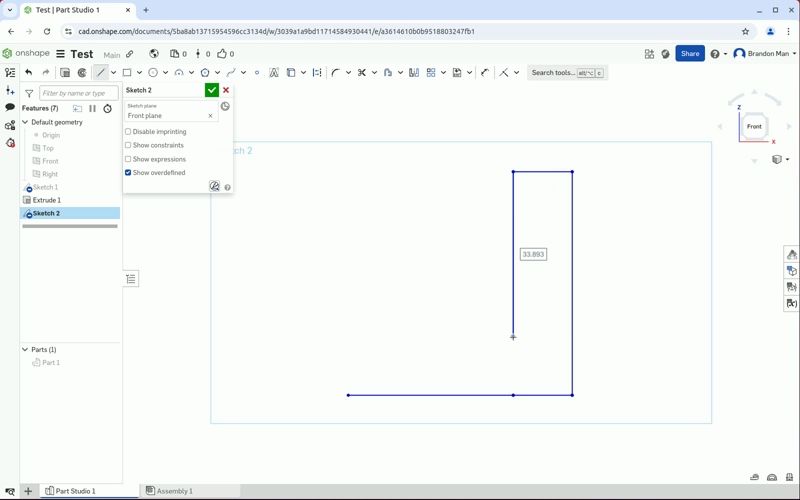
mouse_move(402, 336)
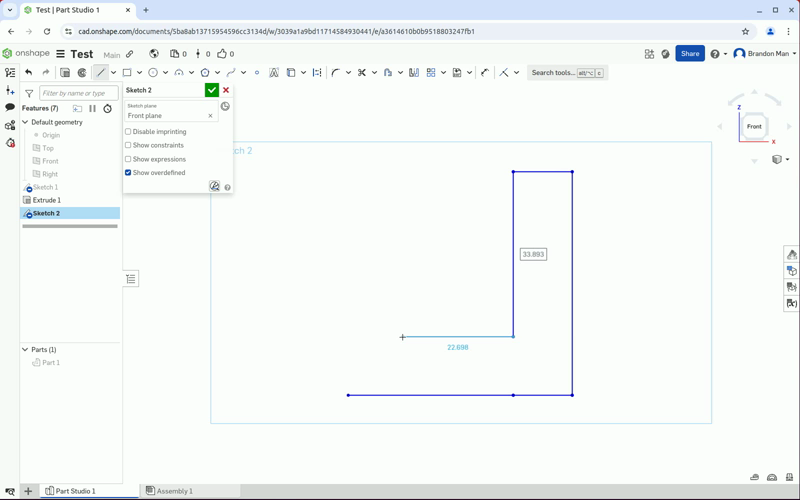
click(402, 336)
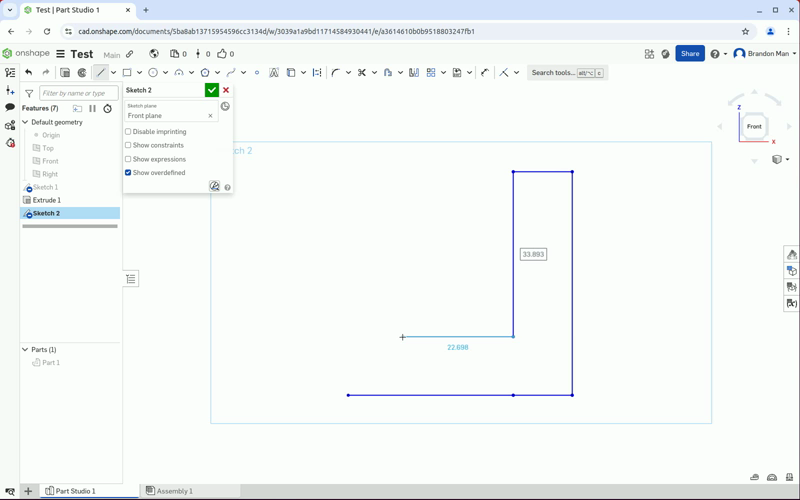
key_up(shift)
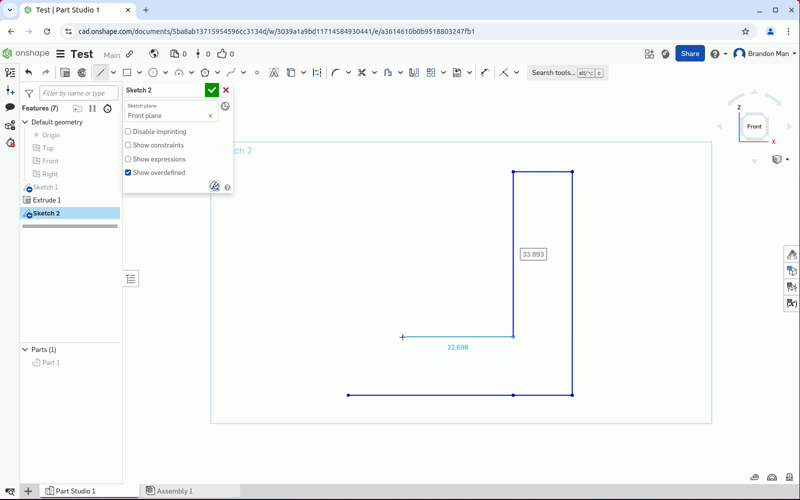
key_down(shift)
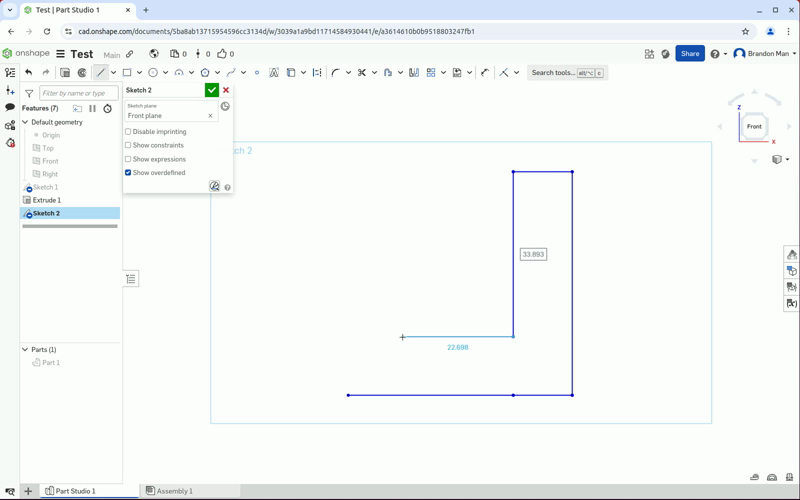
mouse_move(432, 336)
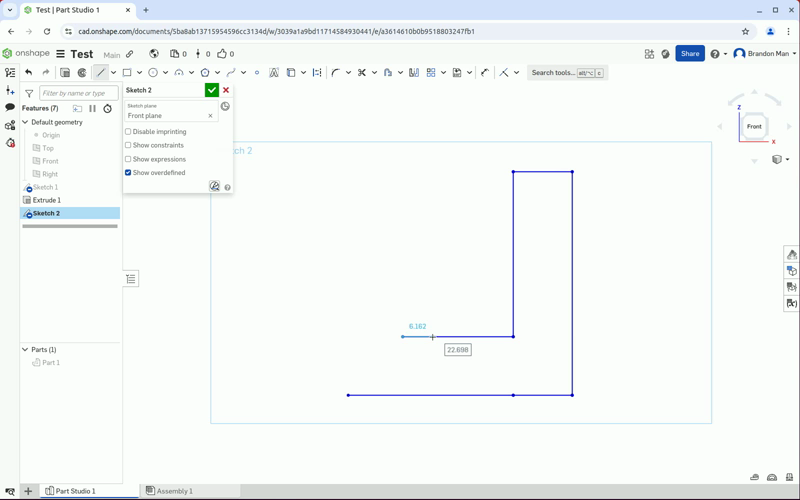
mouse_move(402, 298)
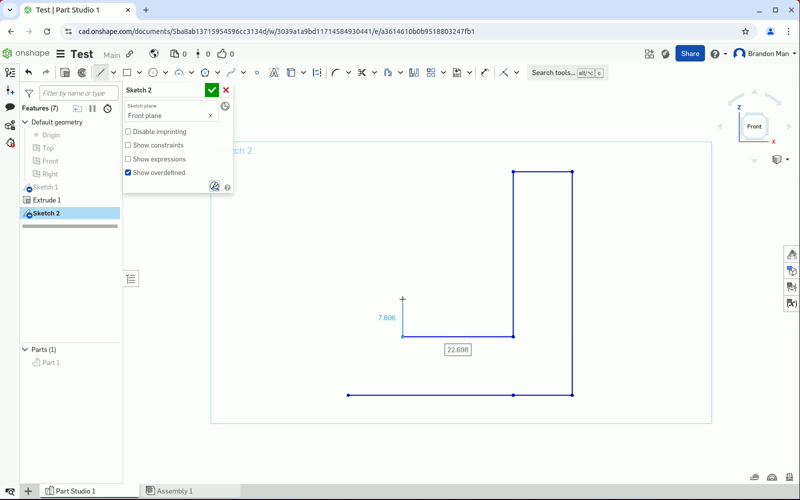
click(402, 298)
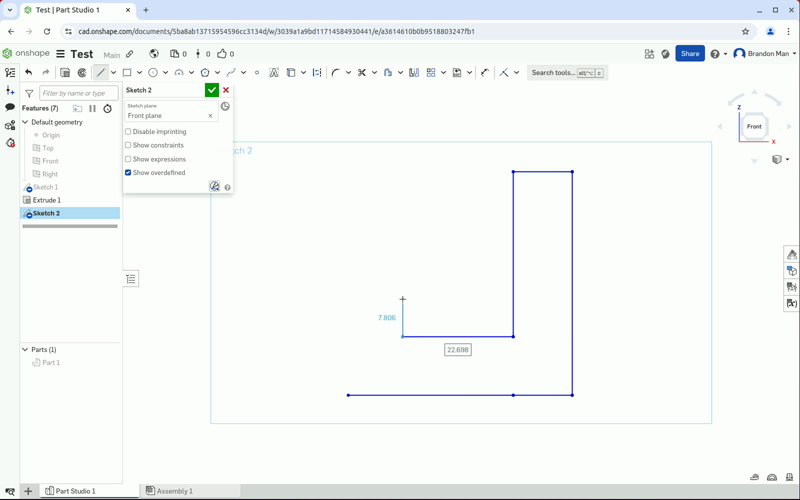
key_up(shift)
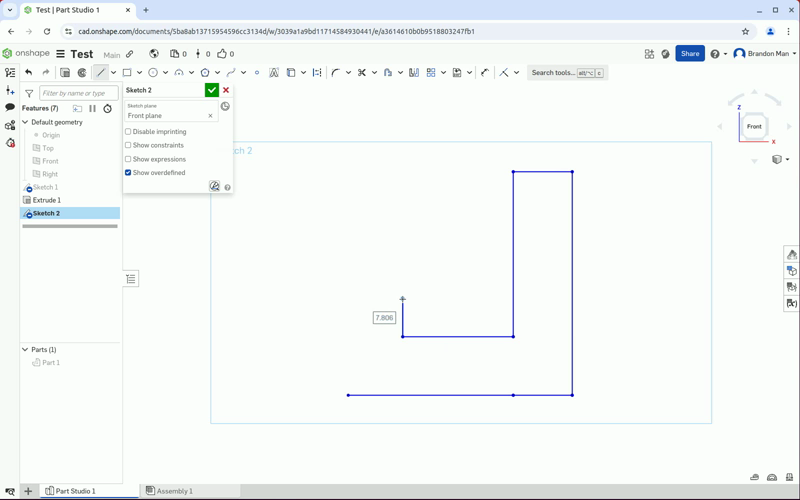
key_down(shift)
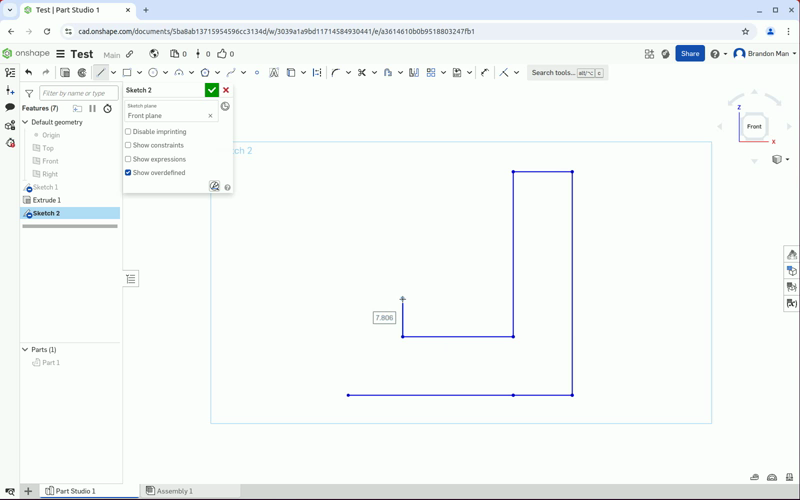
mouse_move(432, 298)
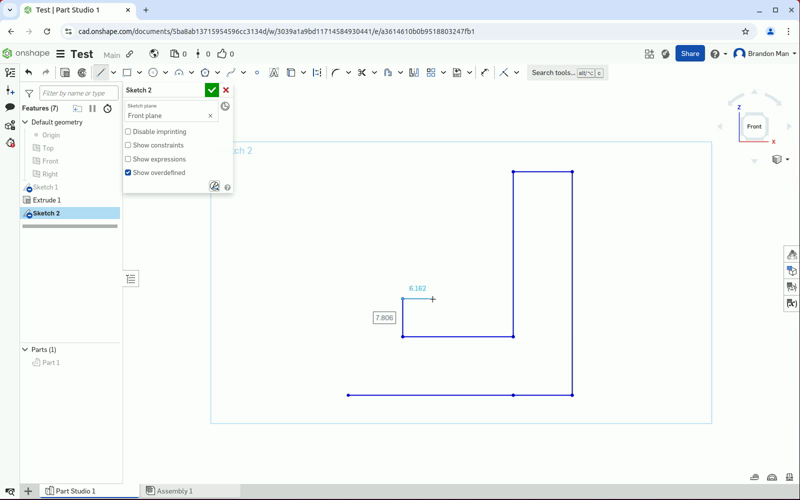
mouse_move(348, 298)
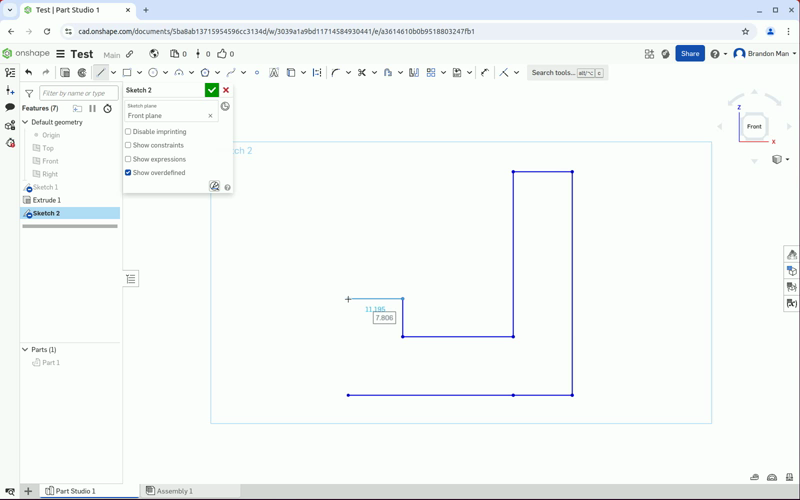
click(348, 298)
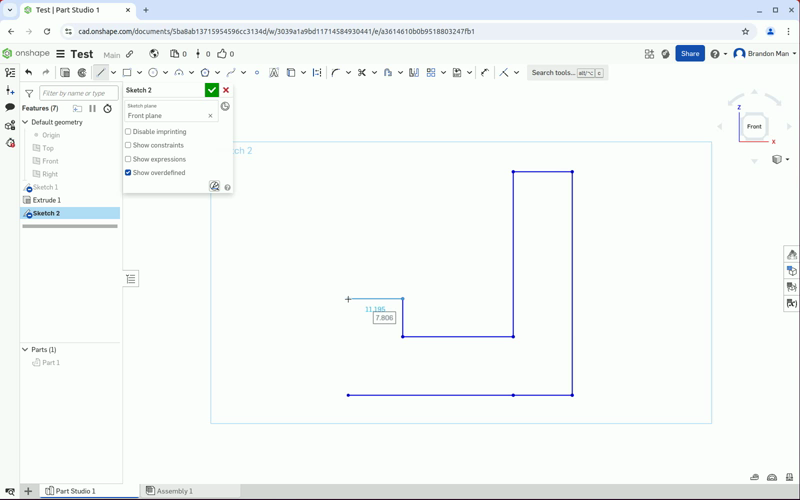
key_up(shift)
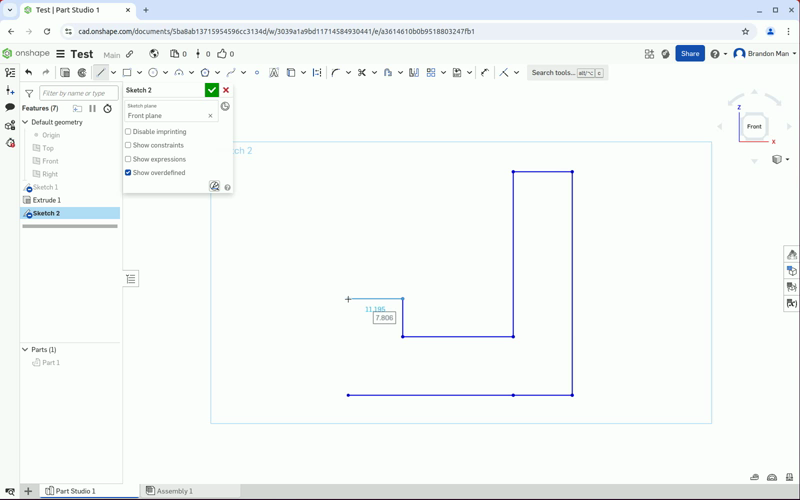
key_down(shift)
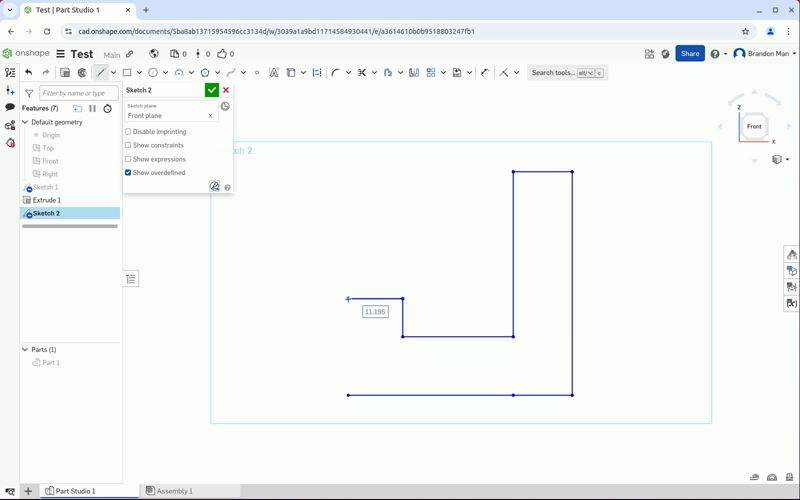
mouse_move(378, 298)
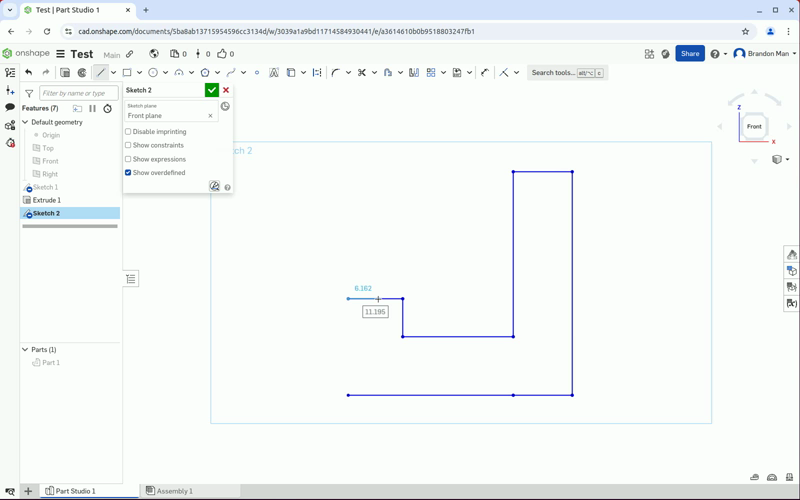
mouse_move(348, 336)
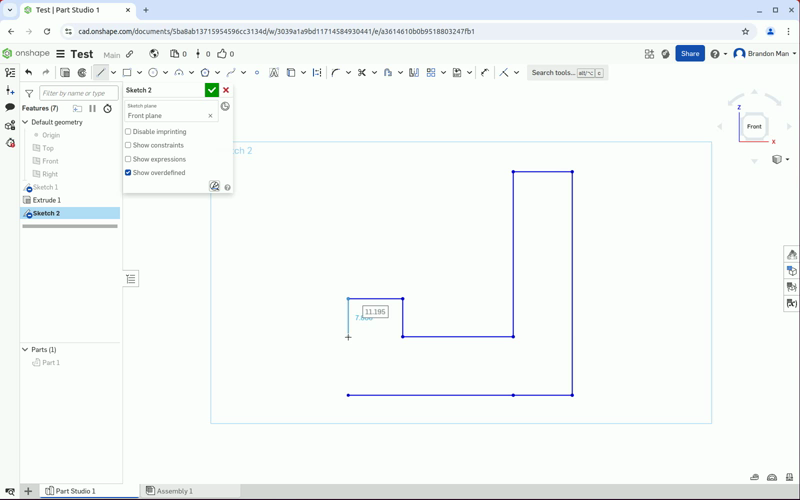
click(348, 336)
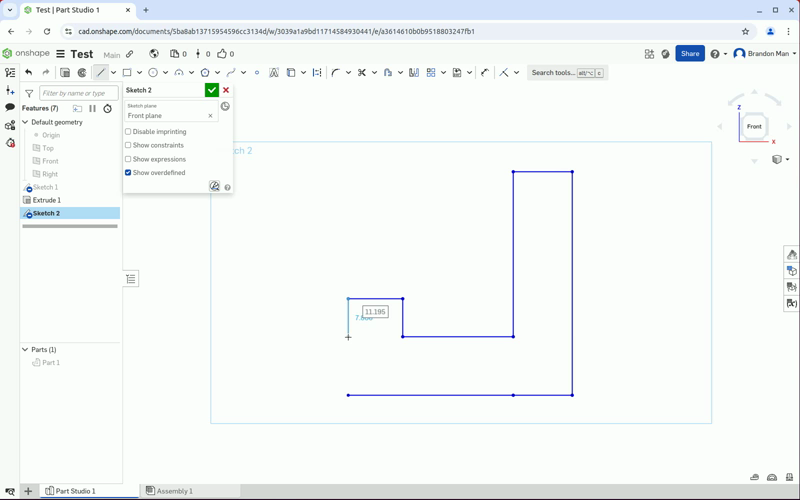
key_up(shift)
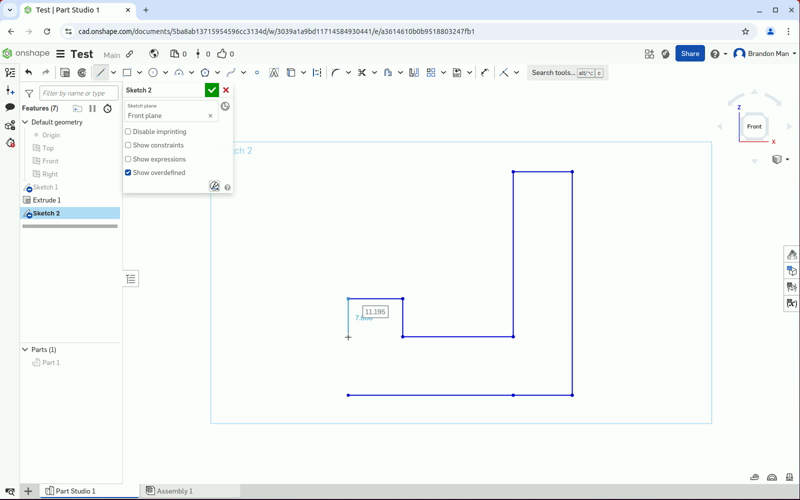
mouse_move(378, 336)
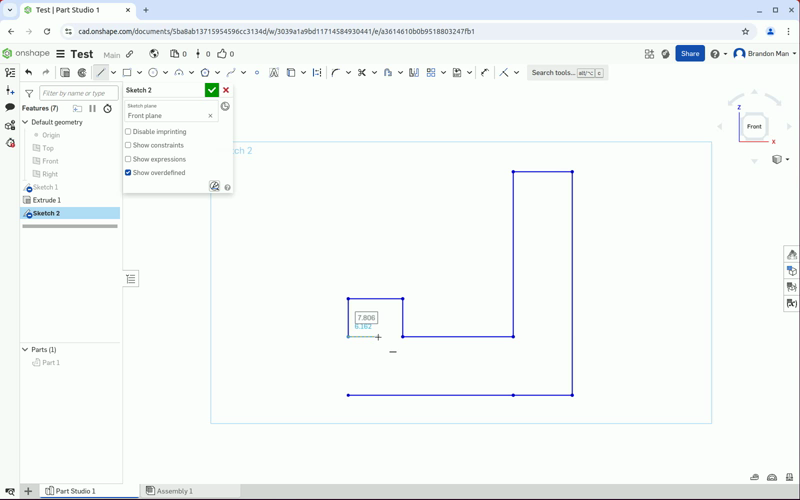
key_down(shift)
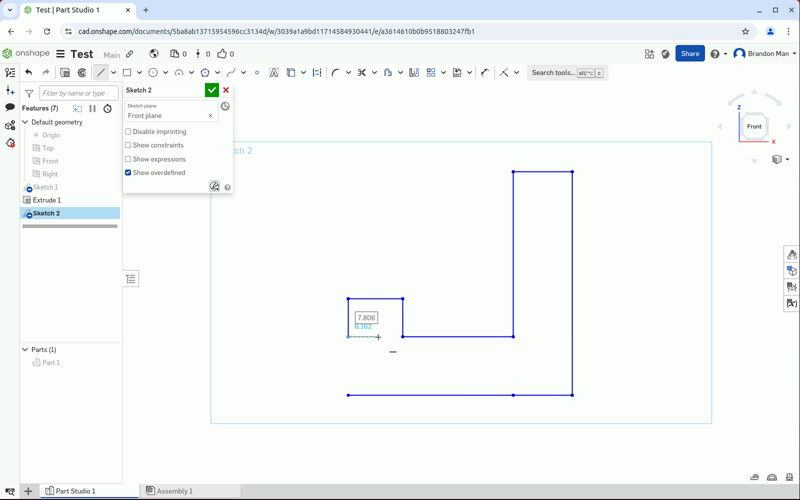
mouse_move(348, 395)
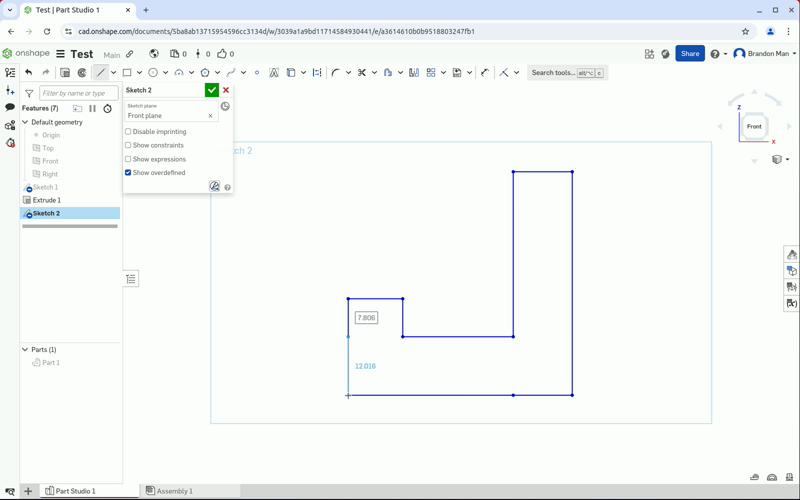
key_up(shift)
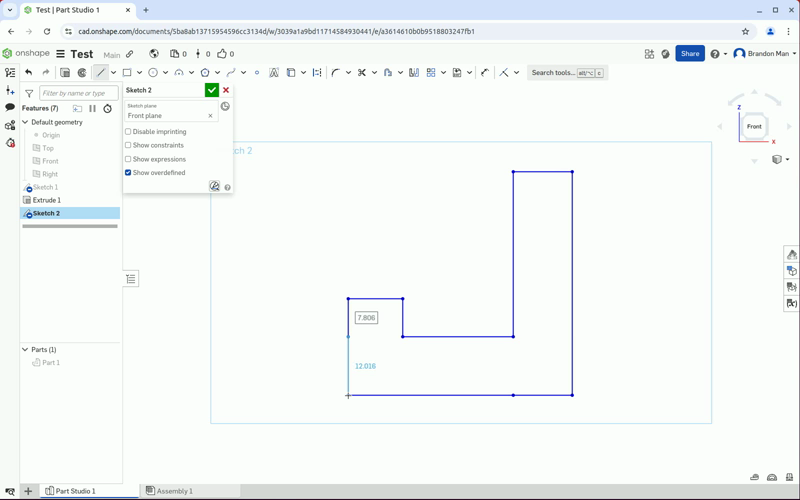
click(348, 395)
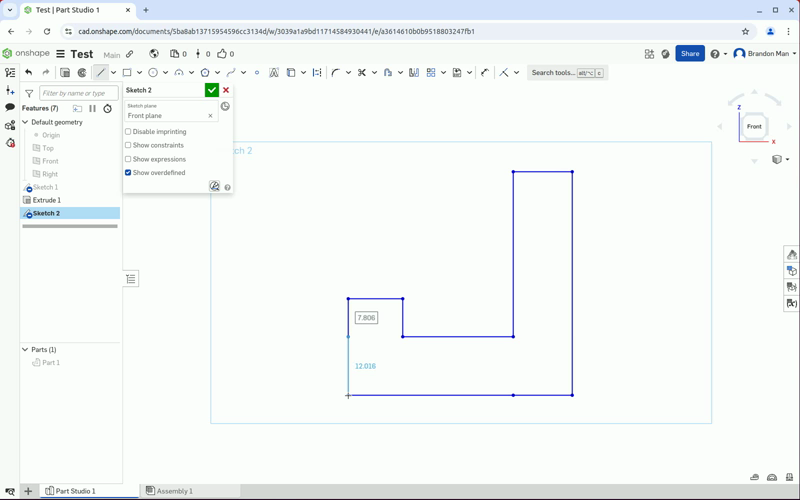
key(esc)
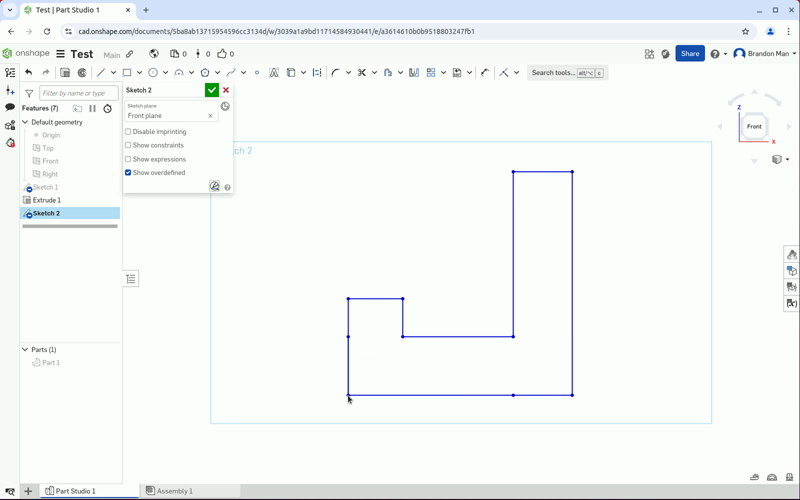
mouse_move(537, 342)
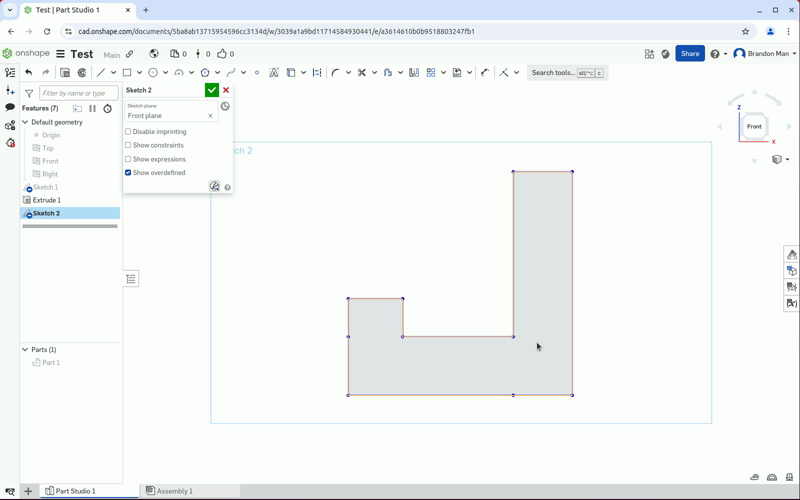
click(537, 342)
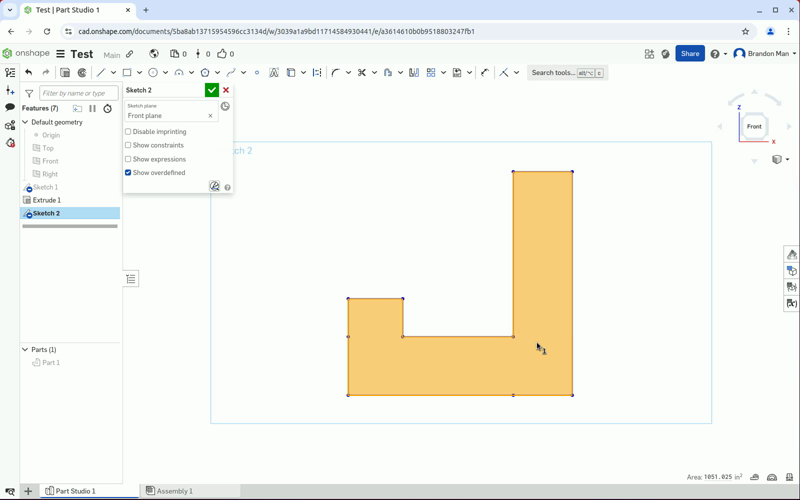
mouse_move(73, 352)
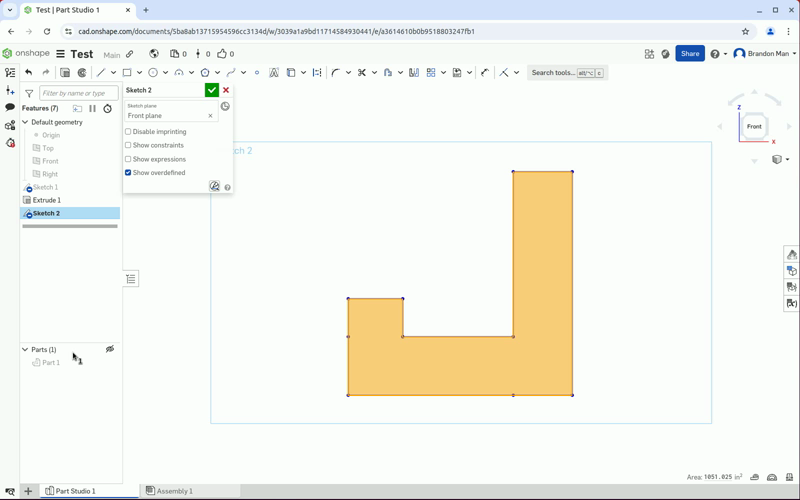
key(shift+y)
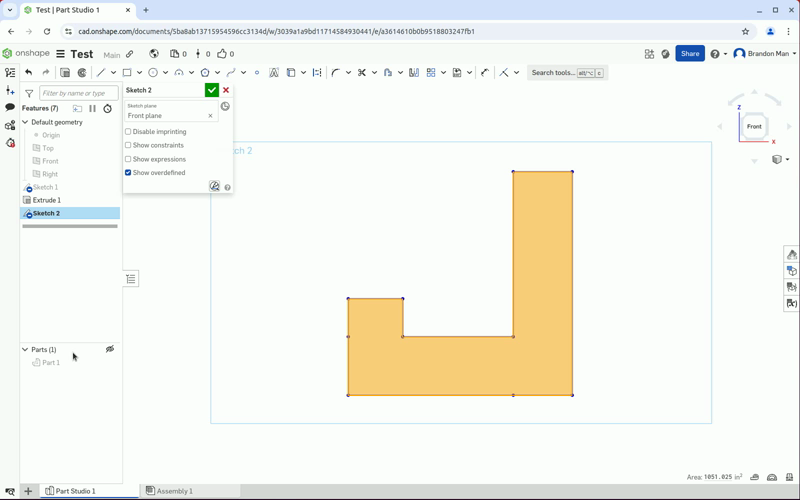
key(shift+e)
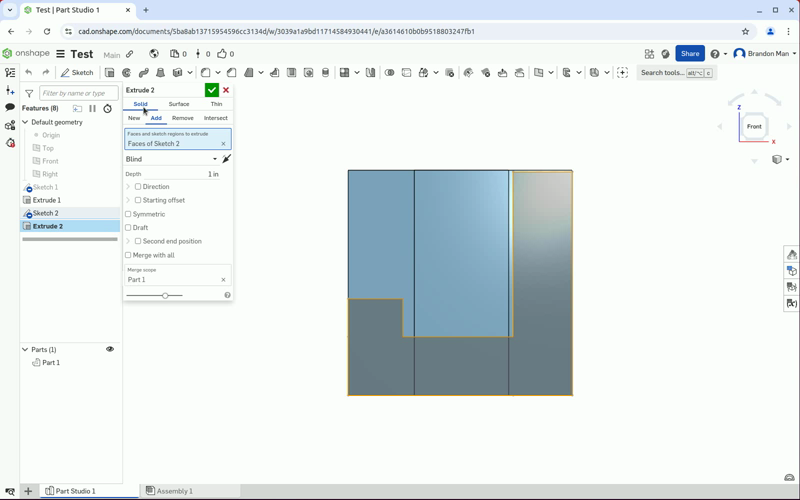
mouse_move(143, 106)
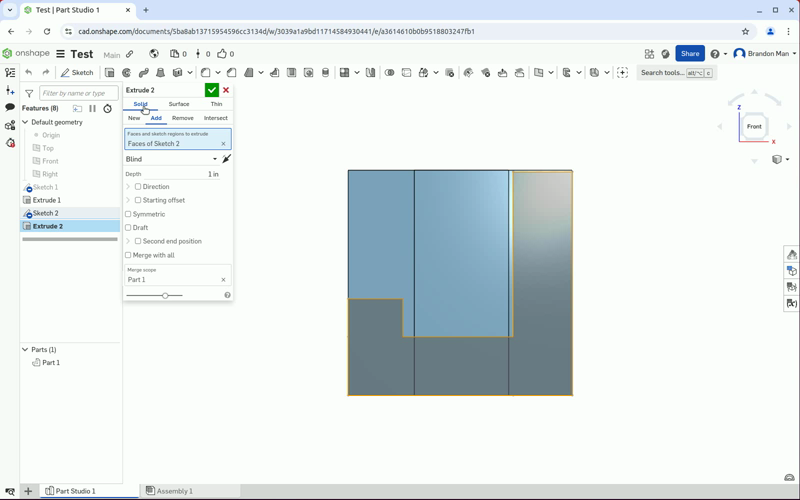
click(143, 106)
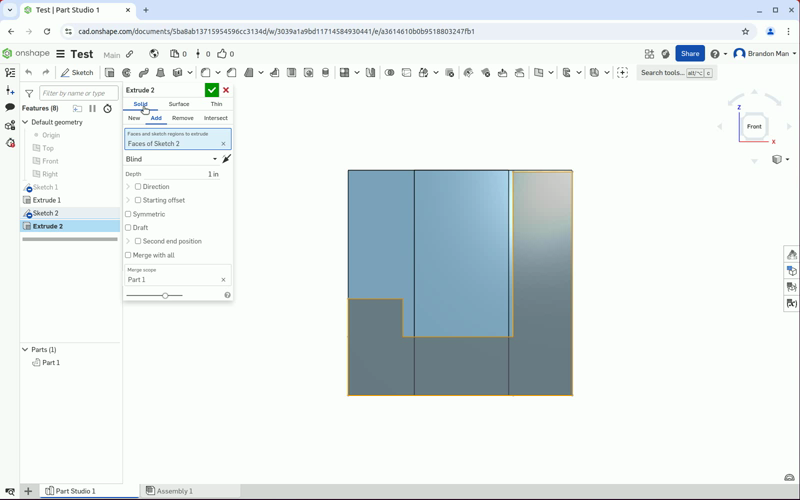
mouse_move(219, 120)
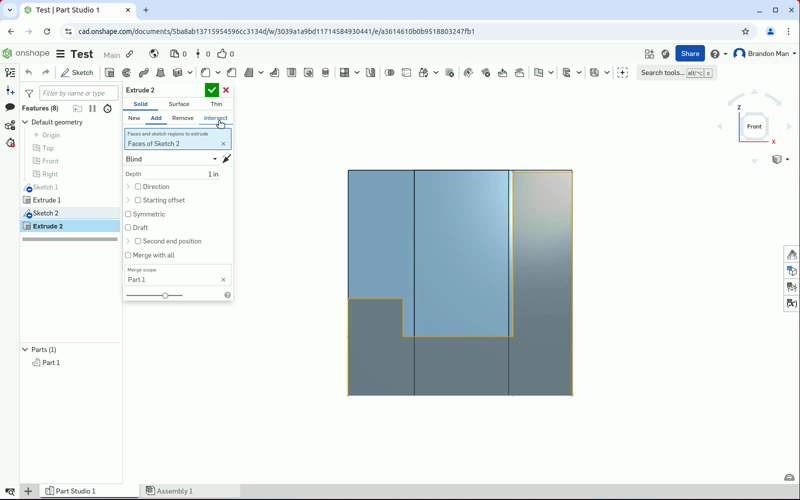
click(219, 120)
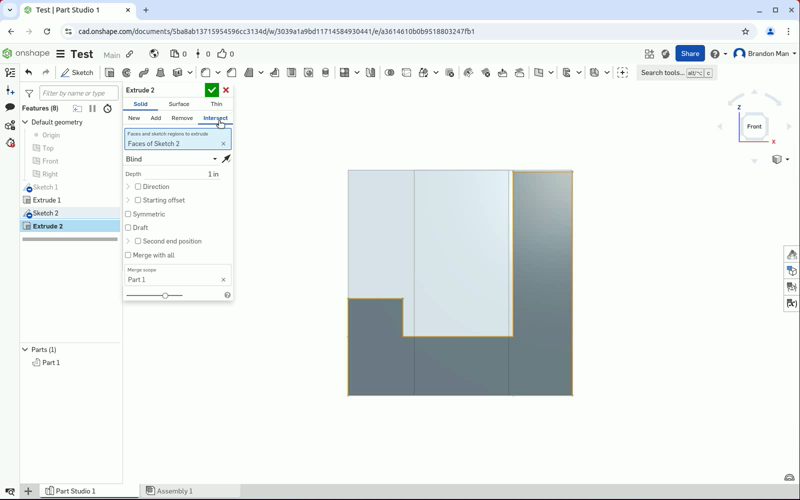
key(tab, 4)
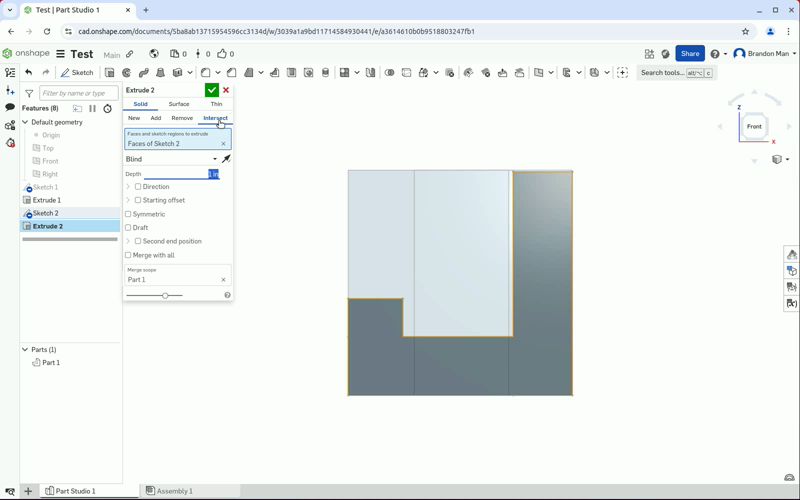
text(46.216)
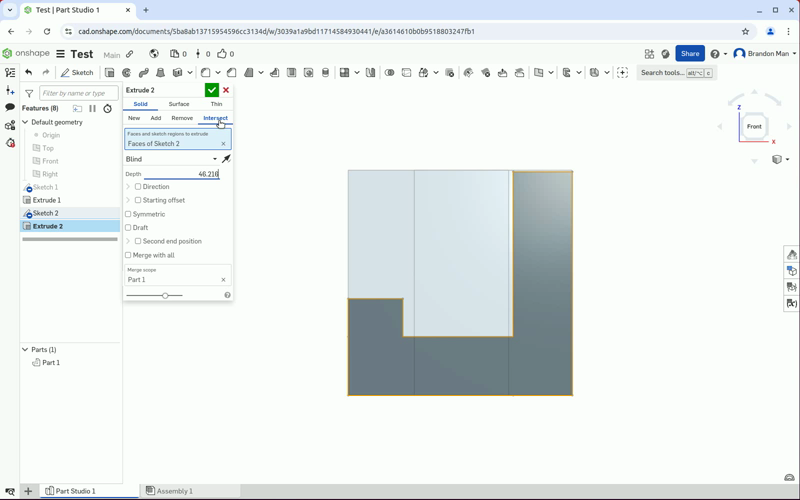
key(tab, 3)
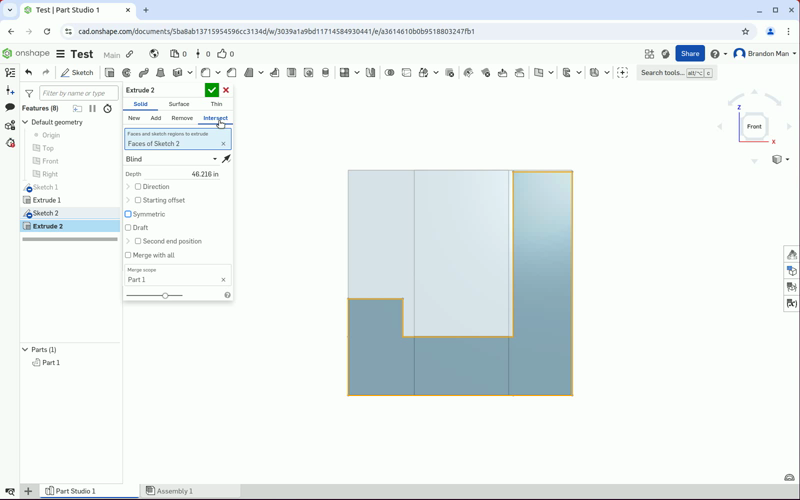
key(space)
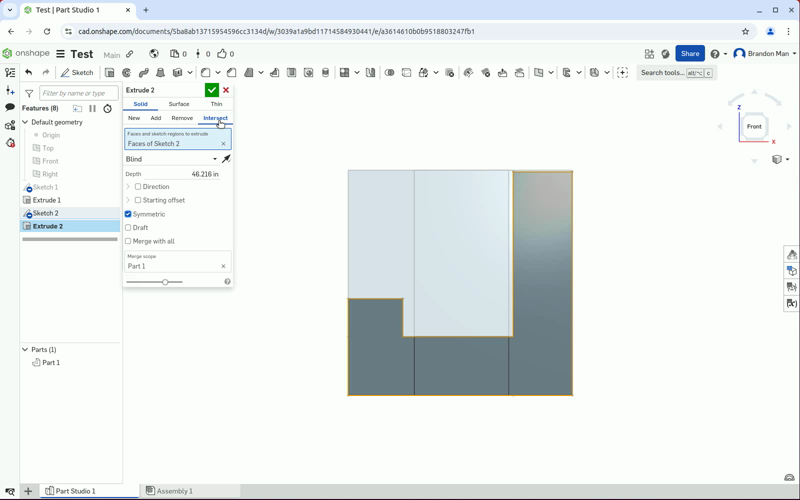
key(enter)
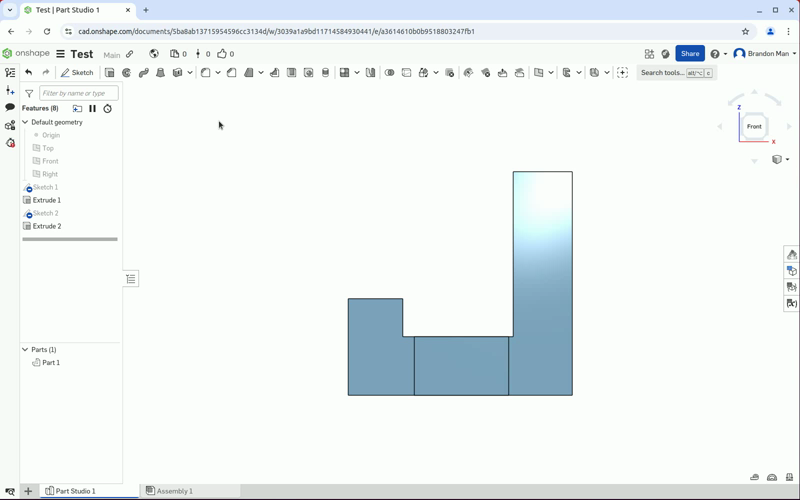
key(shift+h)
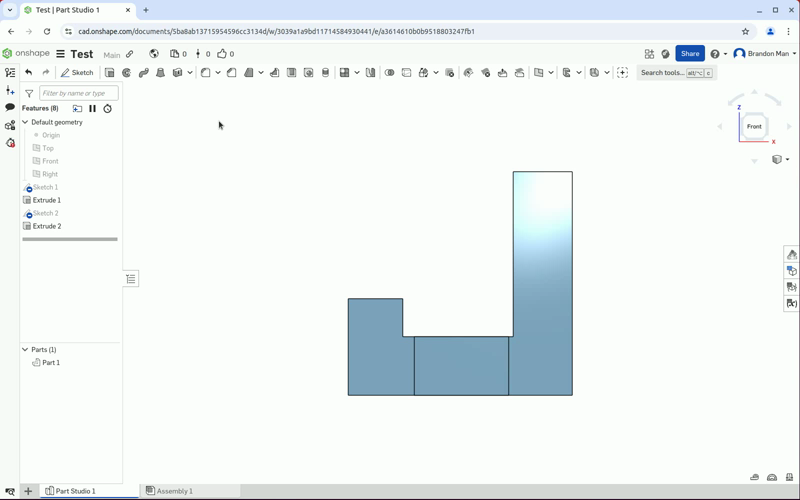
key(shift+h)
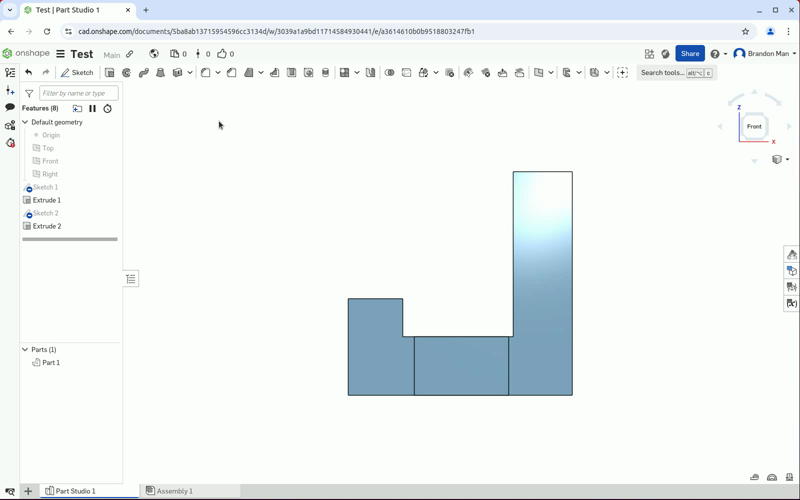
mouse_move(73, 189)
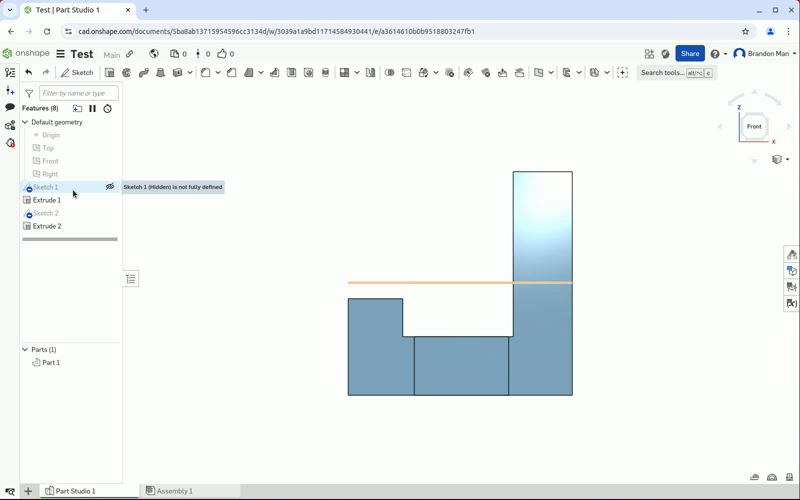
click(73, 189)
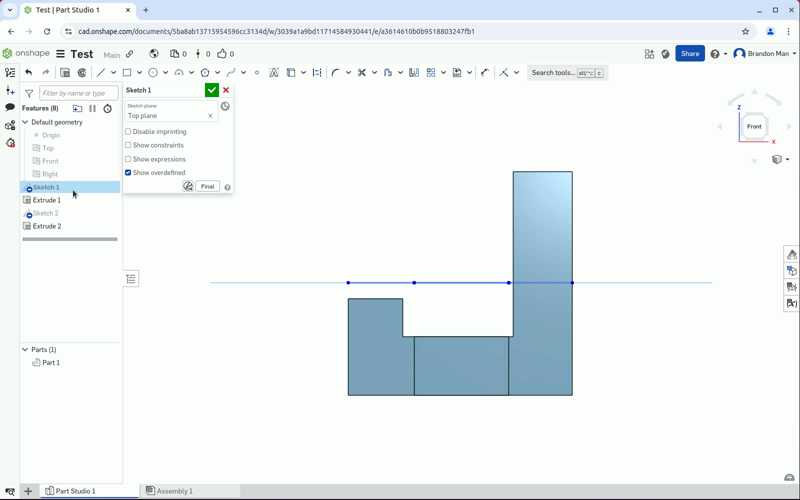
mouse_move(229, 92)
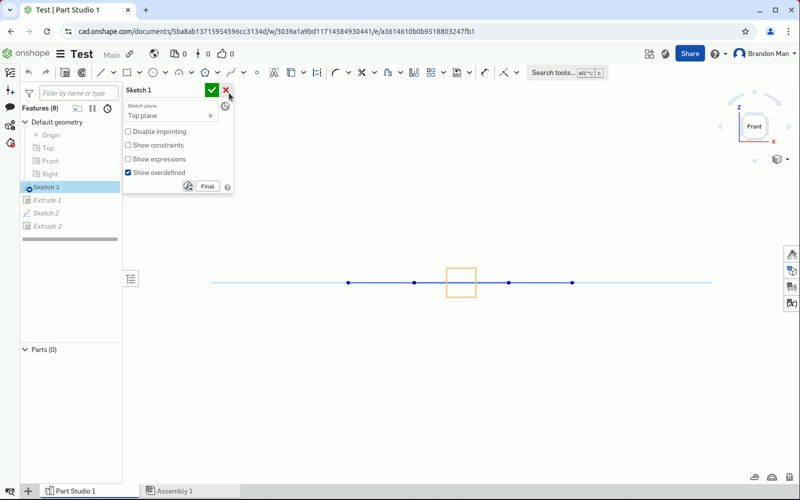
click(229, 92)
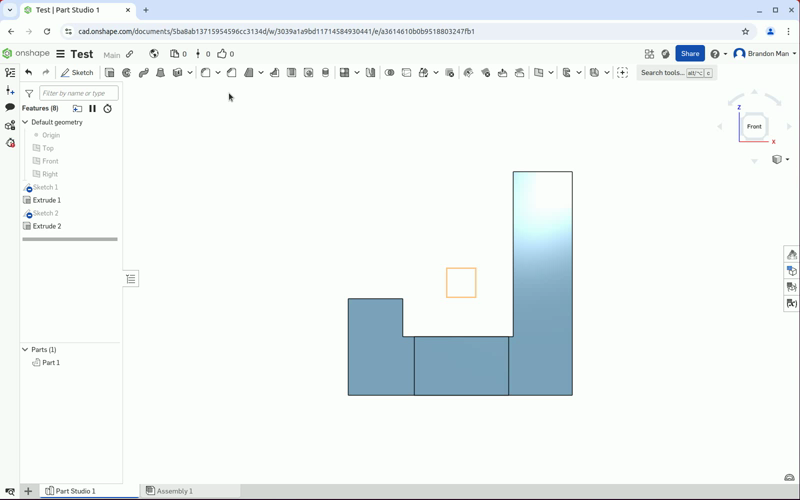
mouse_move(73, 352)
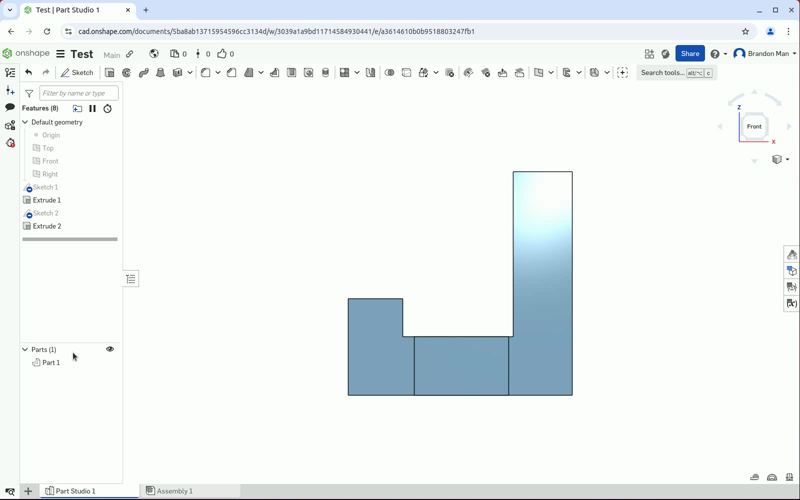
key(y)
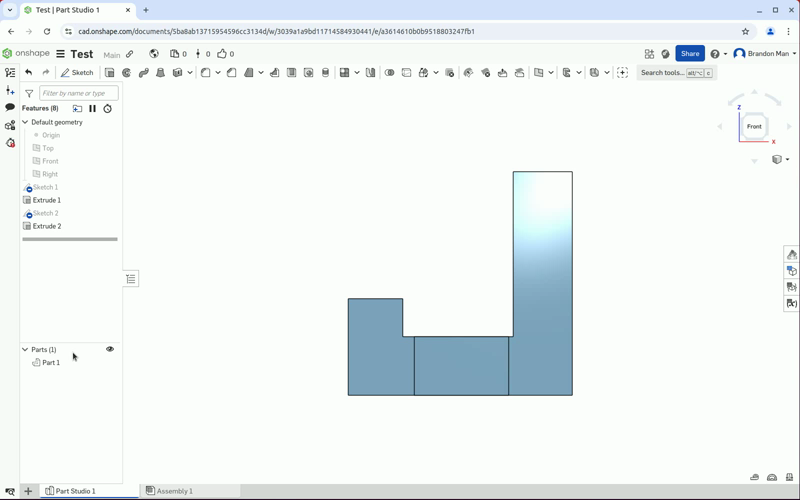
key(shift+p)
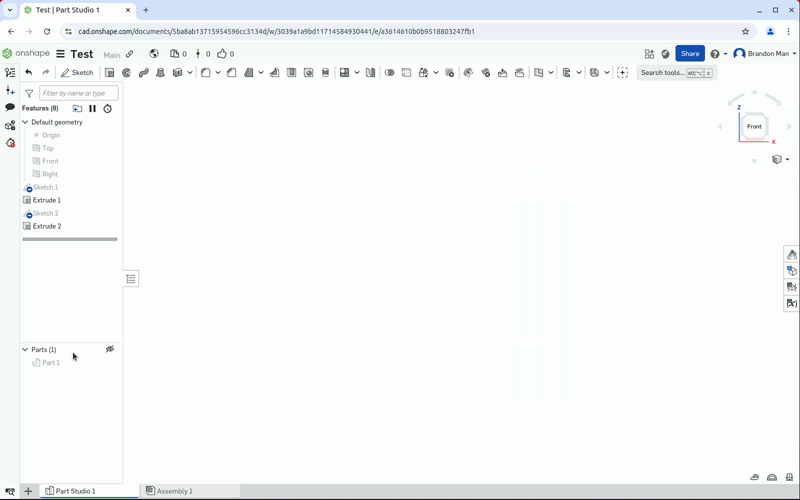
key(space)
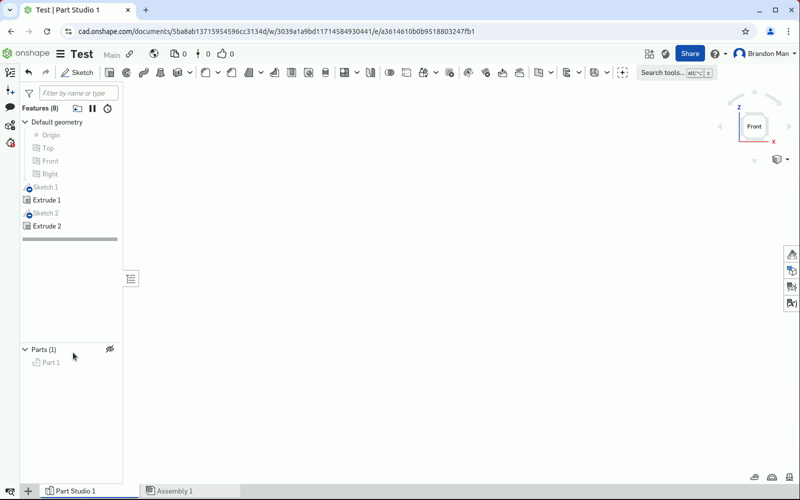
key_down(shift)
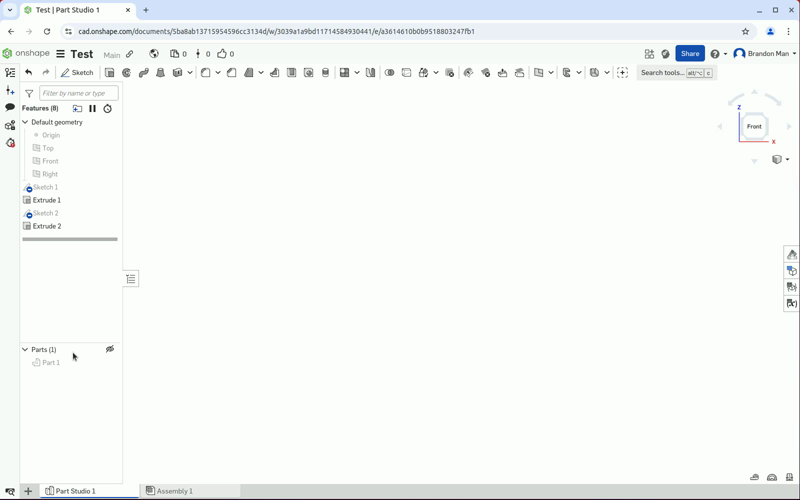
key(left)
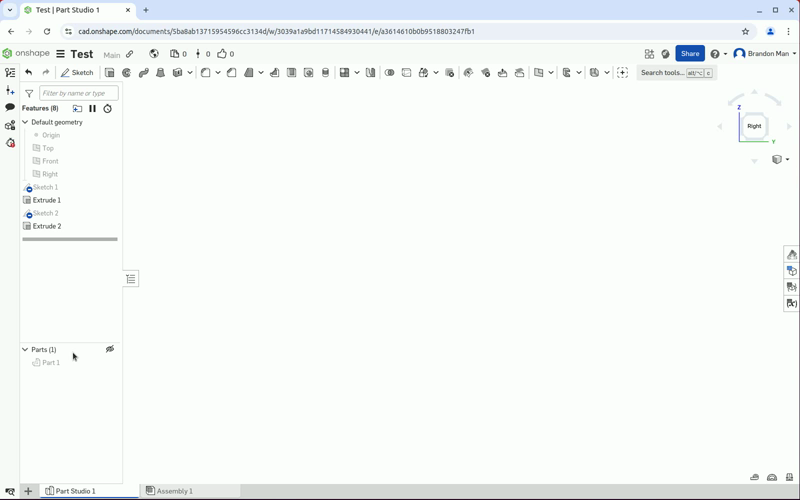
key_up(shift)
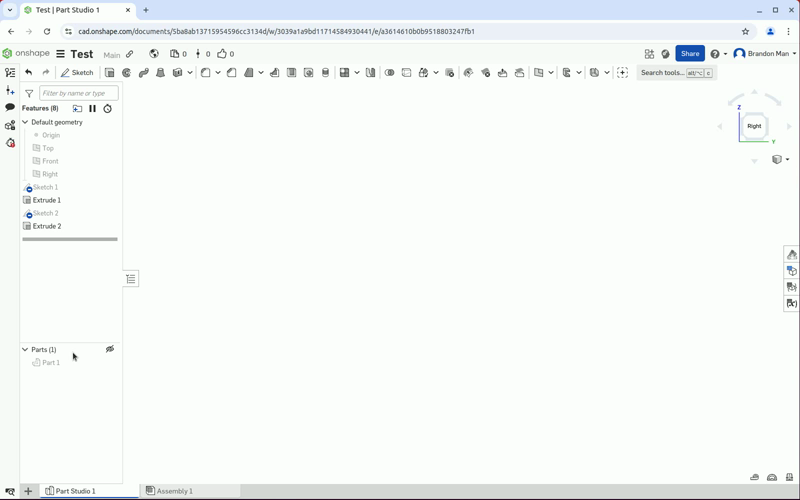
mouse_move(73, 352)
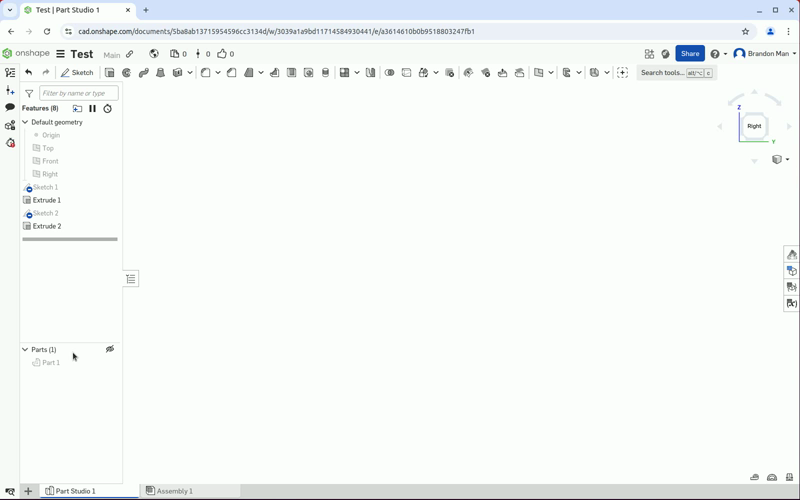
key(shift+y)
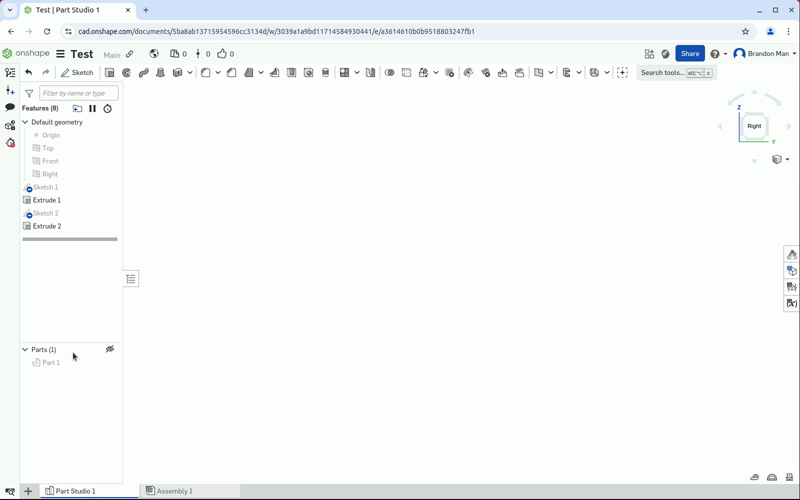
key(shift+s)
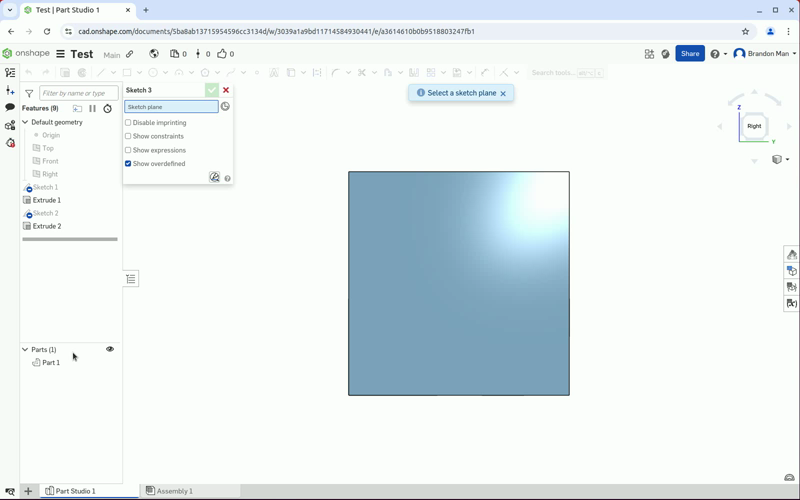
mouse_move(73, 176)
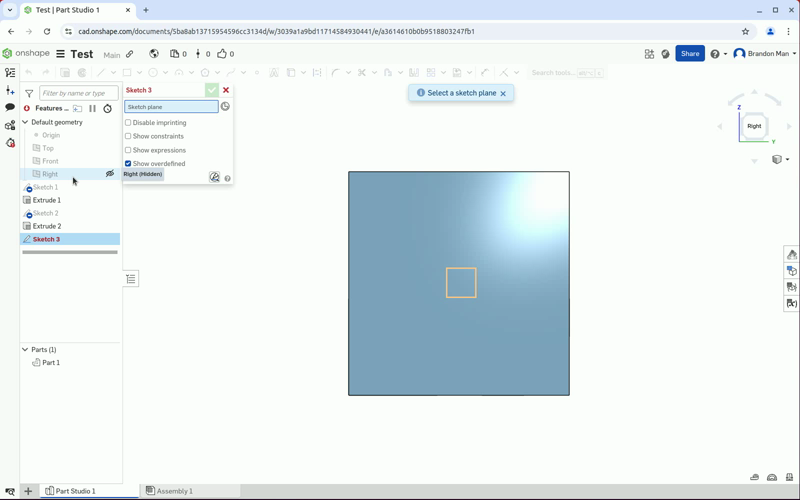
click(73, 176)
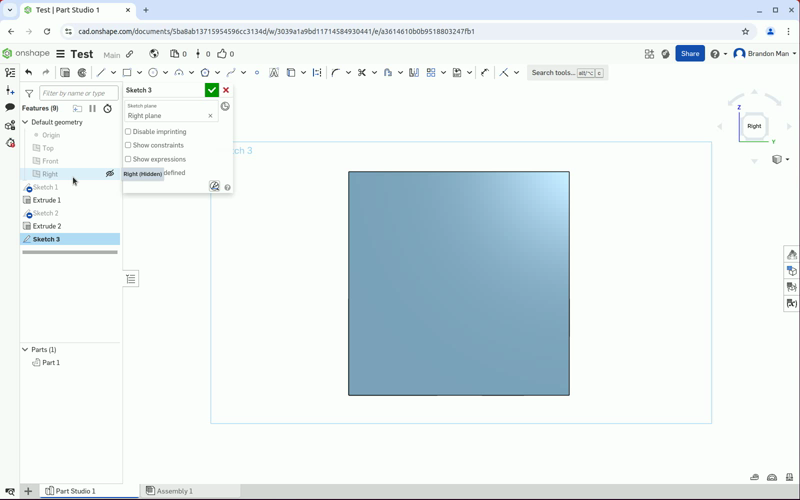
mouse_move(73, 352)
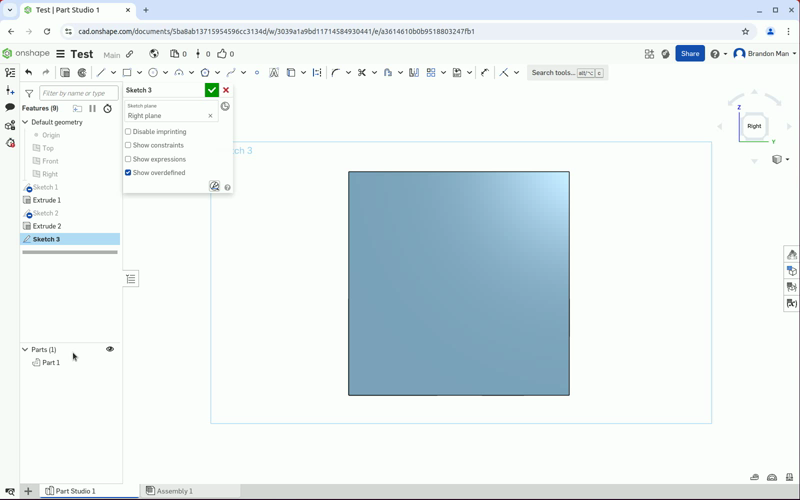
key(y)
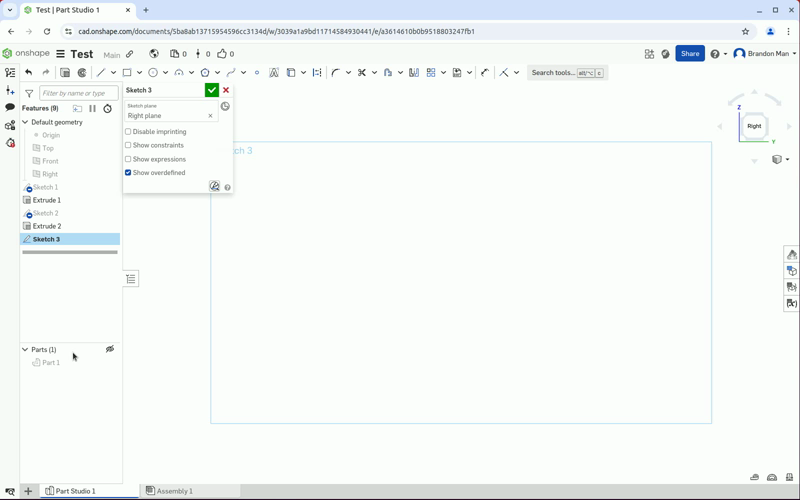
key(l)
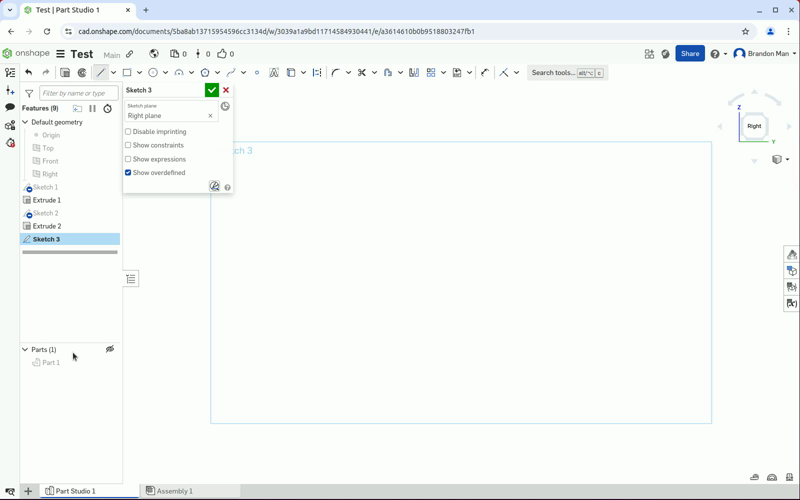
key_down(shift)
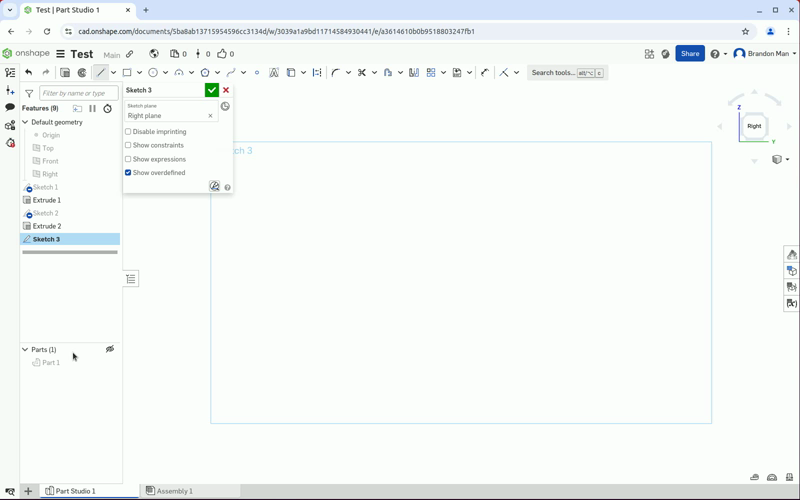
mouse_move(348, 395)
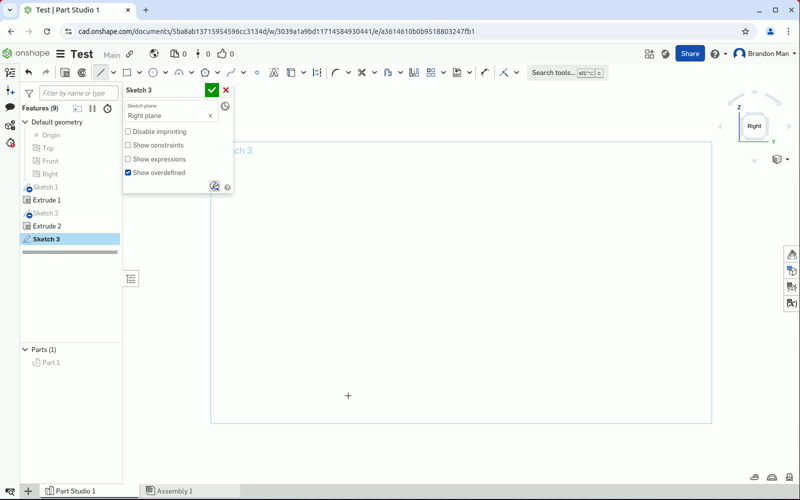
click(348, 395)
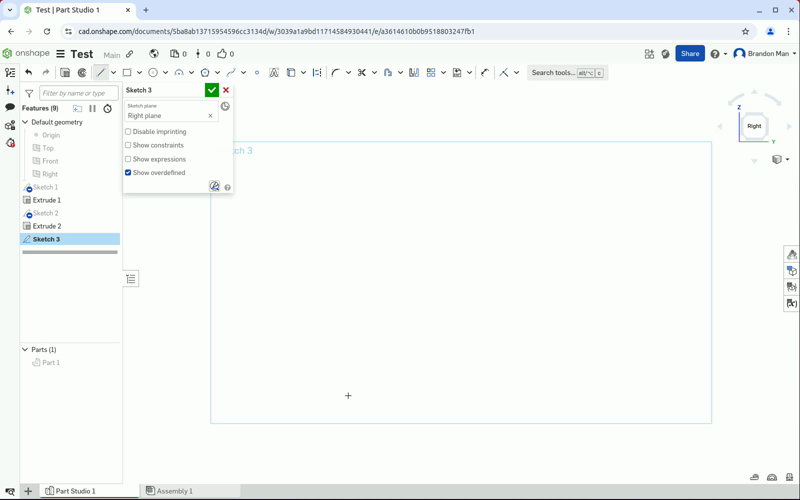
key_up(shift)
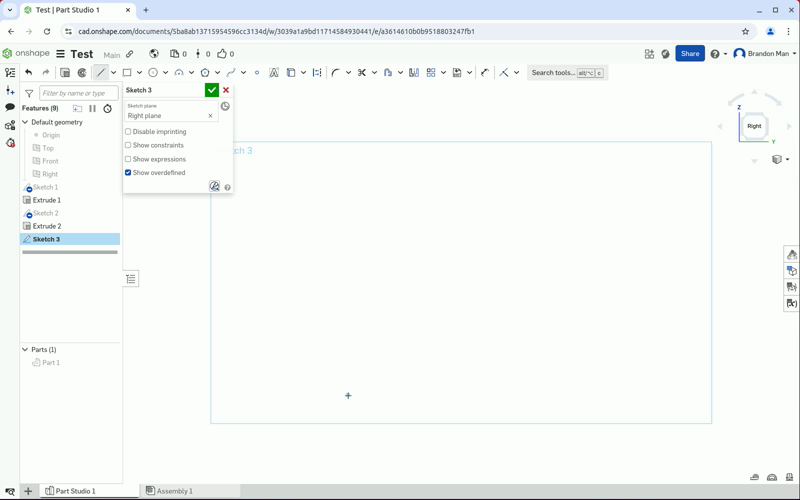
key_down(shift)
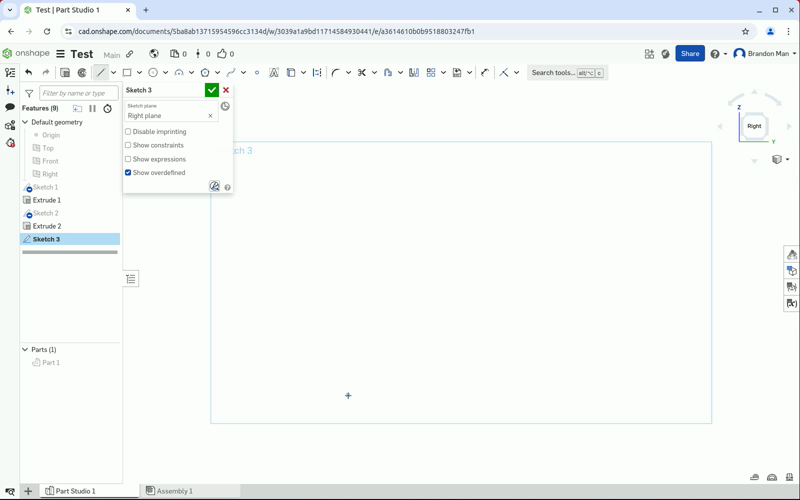
mouse_move(411, 395)
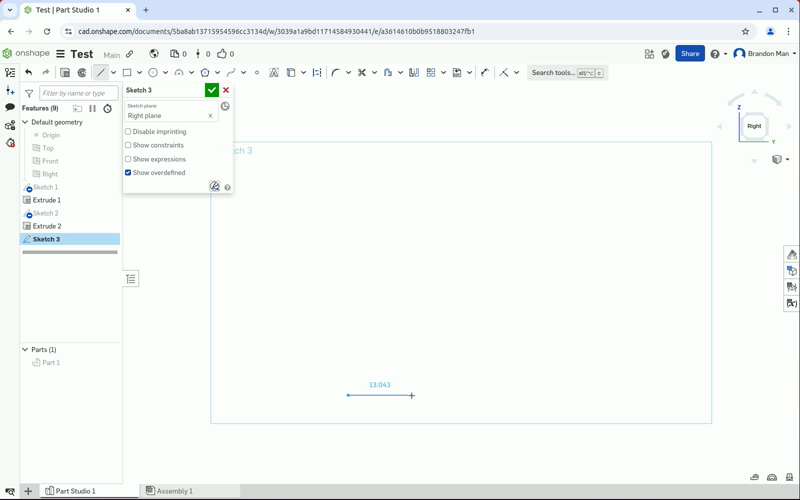
click(411, 395)
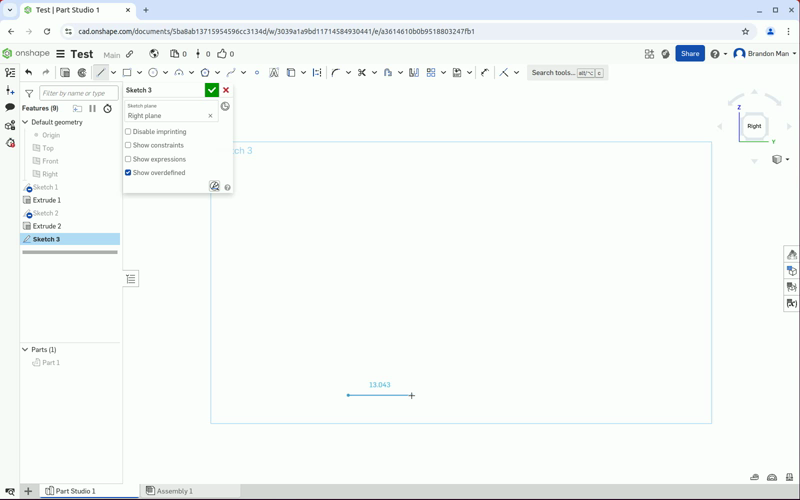
key_up(shift)
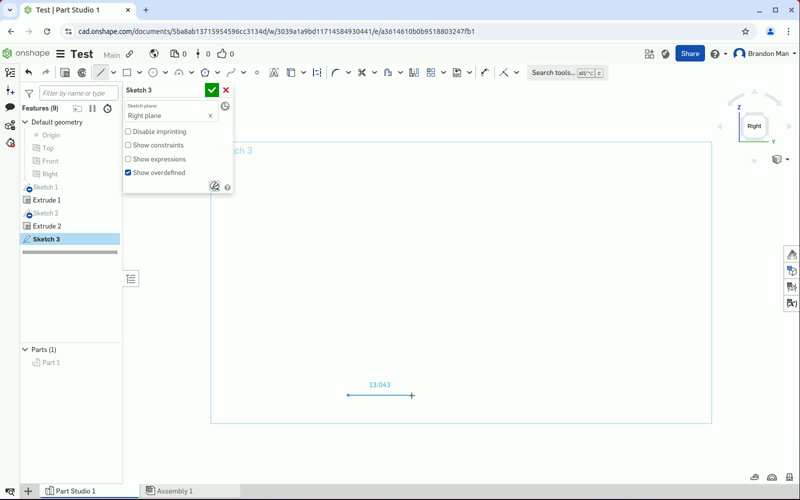
key_down(shift)
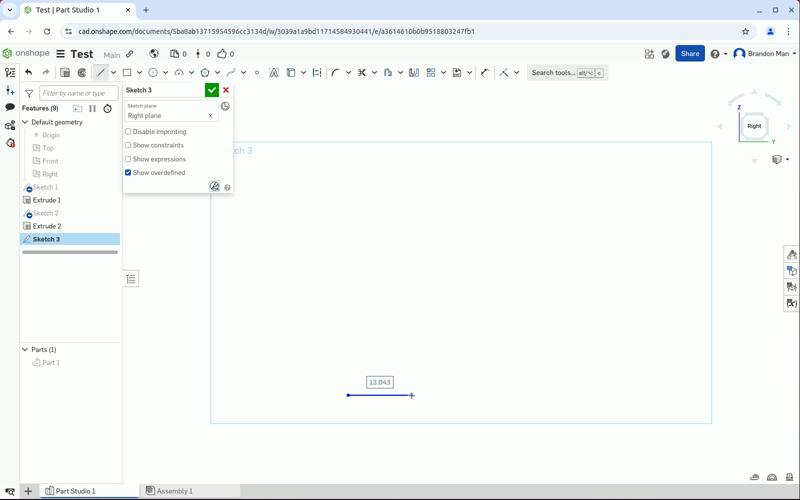
mouse_move(572, 395)
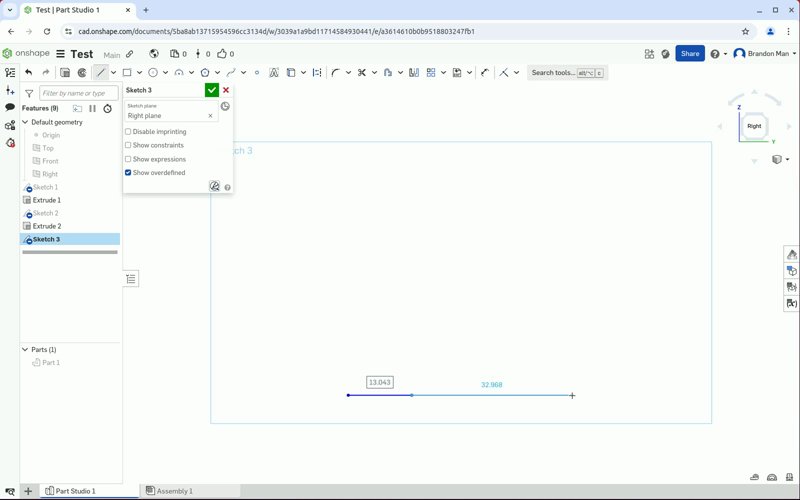
click(572, 395)
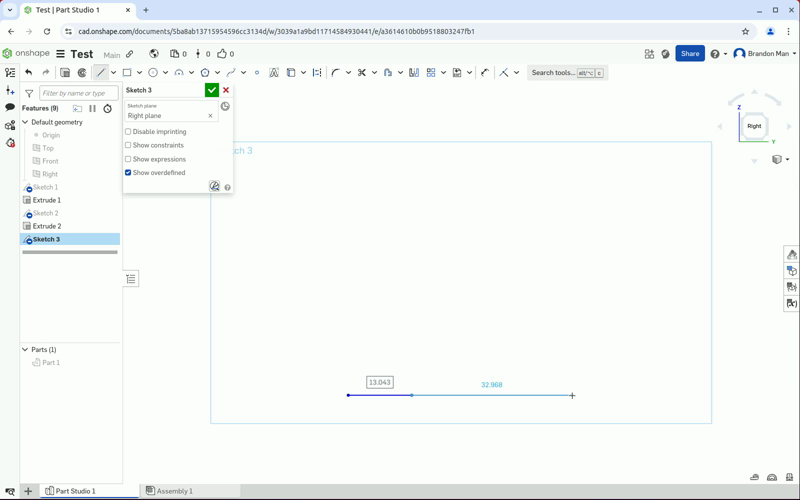
key_up(shift)
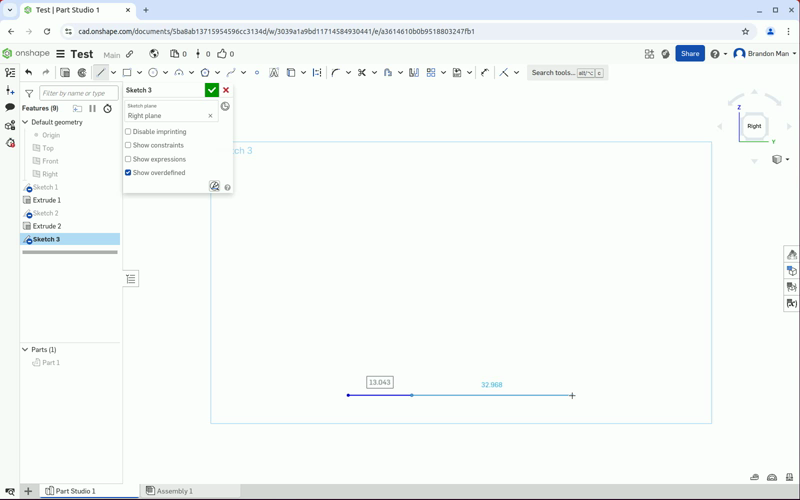
key_down(shift)
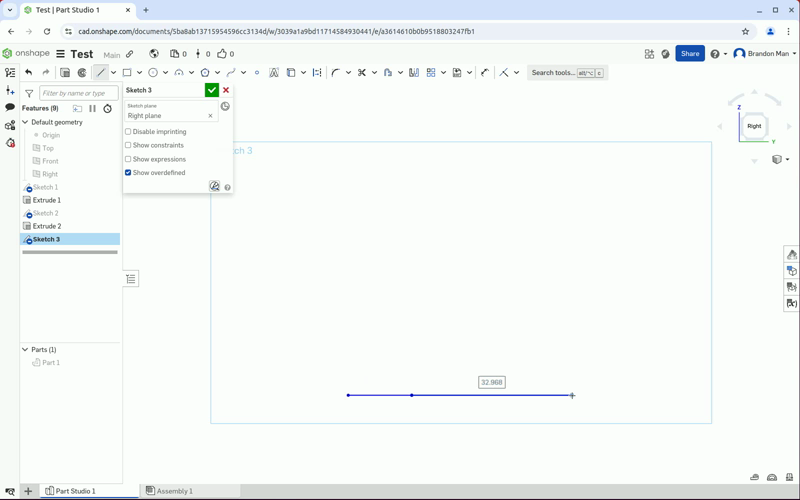
mouse_move(589, 395)
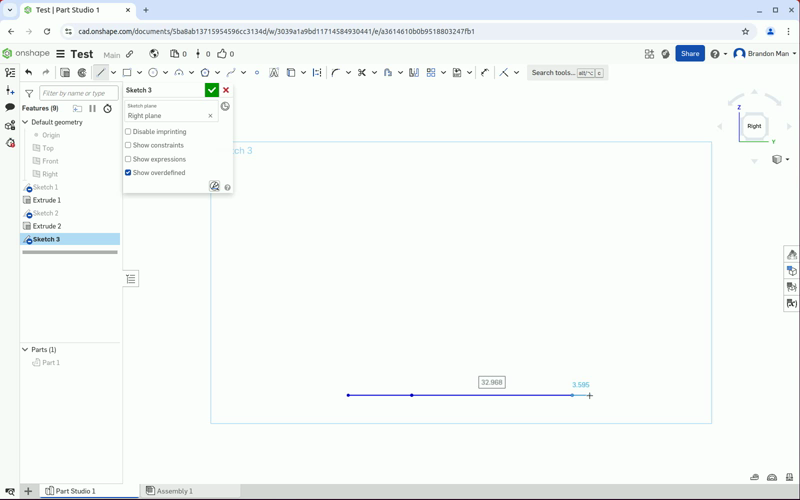
mouse_move(572, 350)
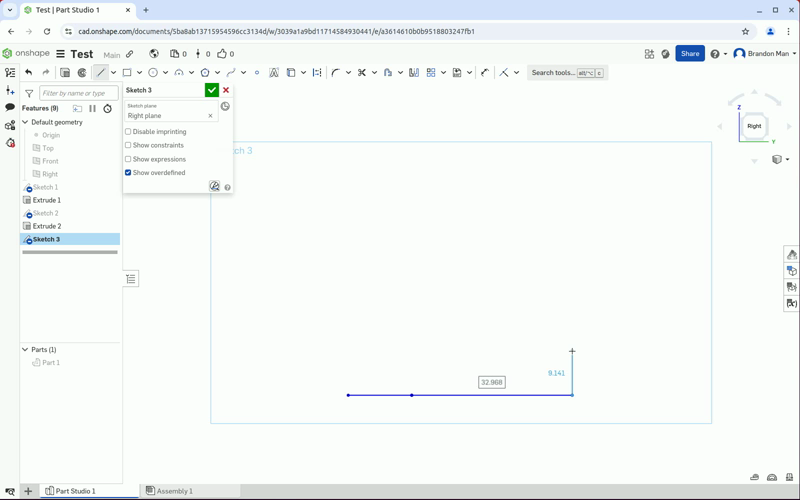
click(572, 350)
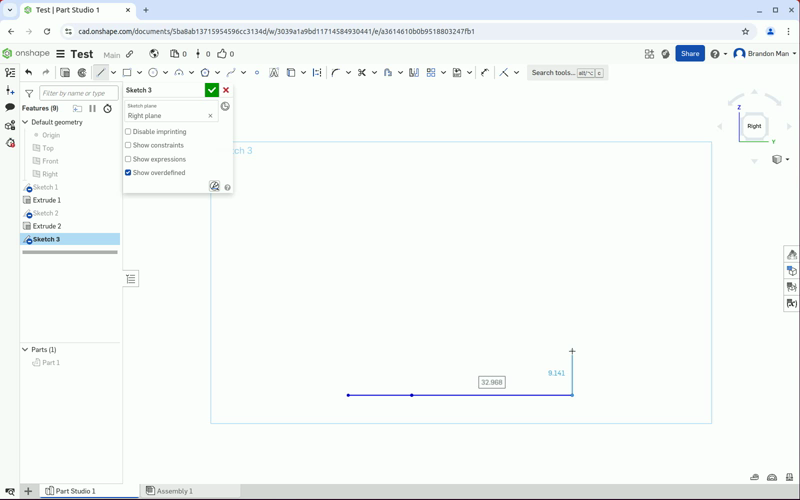
key_up(shift)
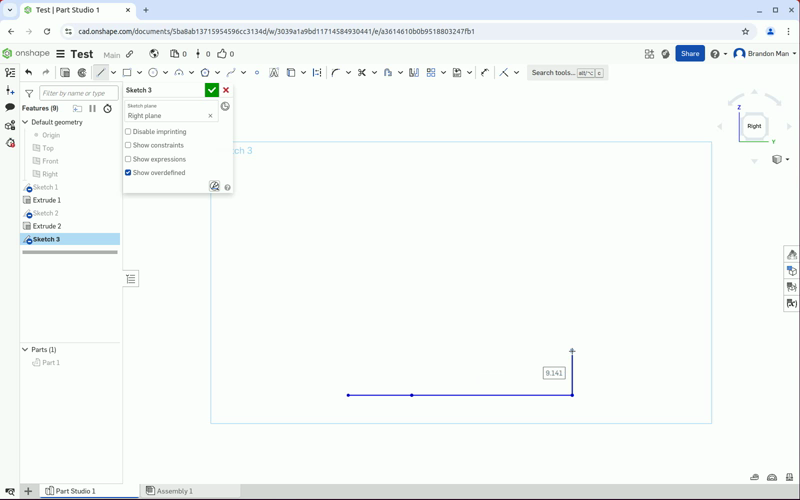
key_down(shift)
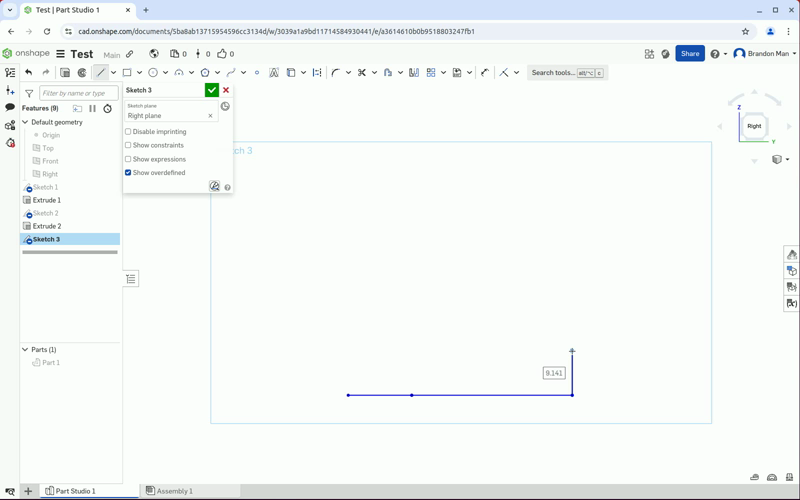
mouse_move(411, 350)
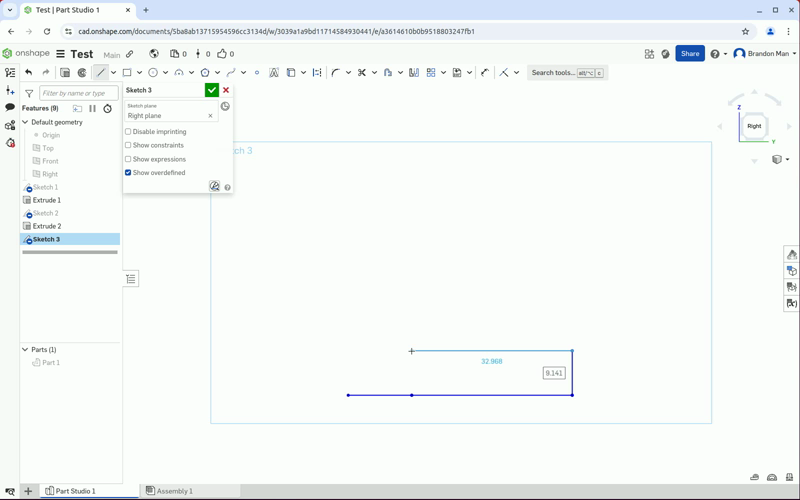
click(411, 350)
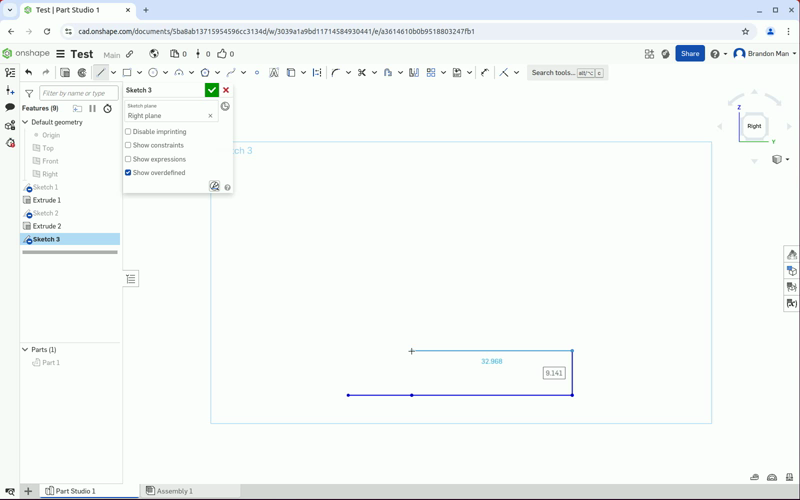
key_up(shift)
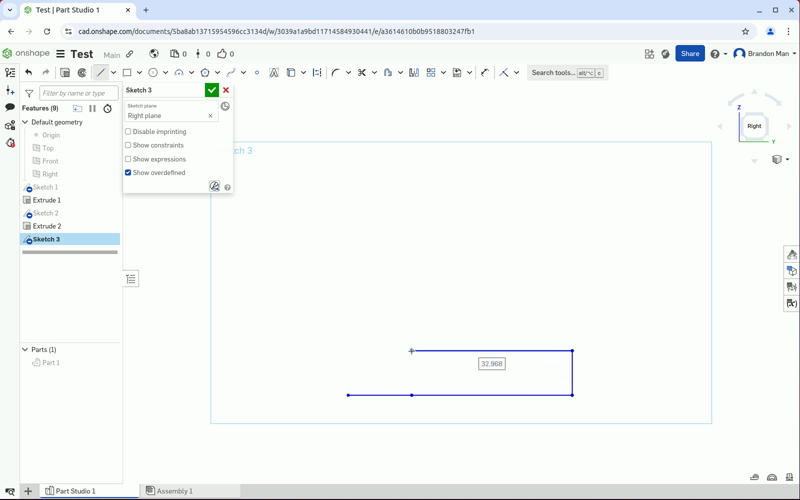
key_down(shift)
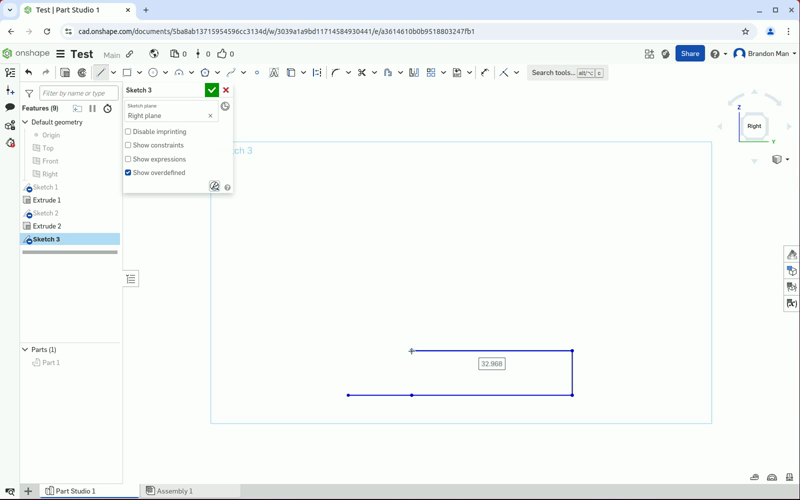
mouse_move(411, 216)
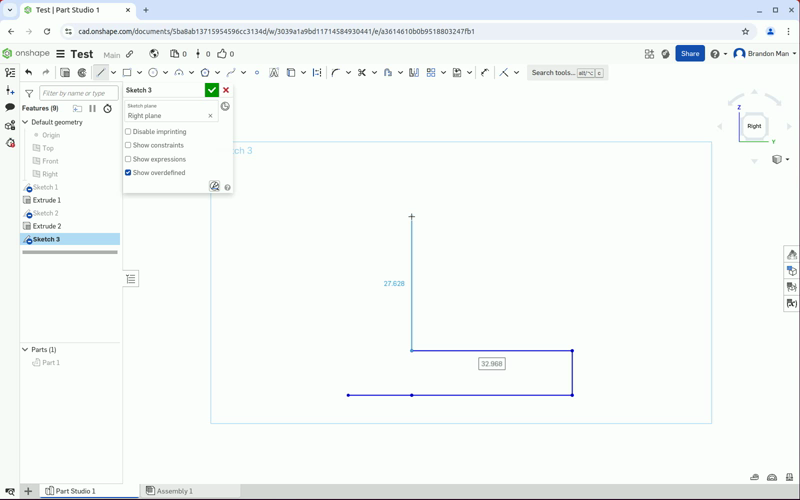
click(411, 216)
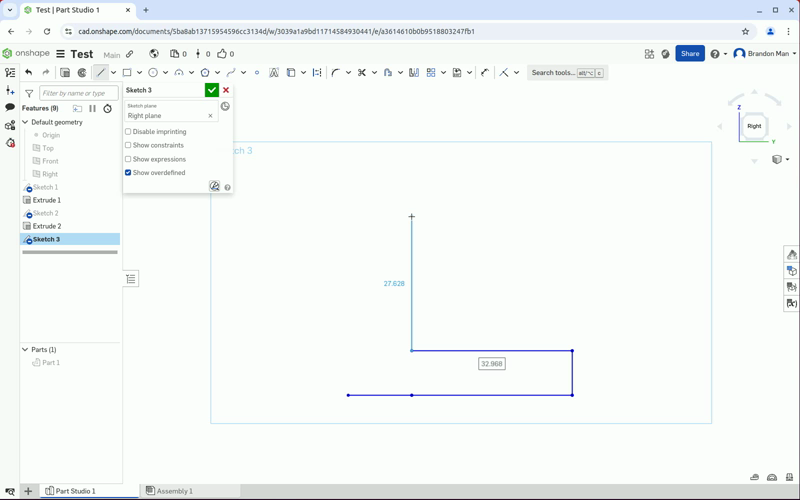
key_up(shift)
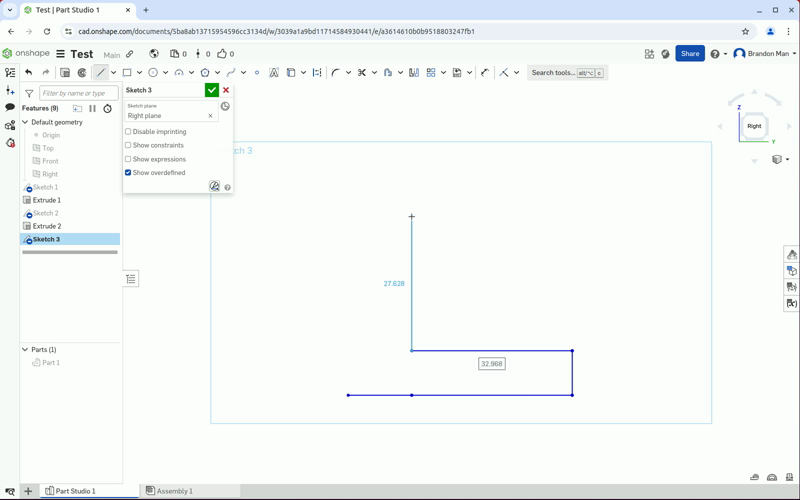
key_down(shift)
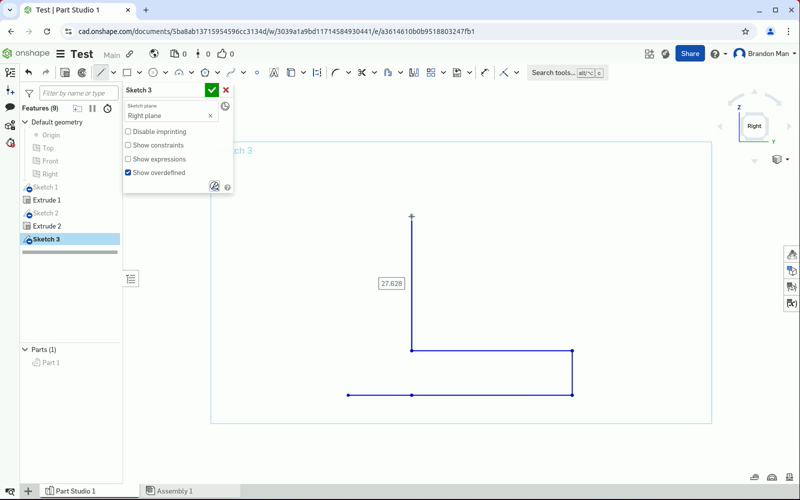
mouse_move(572, 216)
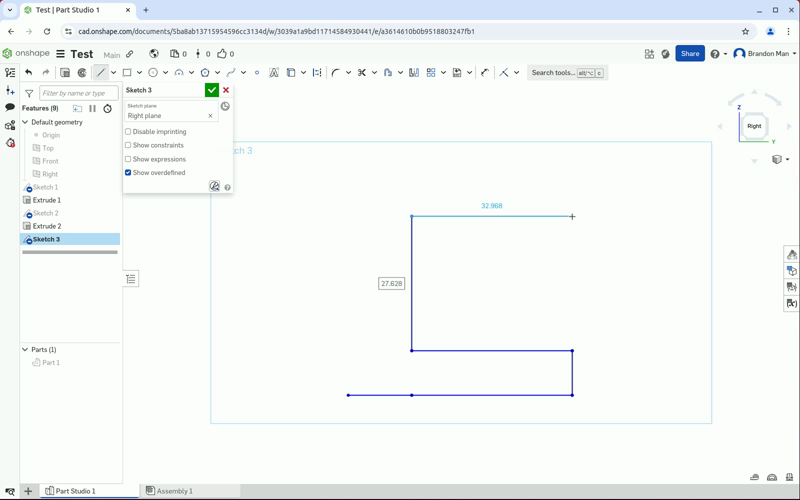
click(572, 216)
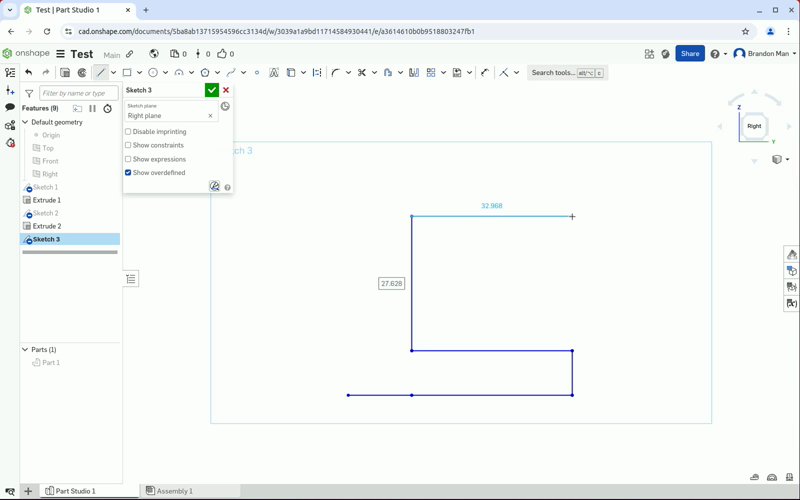
key_up(shift)
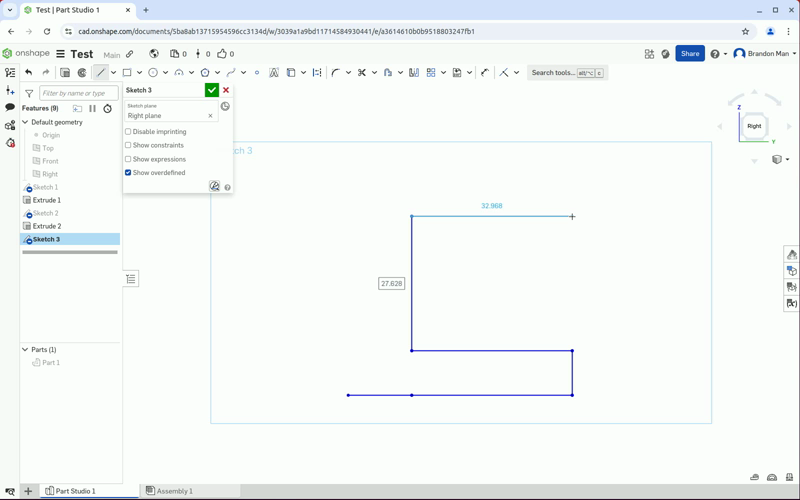
key_down(shift)
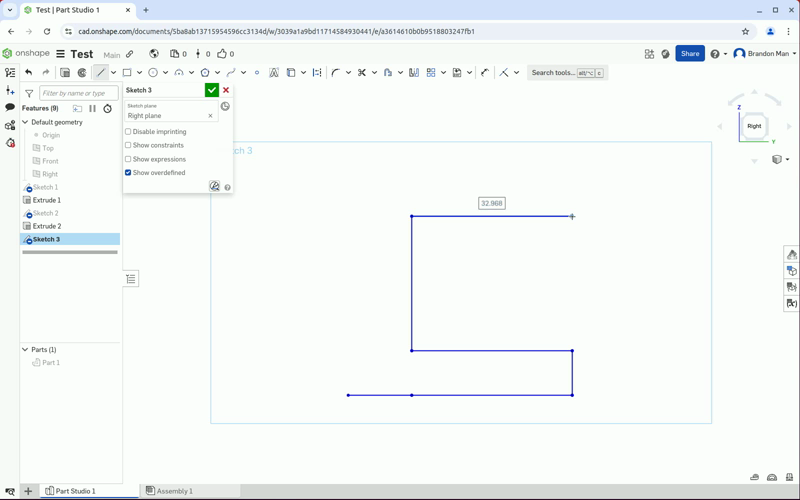
mouse_move(589, 216)
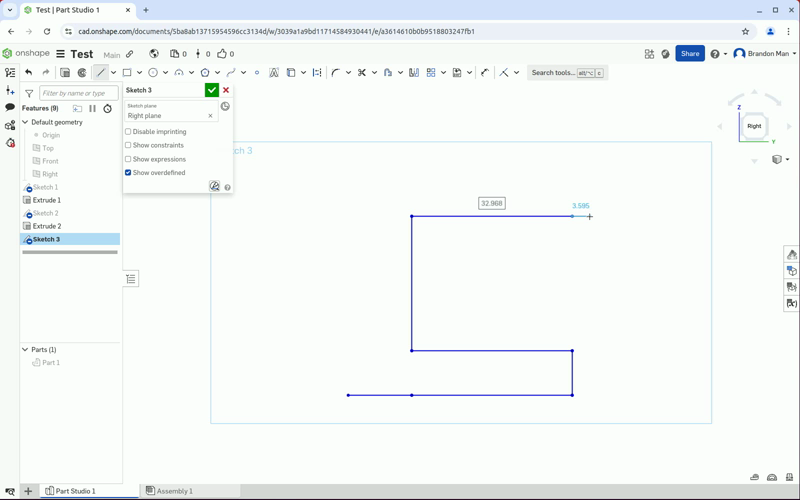
mouse_move(572, 171)
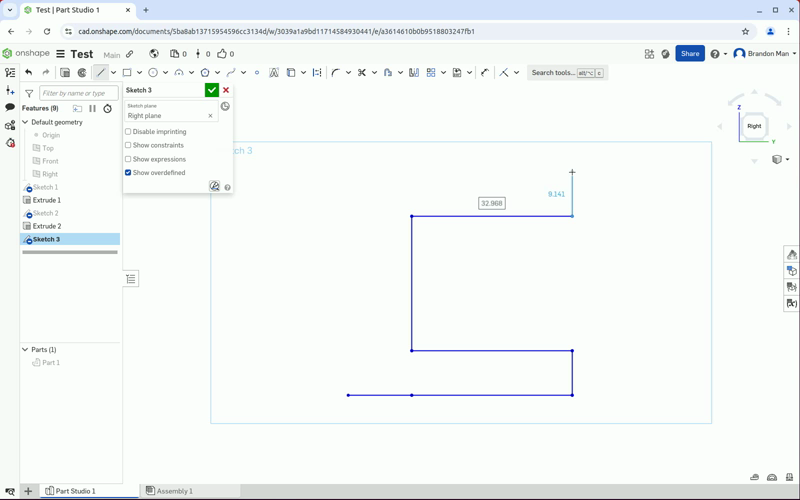
click(572, 171)
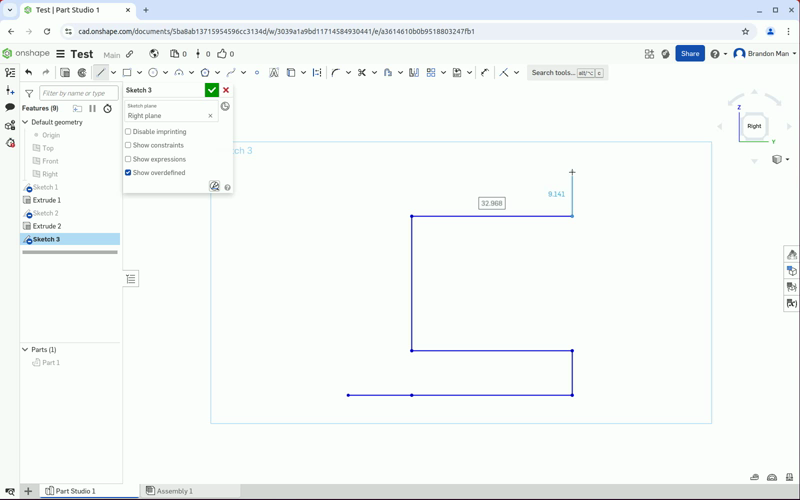
key_up(shift)
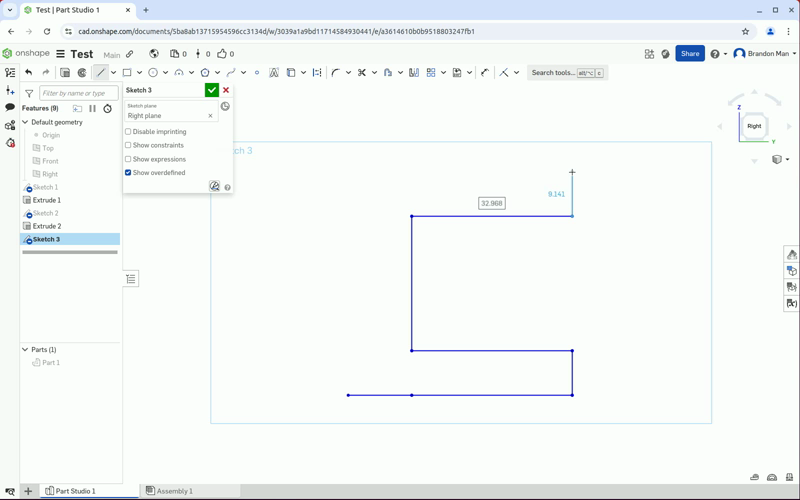
key_down(shift)
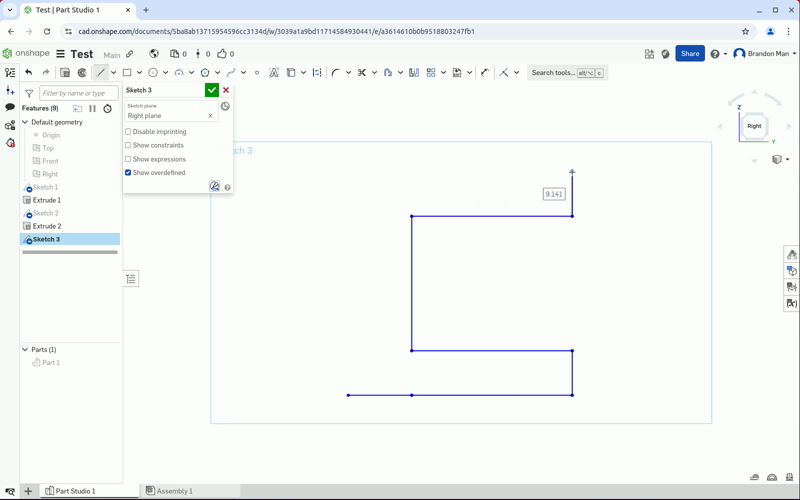
mouse_move(348, 171)
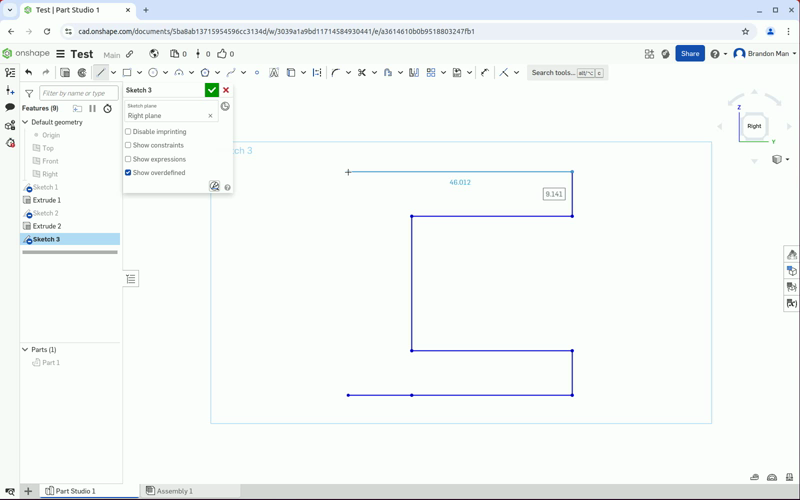
click(348, 171)
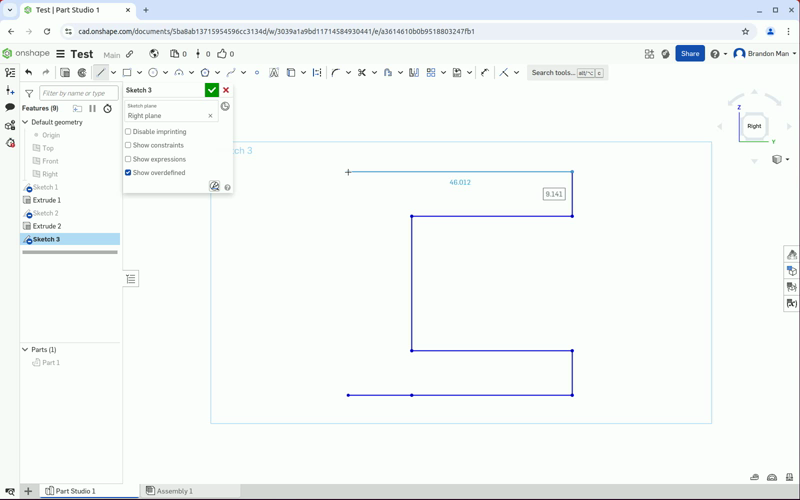
key_up(shift)
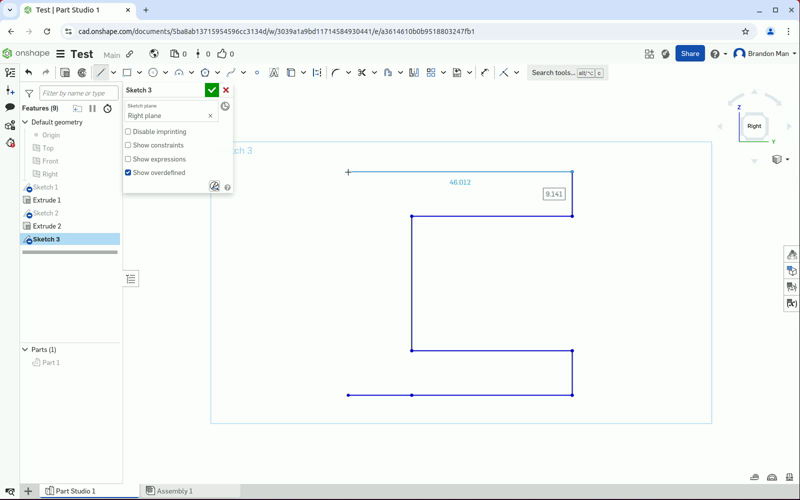
key_down(shift)
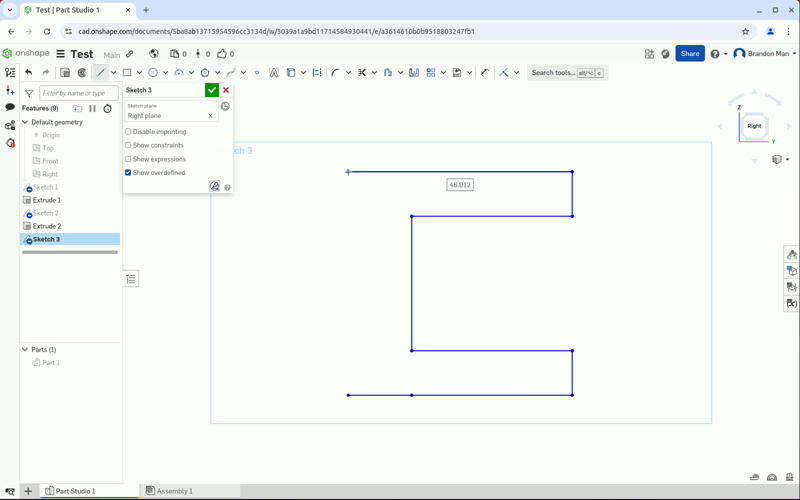
mouse_move(348, 350)
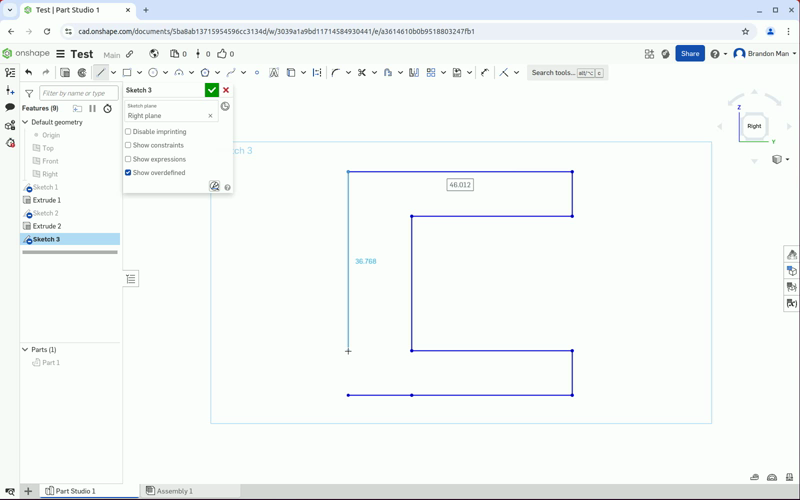
click(348, 350)
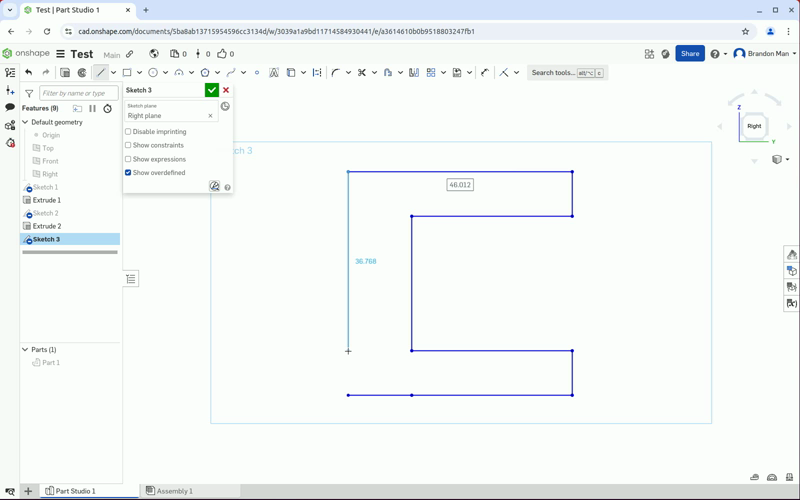
key_up(shift)
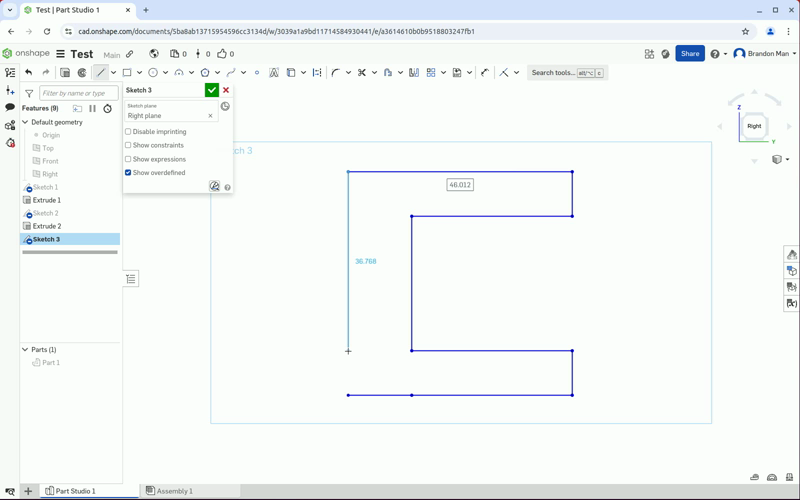
mouse_move(378, 350)
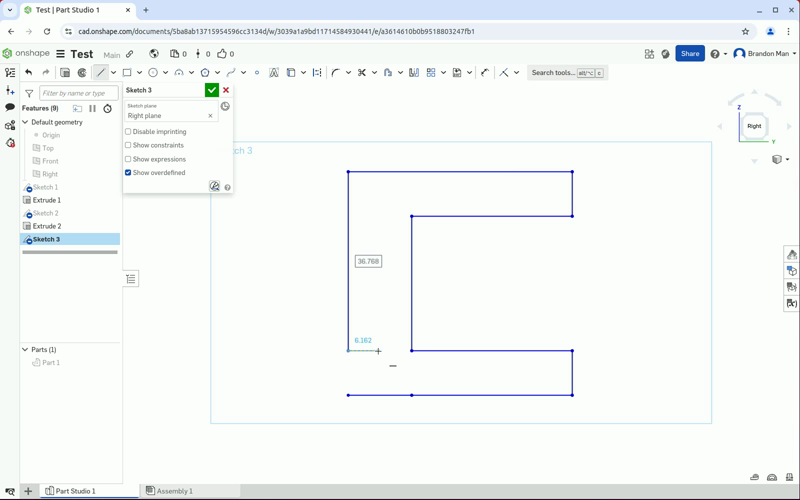
key_down(shift)
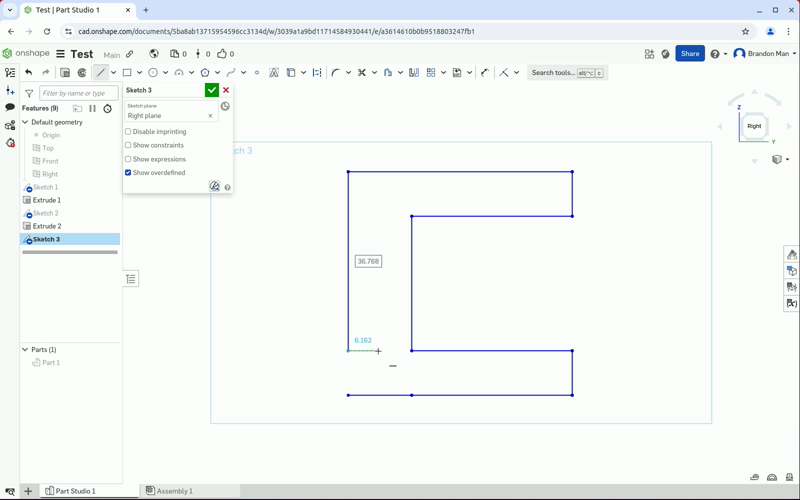
mouse_move(348, 395)
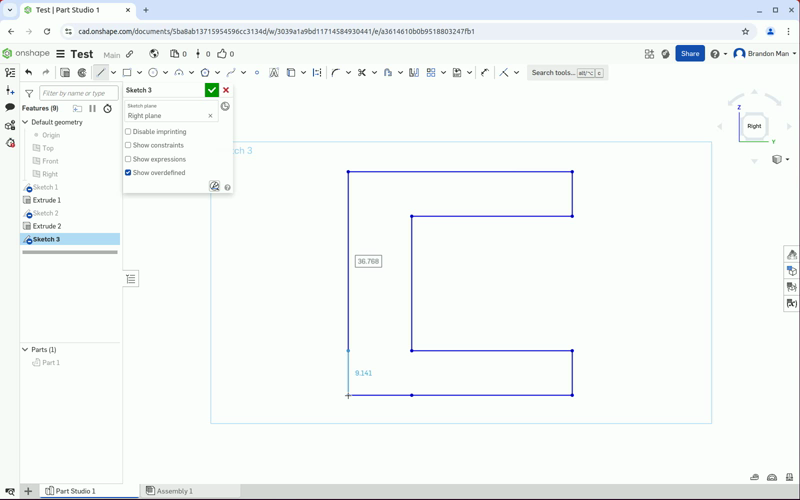
key_up(shift)
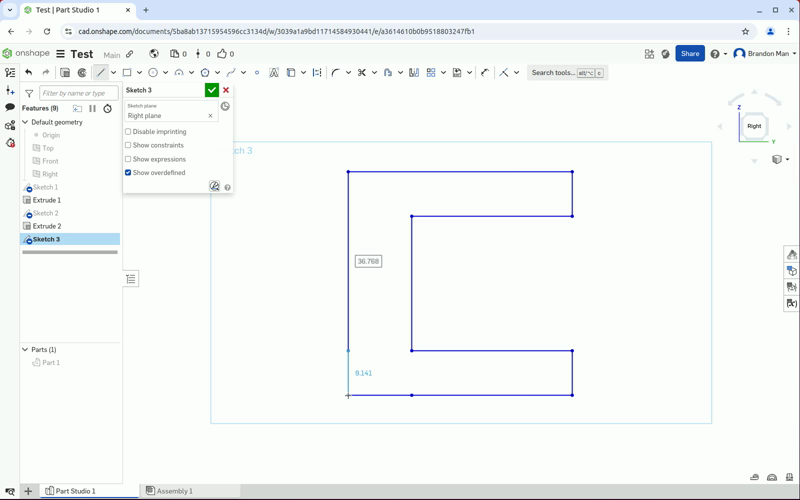
click(348, 395)
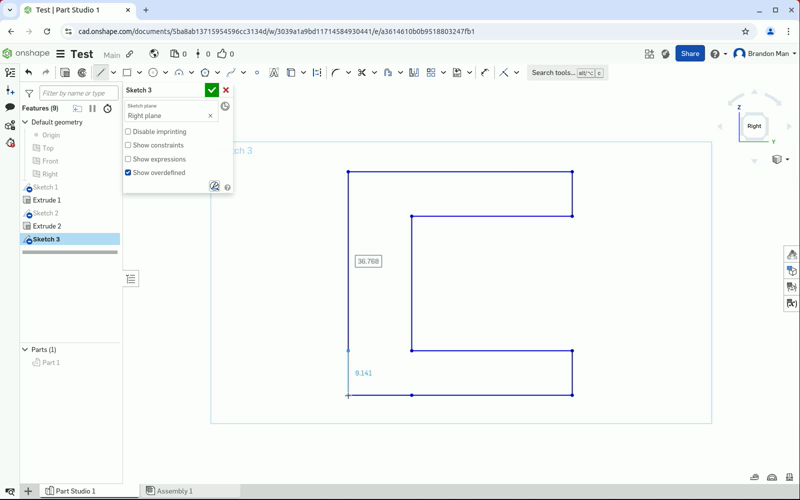
key(esc)
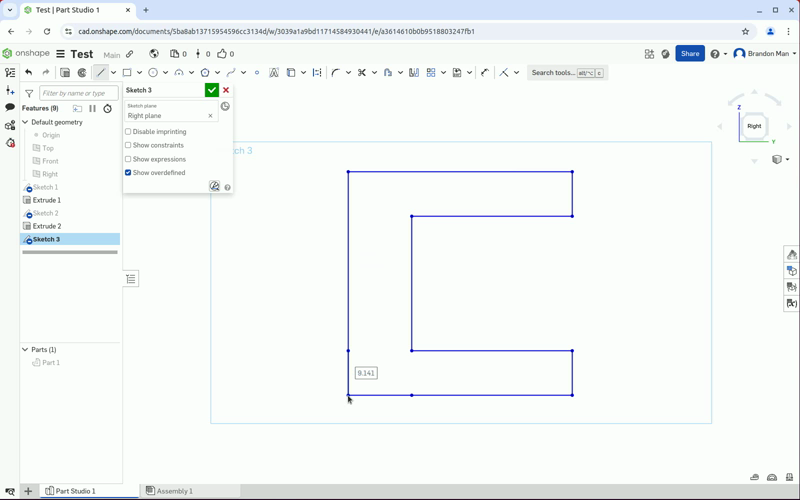
mouse_move(386, 313)
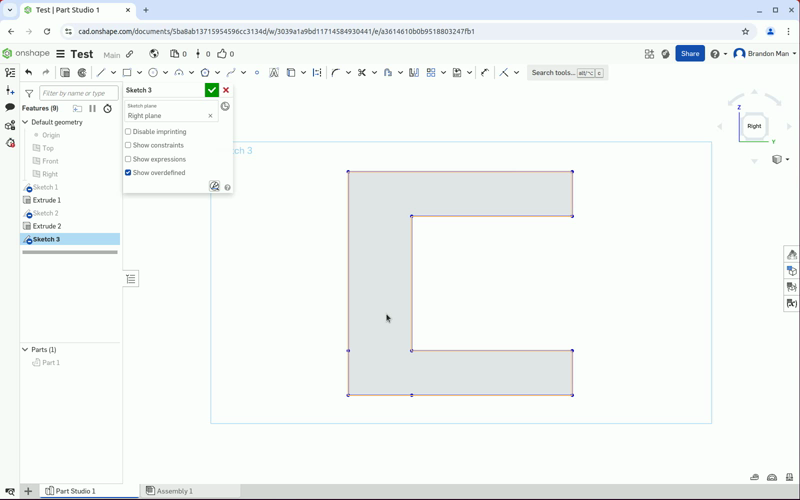
click(386, 313)
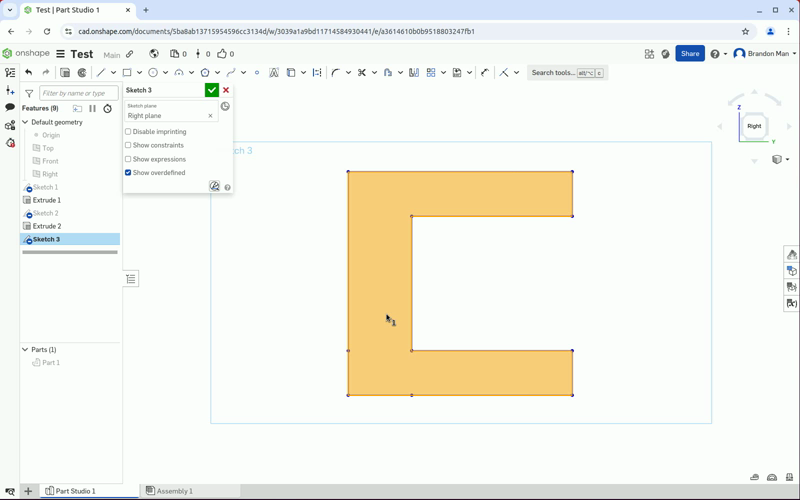
mouse_move(73, 352)
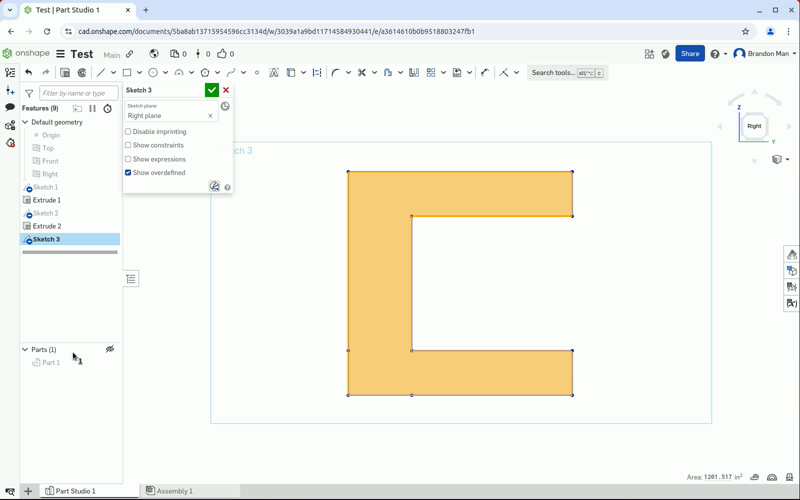
key(shift+y)
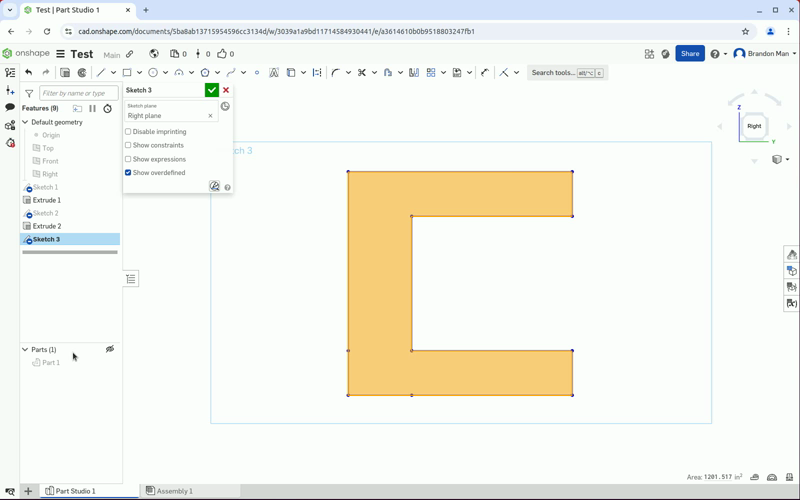
key(shift+e)
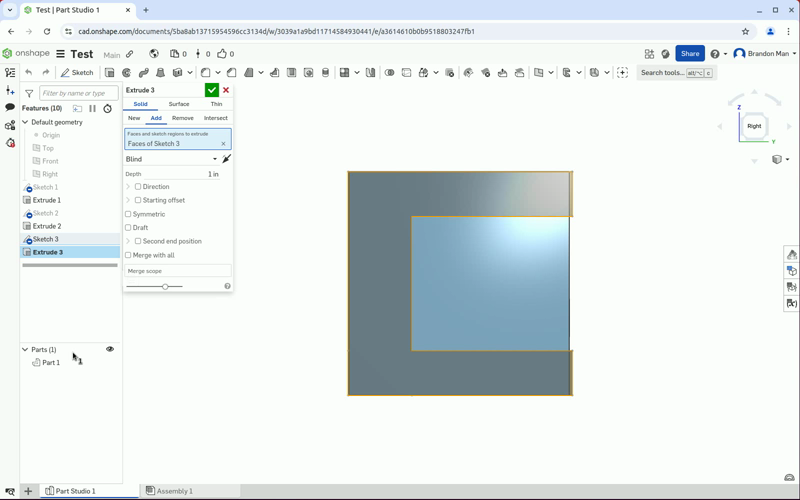
mouse_move(143, 106)
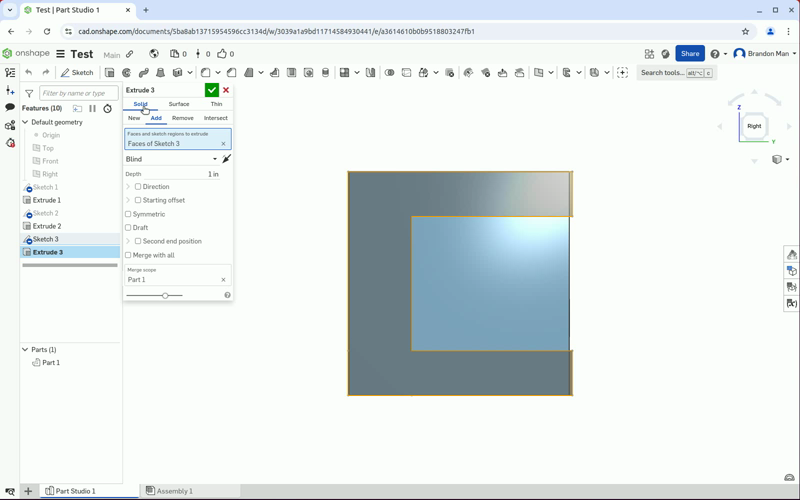
click(143, 106)
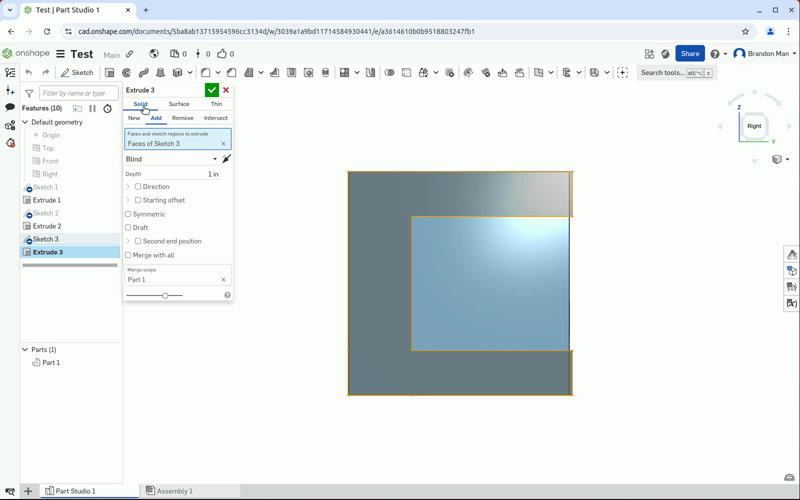
mouse_move(219, 120)
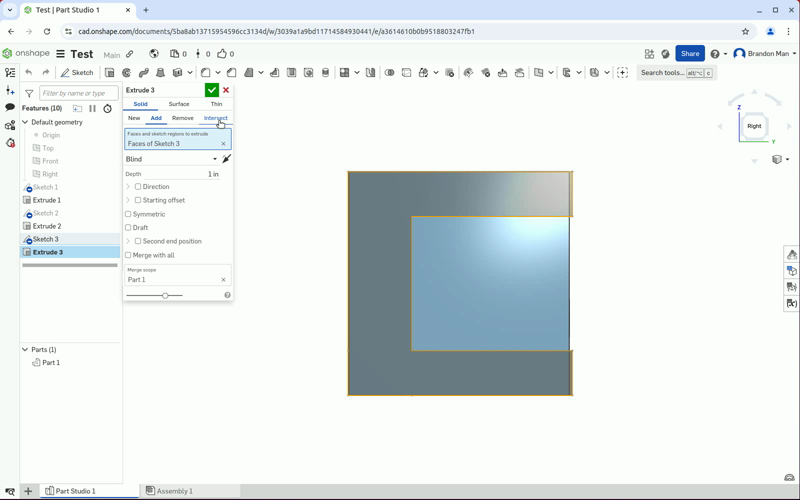
click(219, 120)
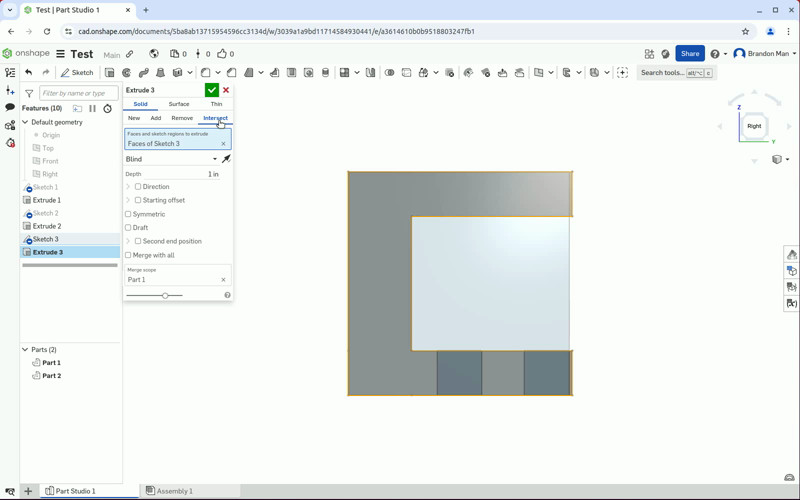
key(tab, 4)
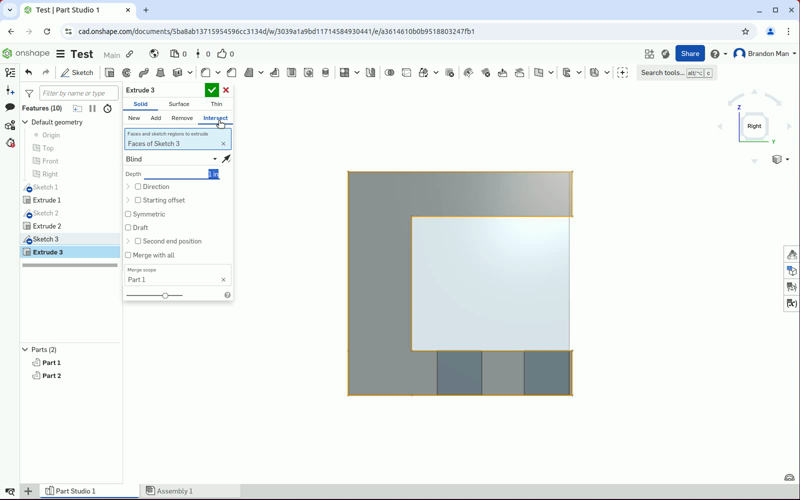
text(46.216)
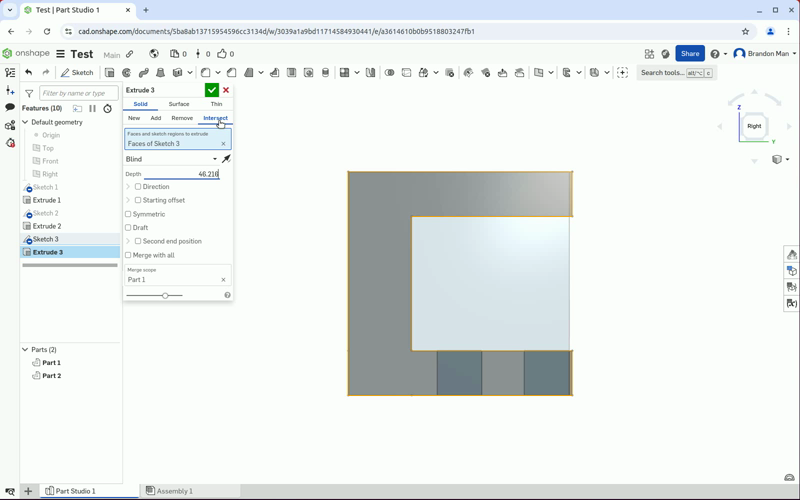
key(tab, 3)
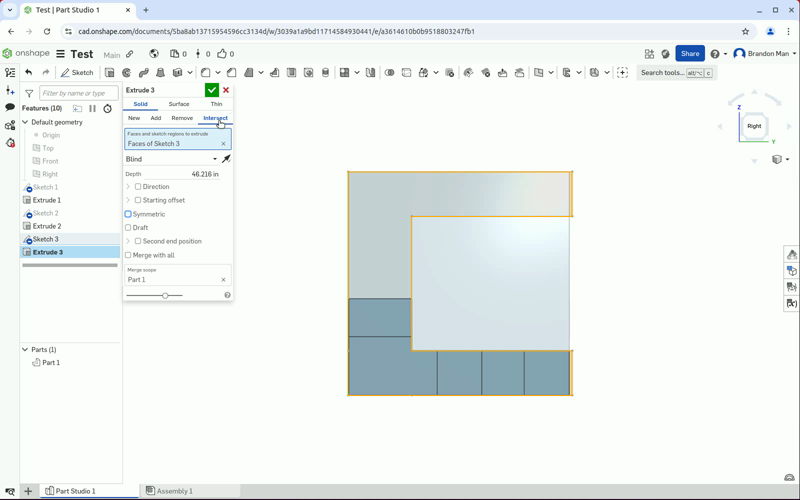
key(space)
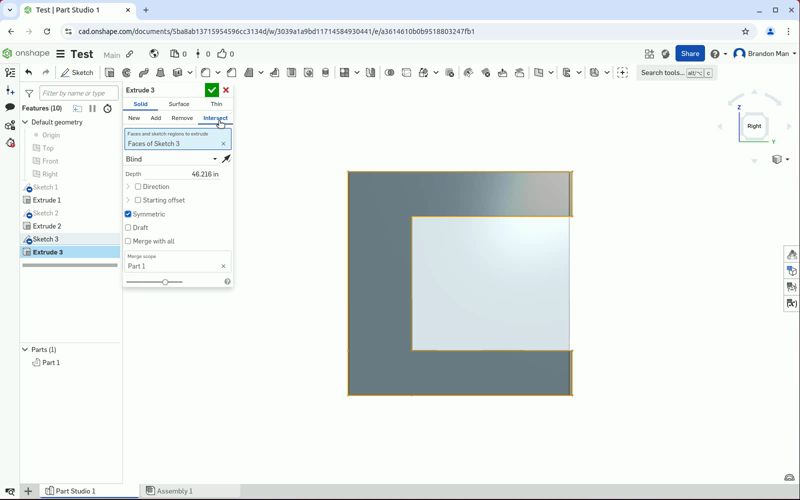
key(enter)
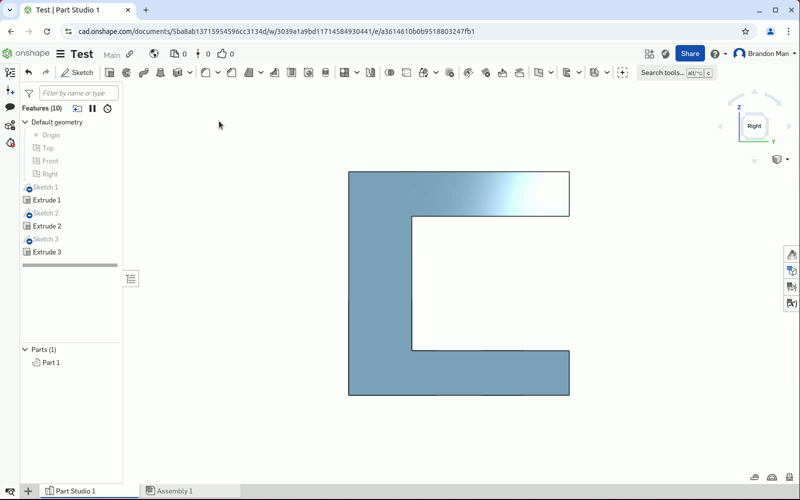
key(shift+h)
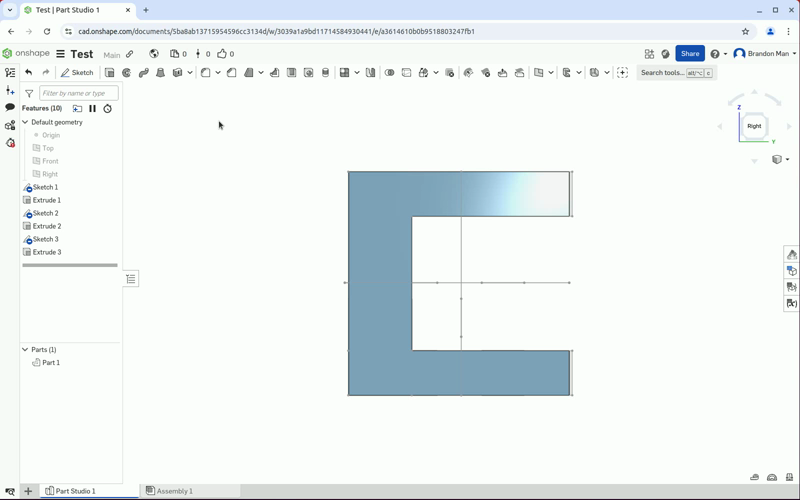
key(shift+h)
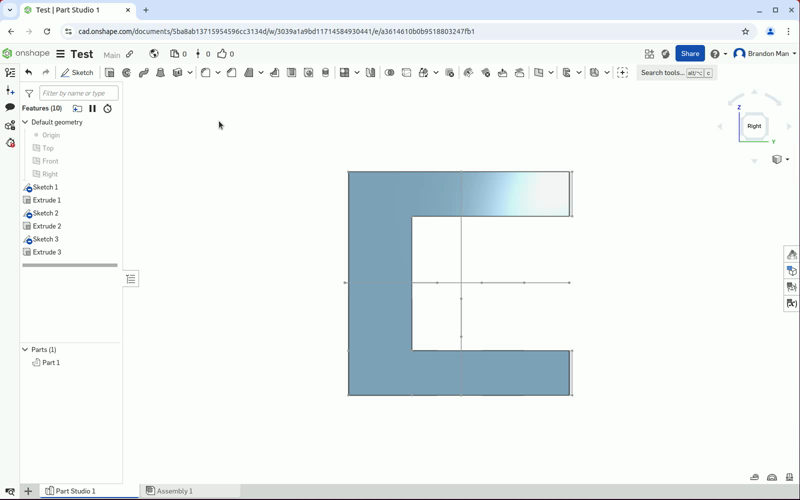
key(shift+7)
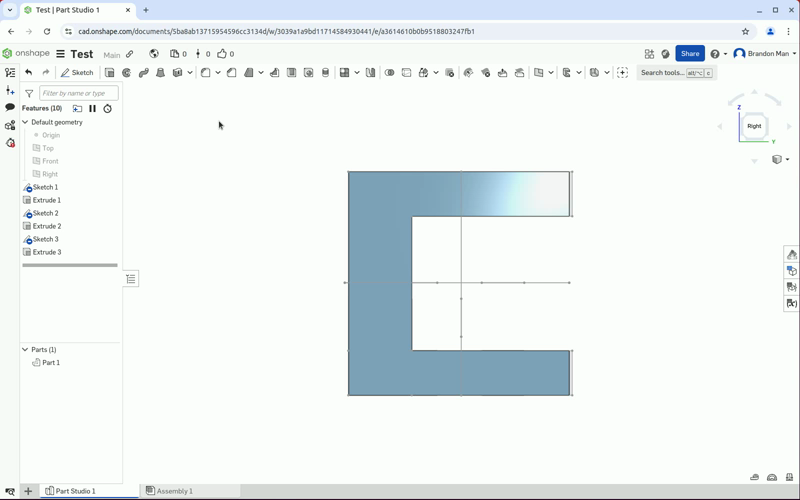
key(right, 2)
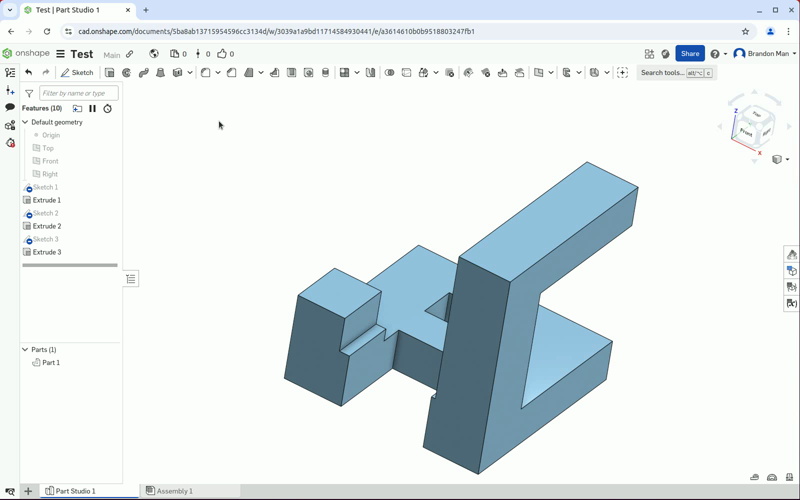
key(down, 2)
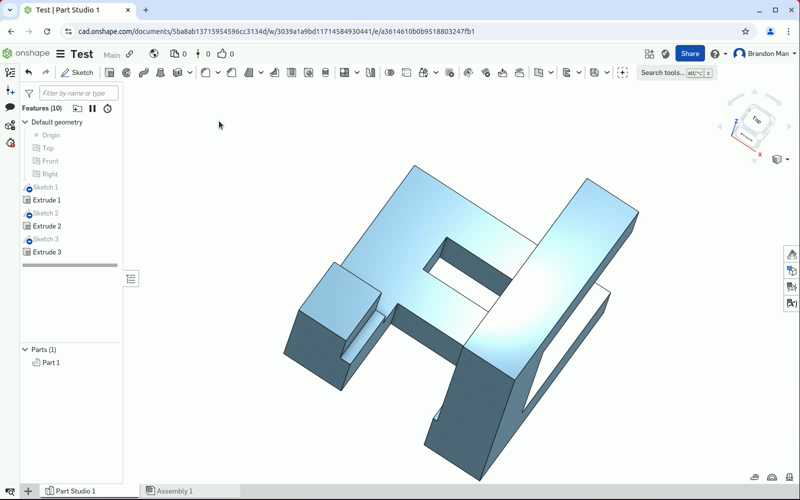
key(up, 2)
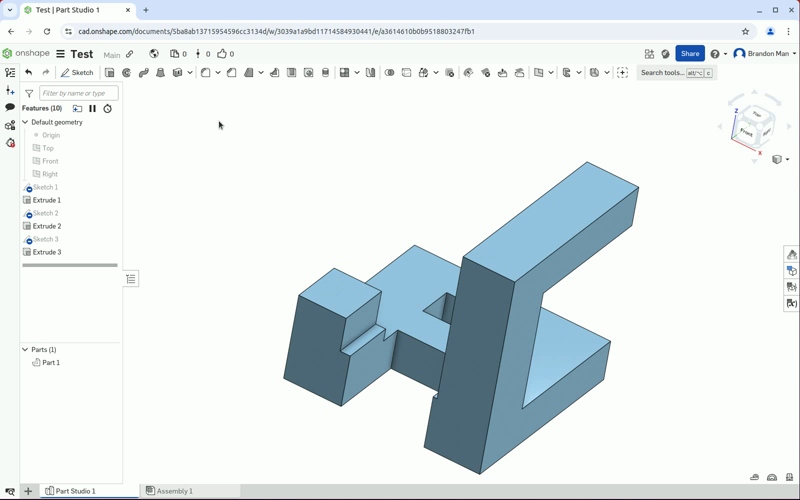
key(left, 2)
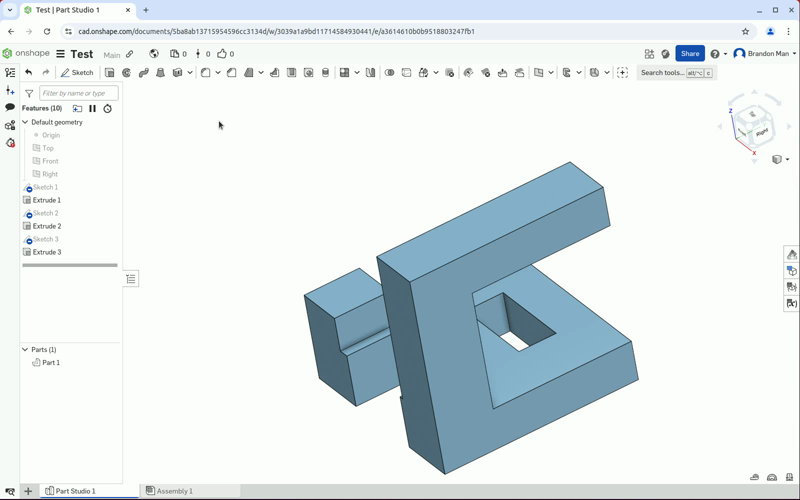
mouse_move(73, 189)
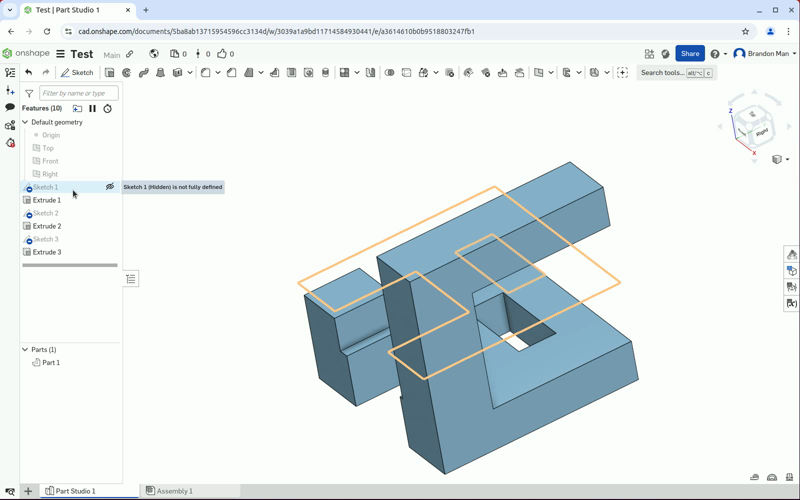
click(73, 189)